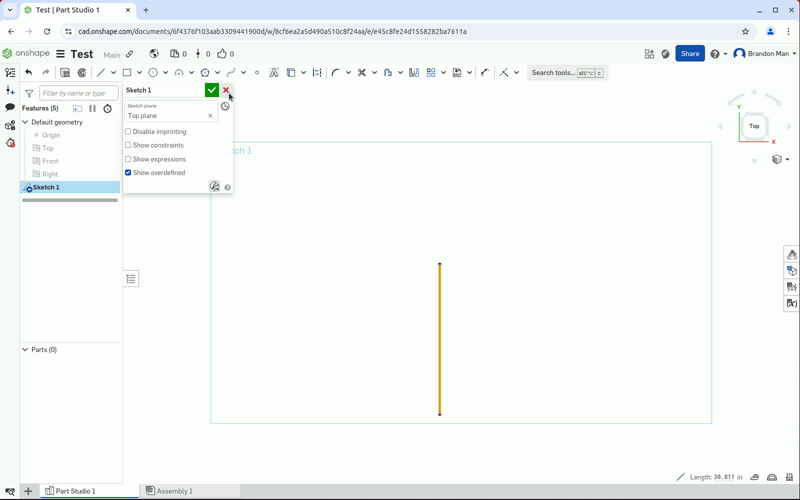
key(shift+h)
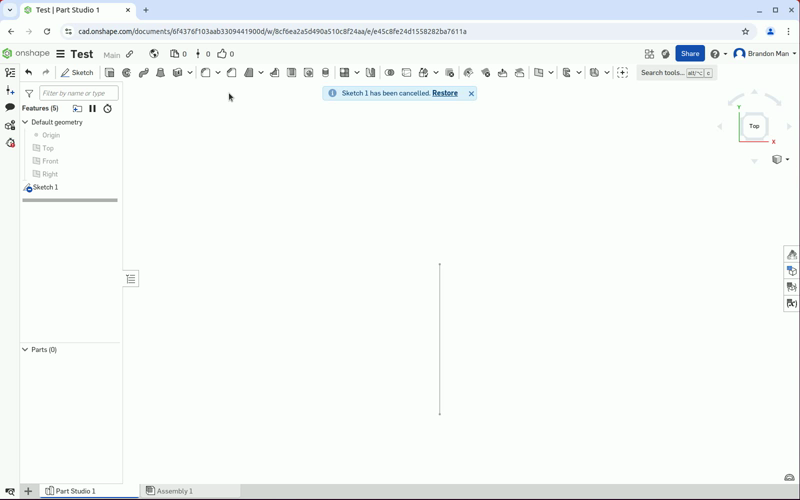
mouse_move(73, 352)
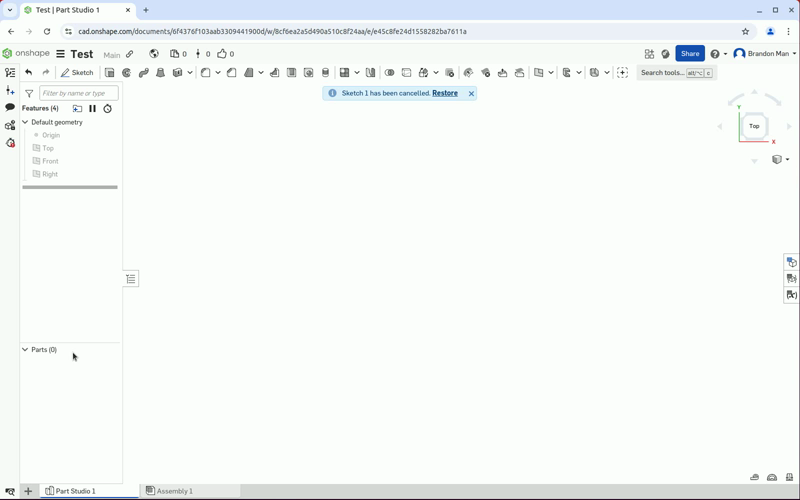
key(y)
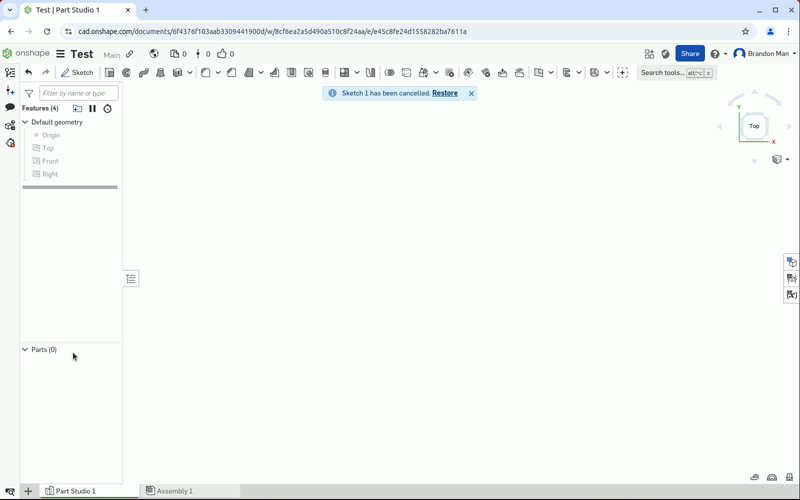
key(shift+p)
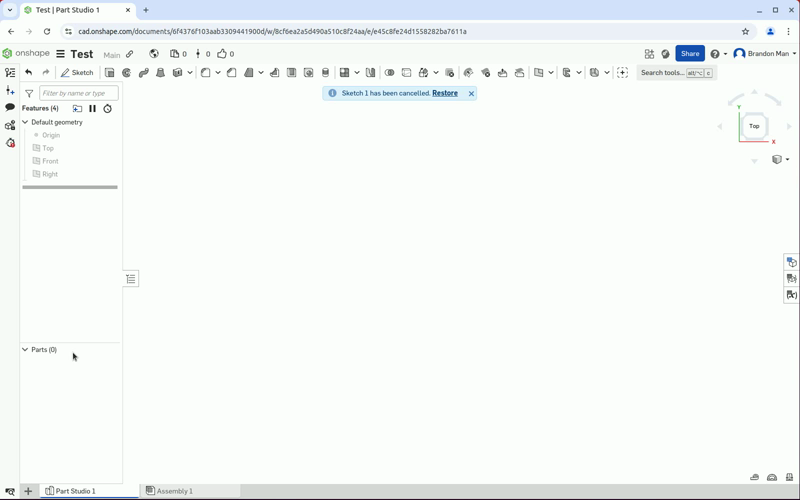
key(space)
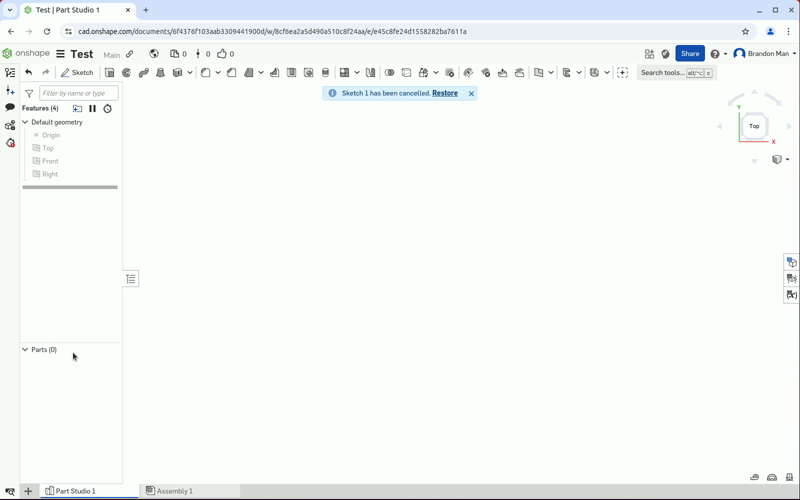
key_down(shift)
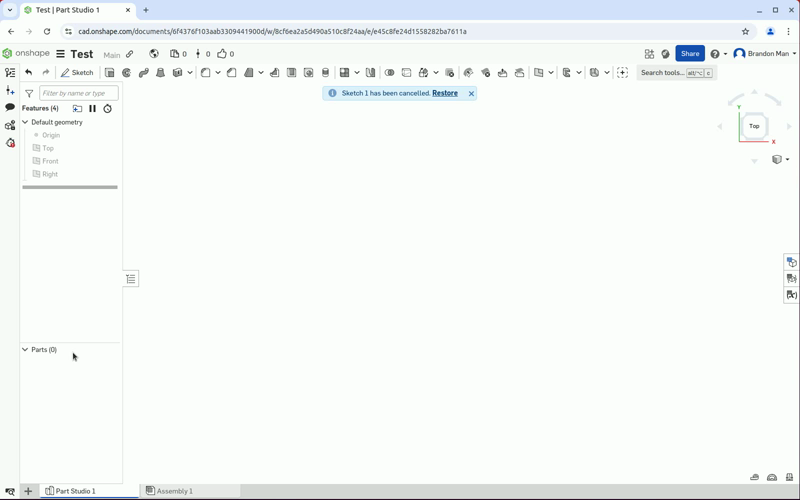
key(up)
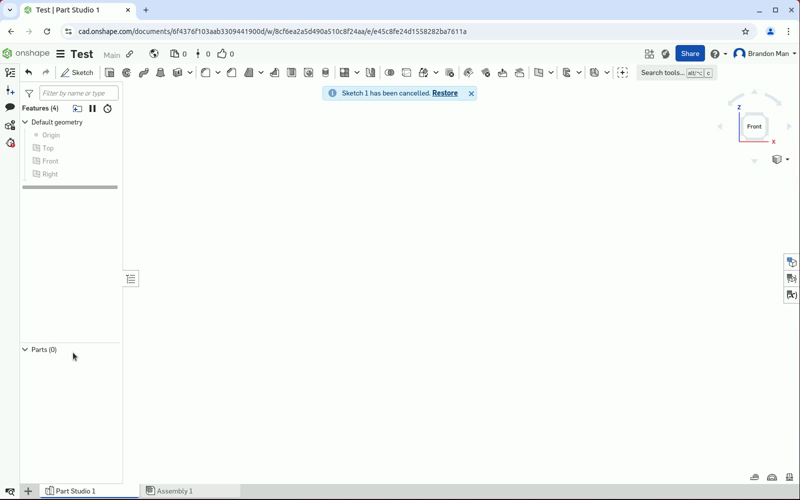
key_up(shift)
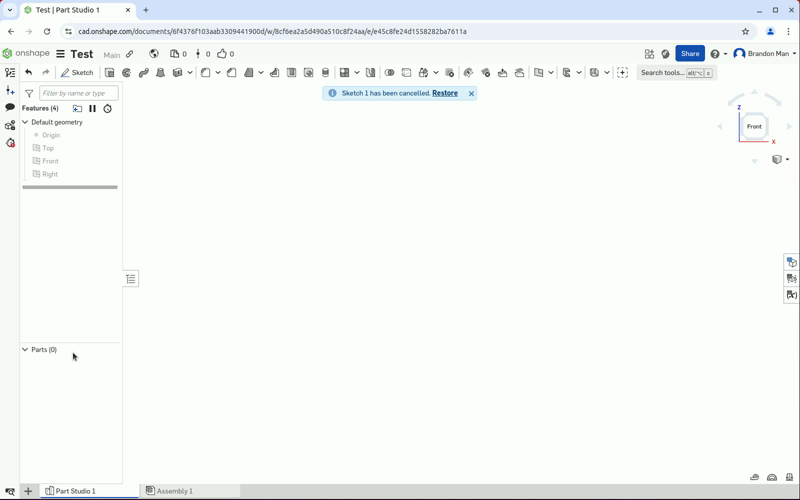
mouse_move(73, 352)
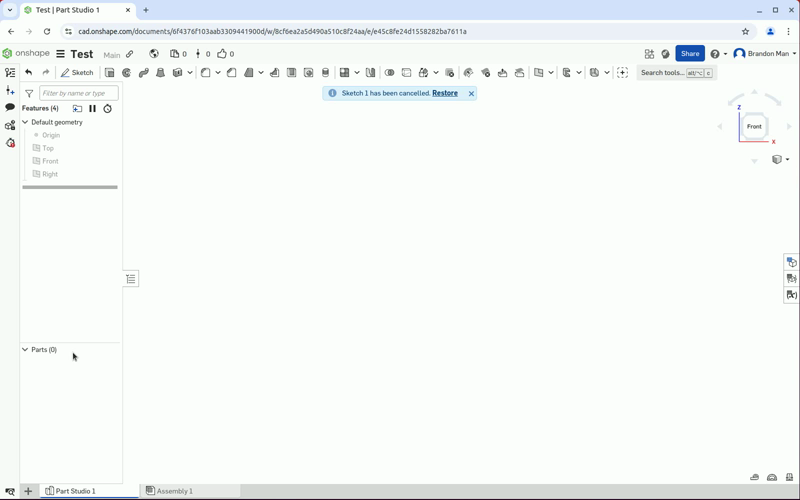
key(shift+y)
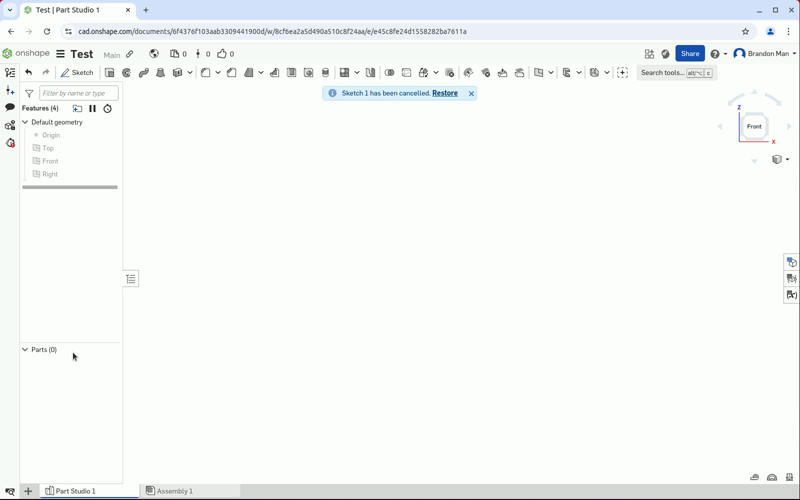
key(shift+s)
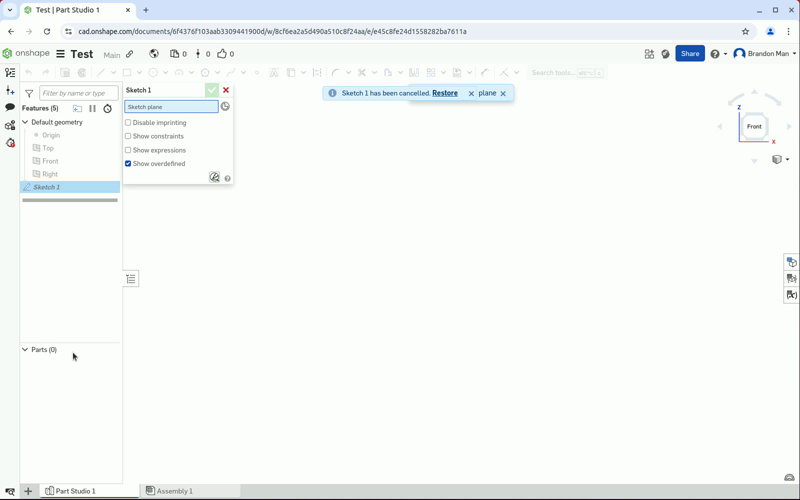
mouse_move(73, 163)
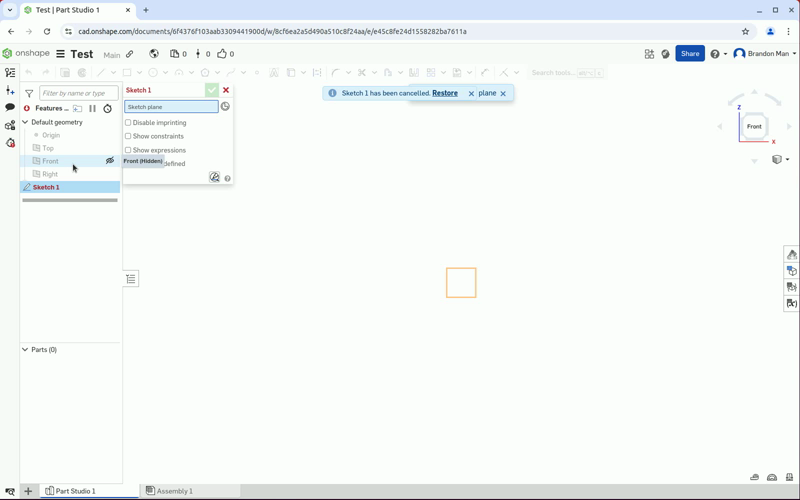
click(73, 163)
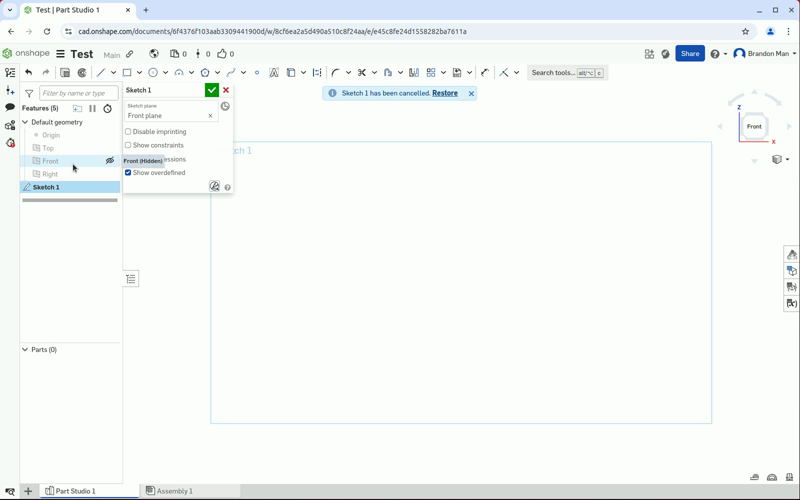
mouse_move(73, 352)
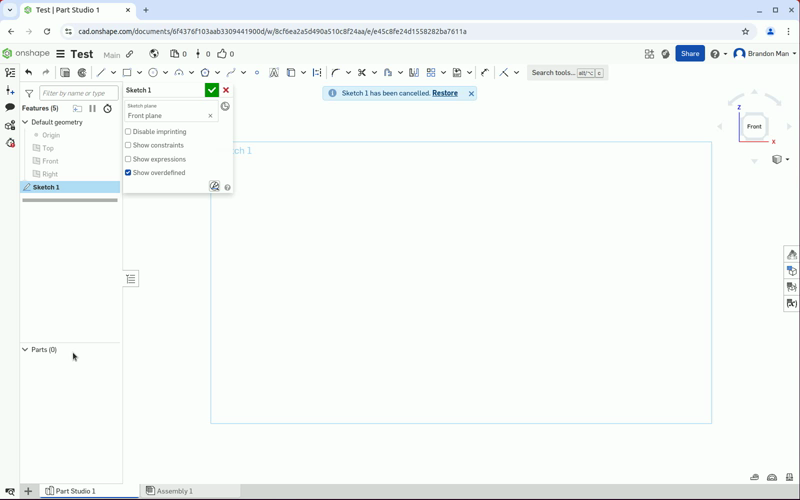
key(y)
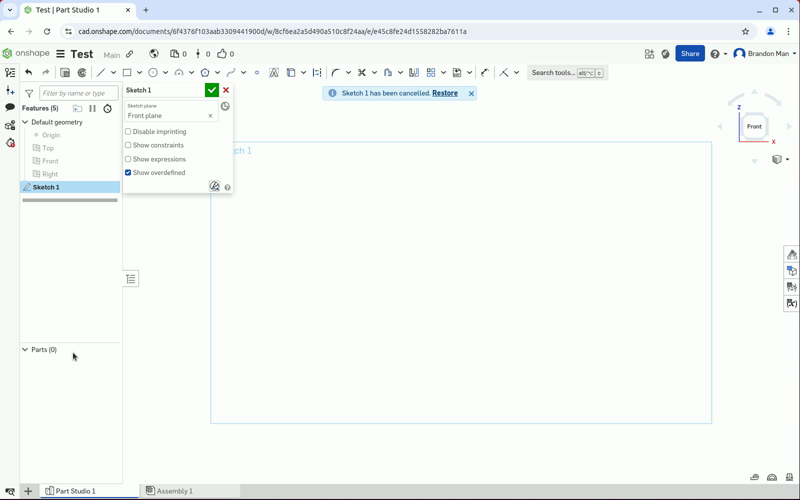
key(l)
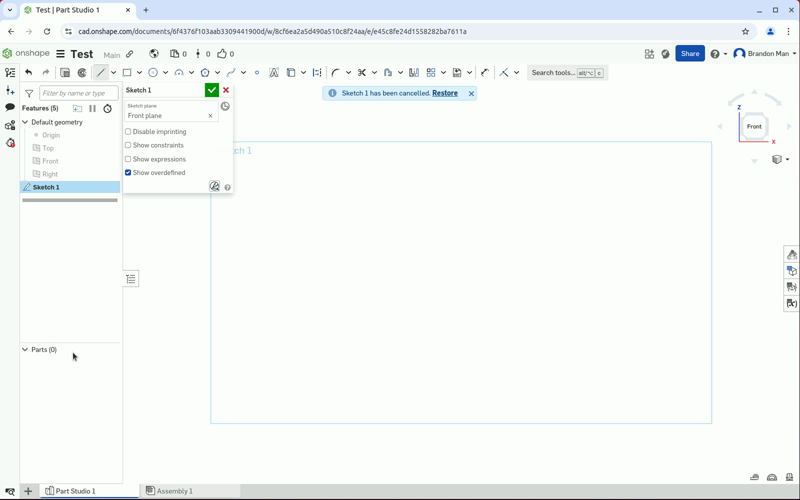
key_down(shift)
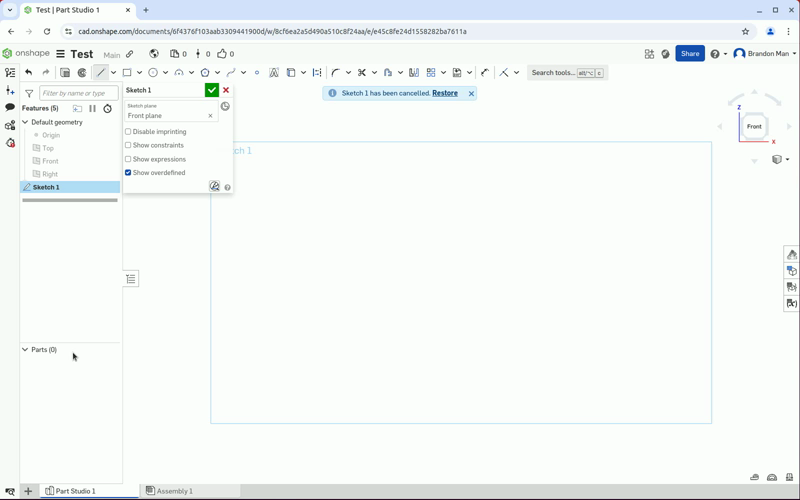
mouse_move(460, 282)
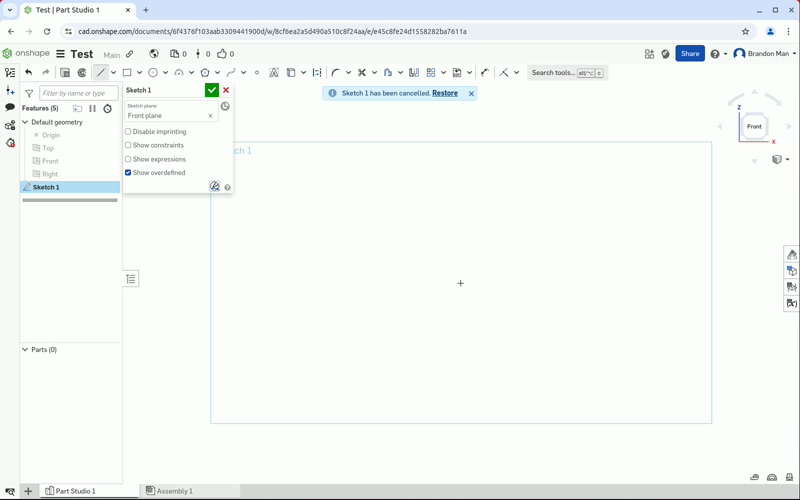
click(460, 282)
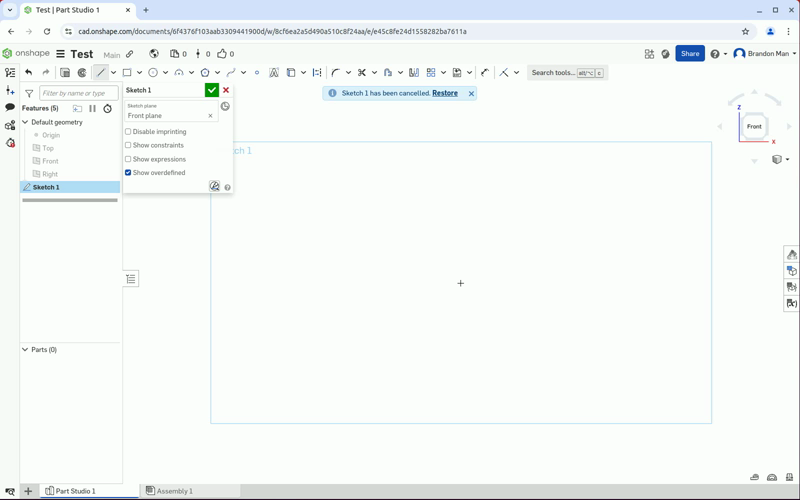
key_up(shift)
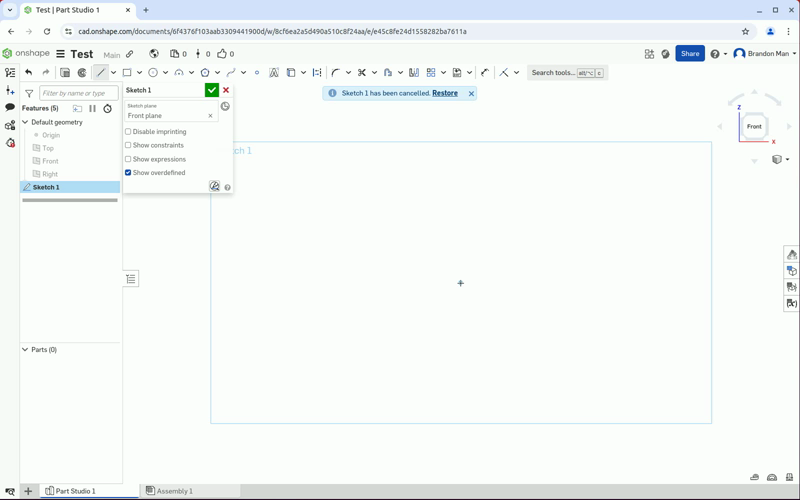
key_down(shift)
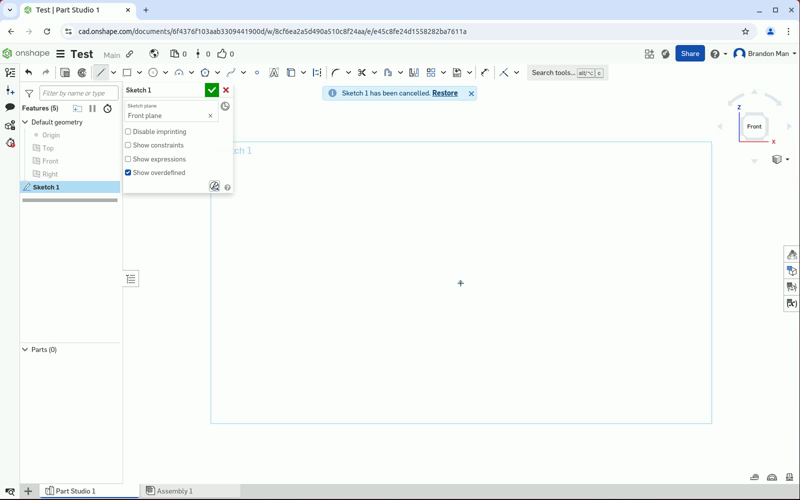
mouse_move(521, 282)
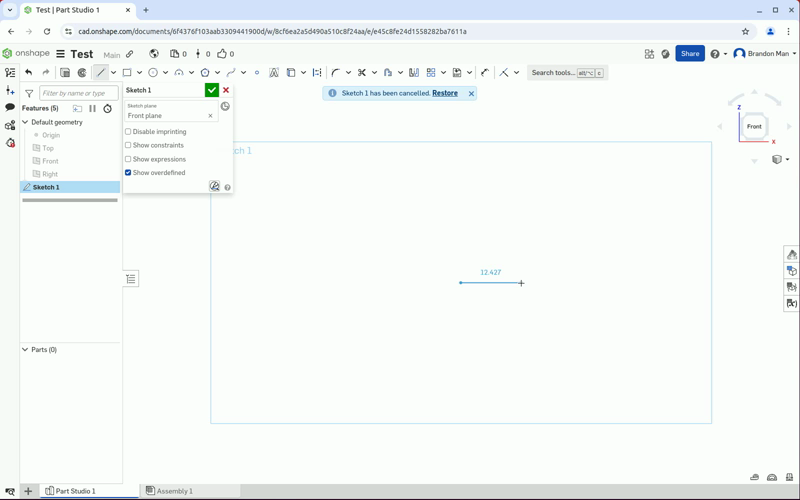
click(521, 282)
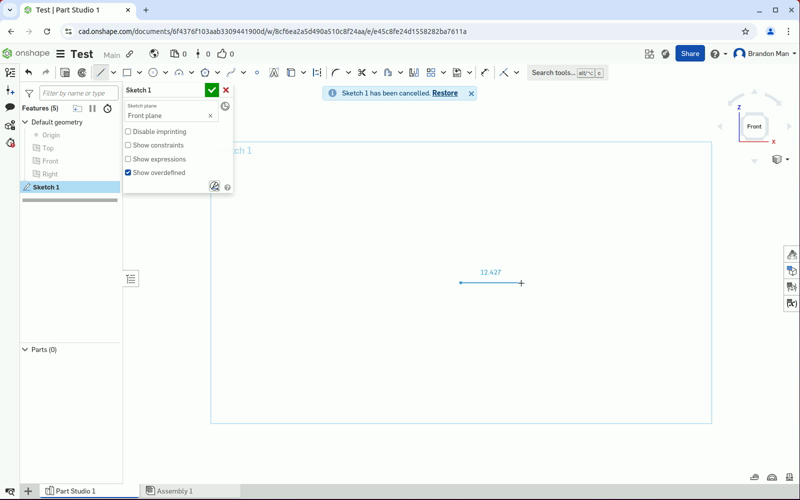
key_up(shift)
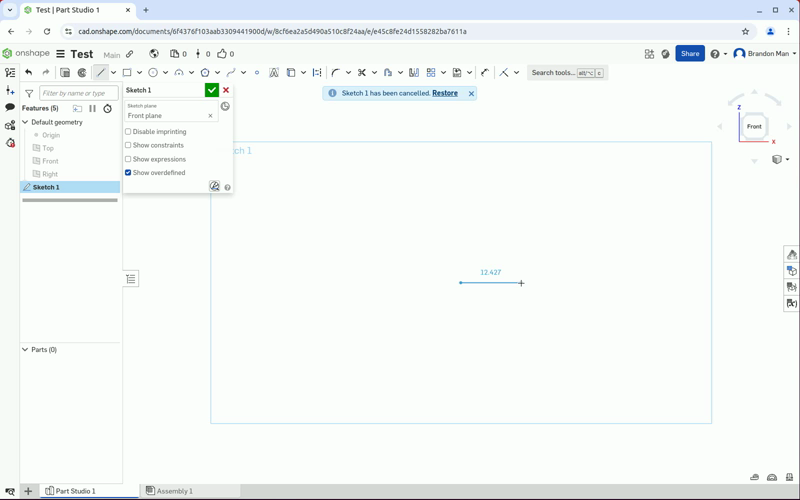
key_down(shift)
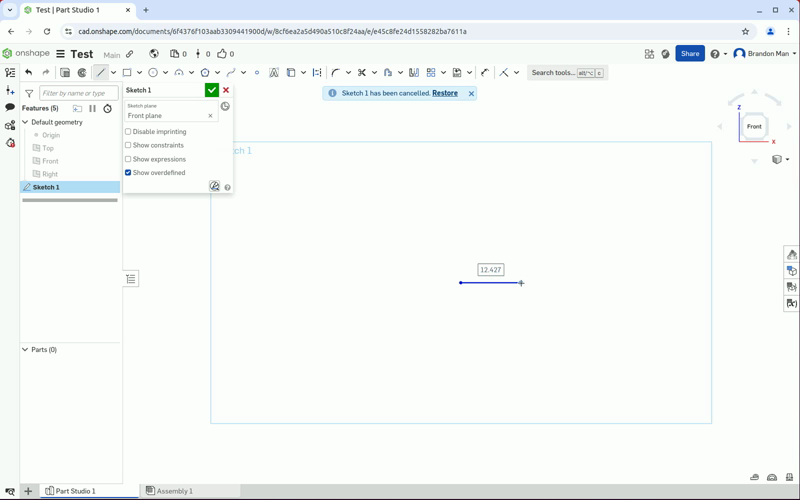
mouse_move(521, 207)
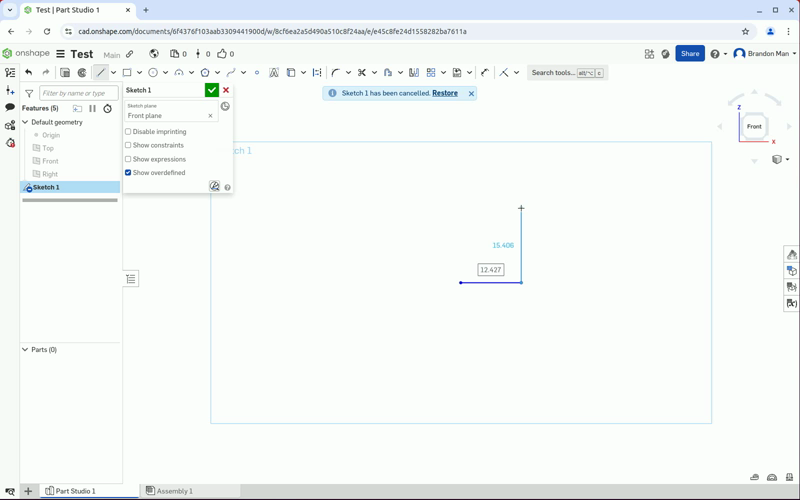
click(521, 207)
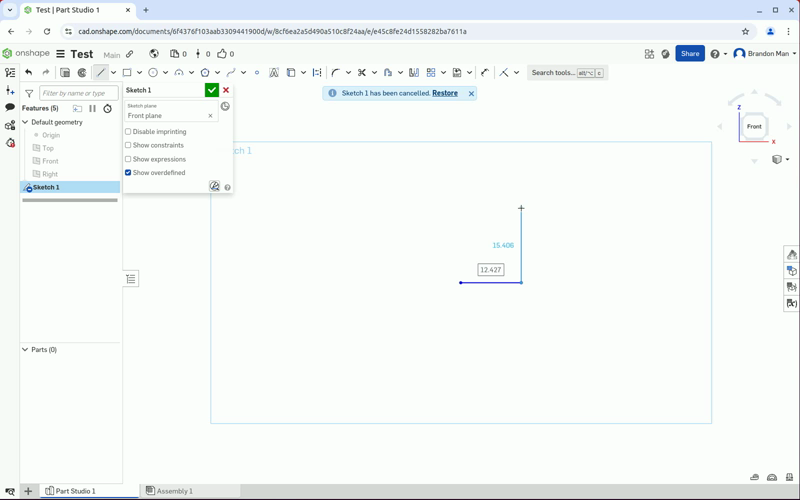
key_up(shift)
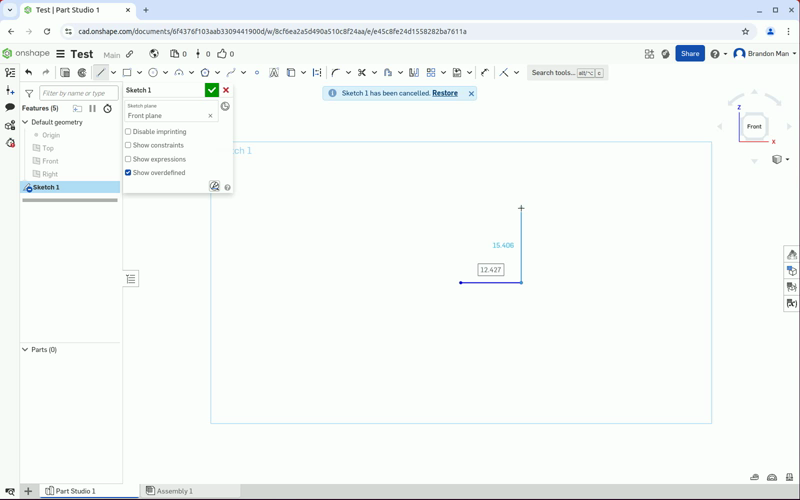
key_down(shift)
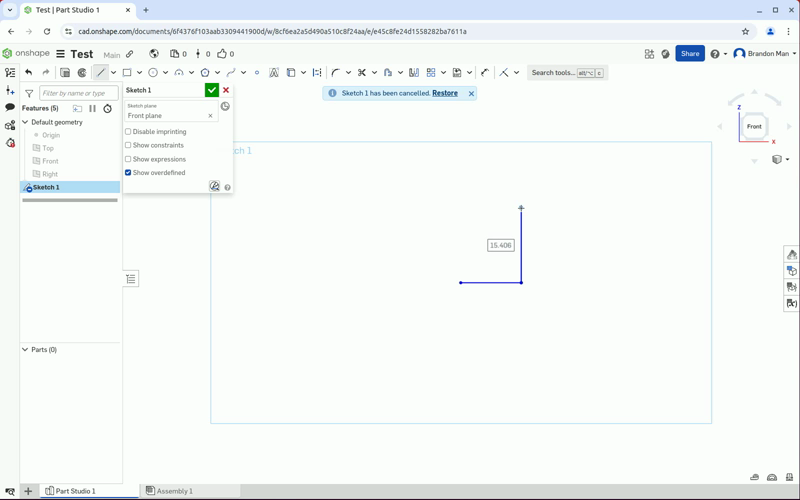
mouse_move(460, 207)
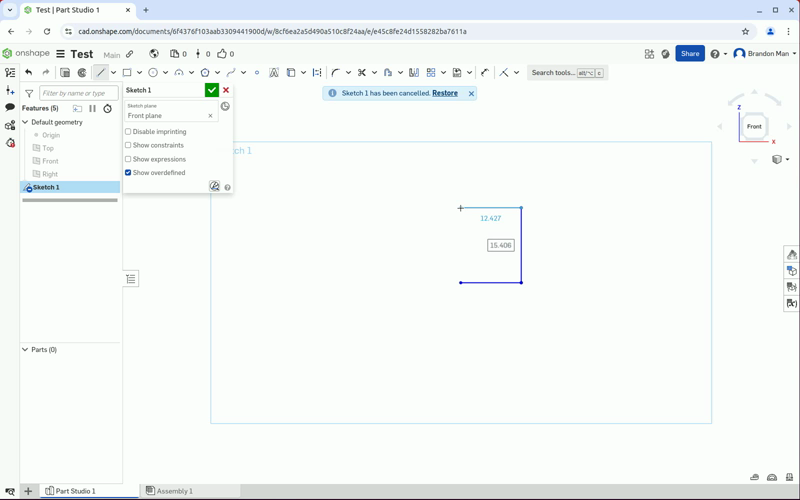
click(460, 207)
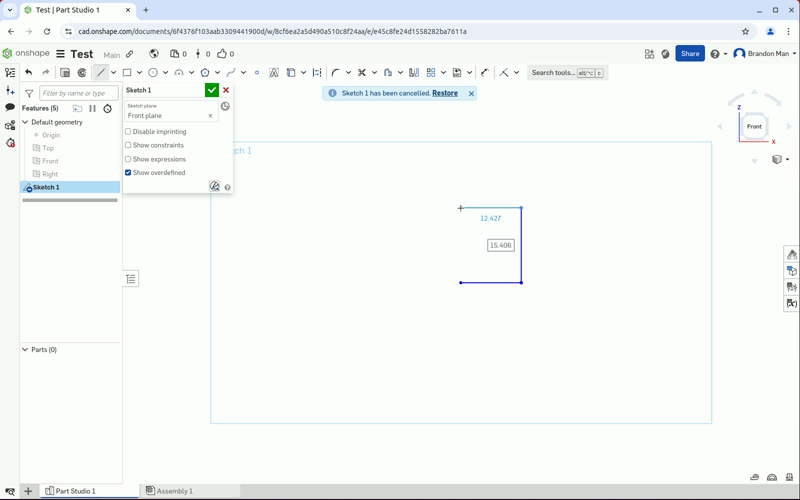
key_up(shift)
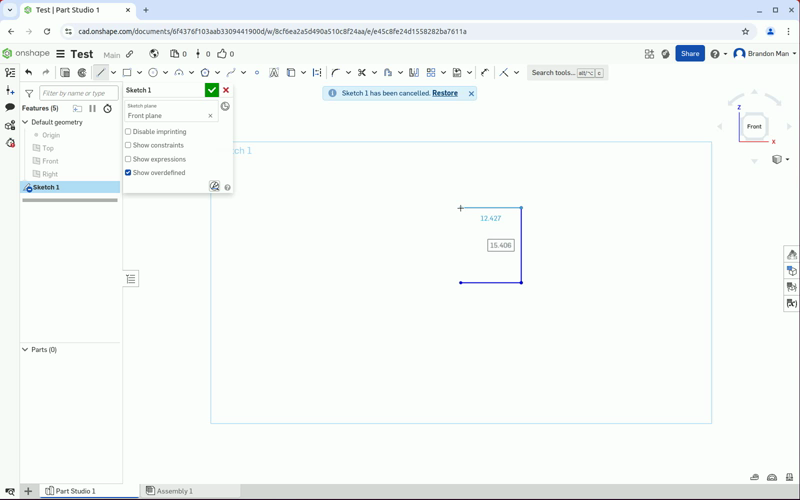
key_down(shift)
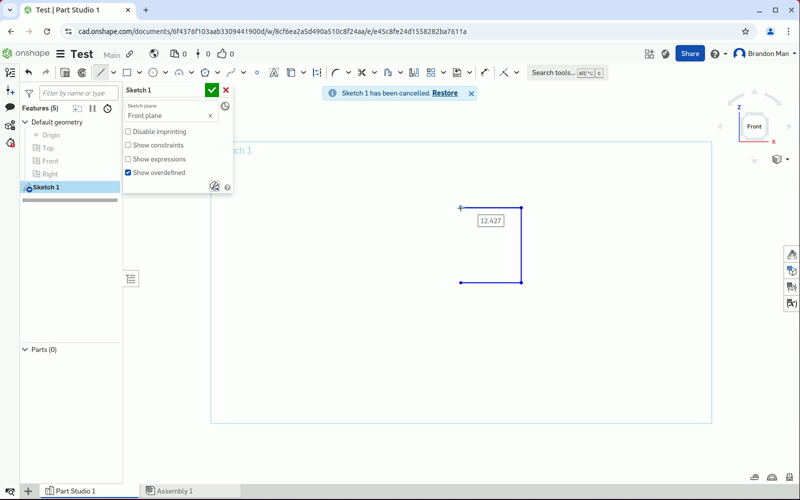
mouse_move(460, 282)
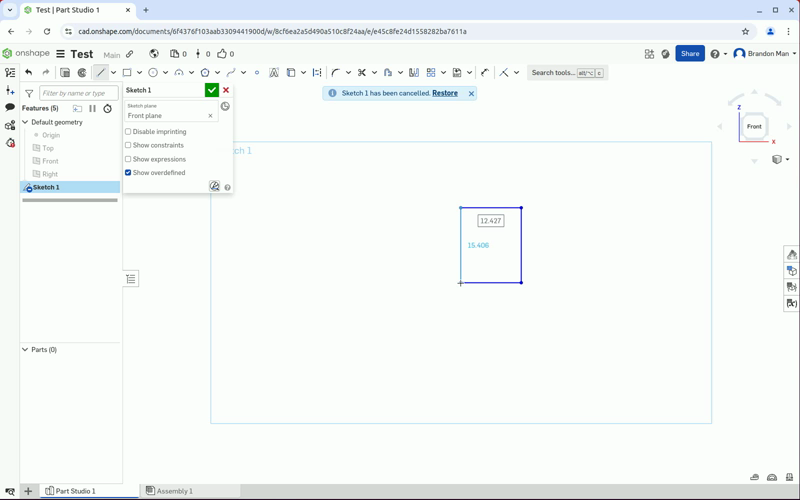
key_up(shift)
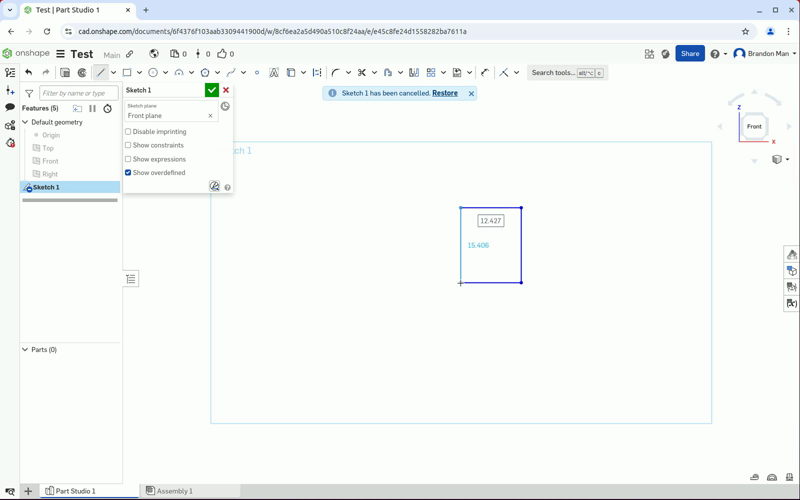
click(460, 282)
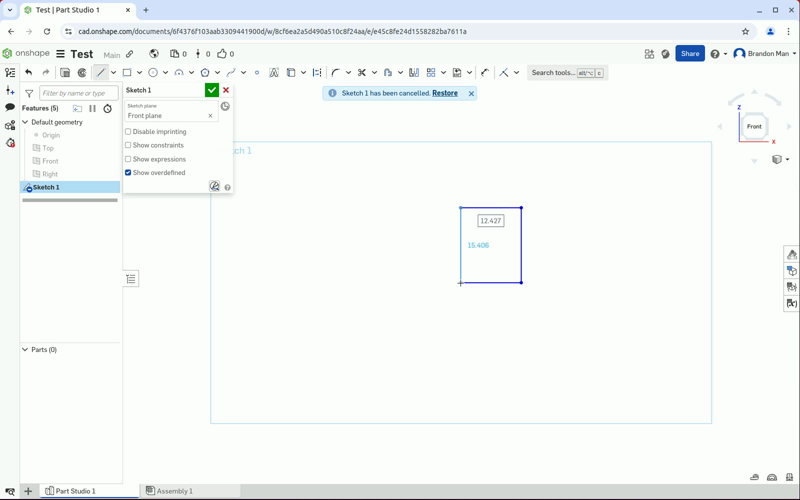
key(esc)
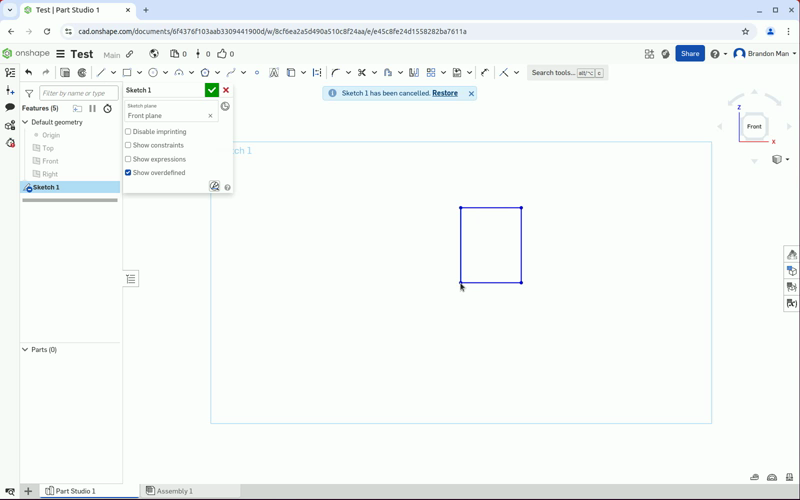
mouse_move(466, 276)
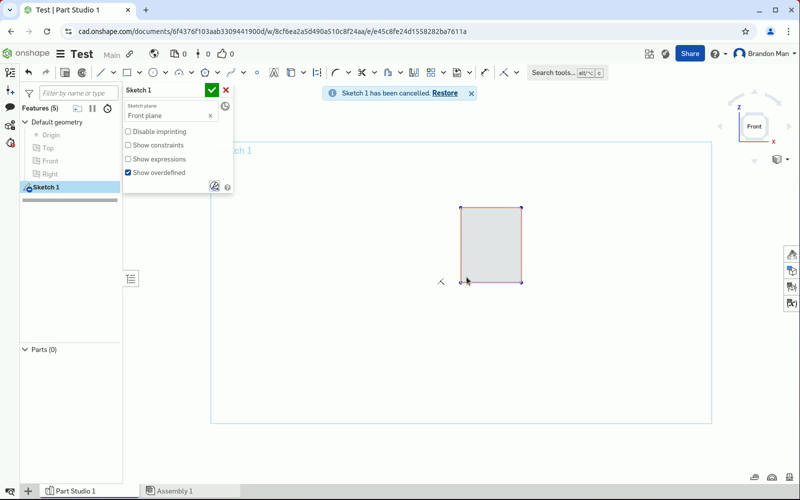
click(466, 276)
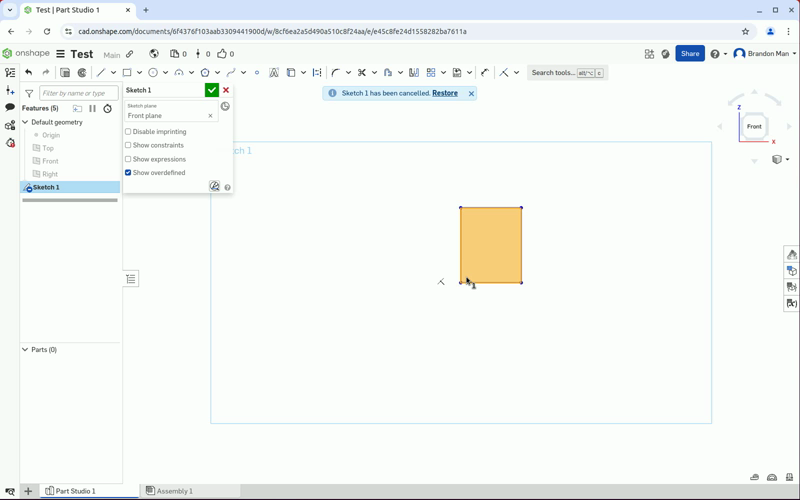
mouse_move(73, 352)
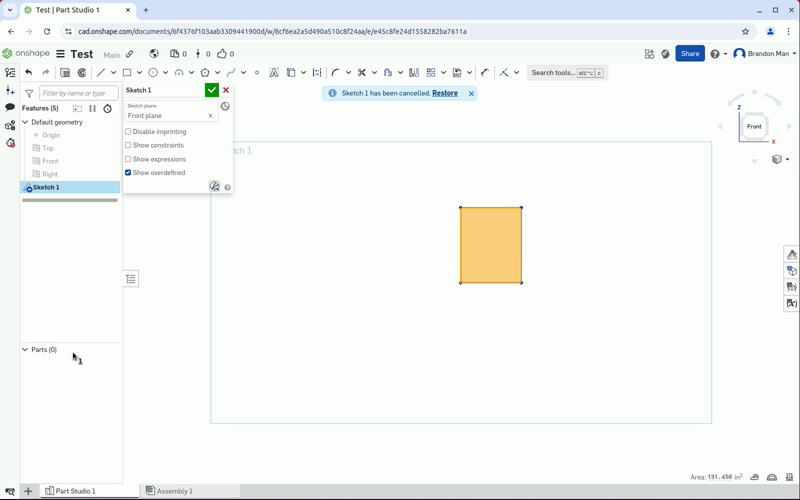
key(shift+y)
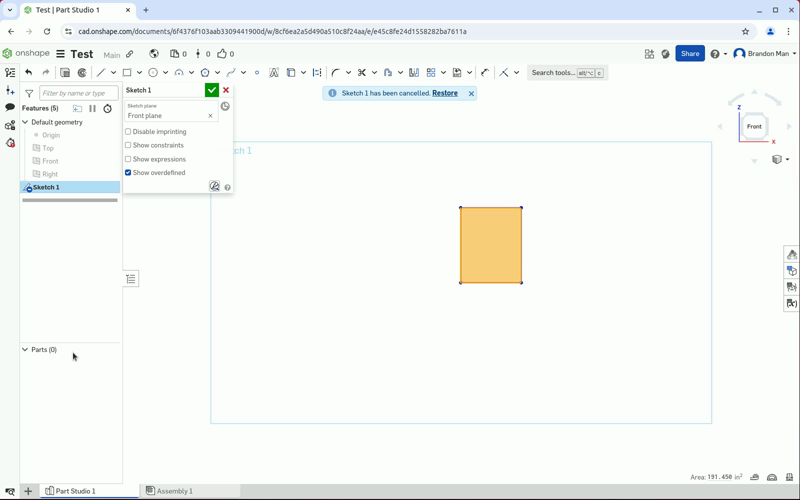
key(shift+e)
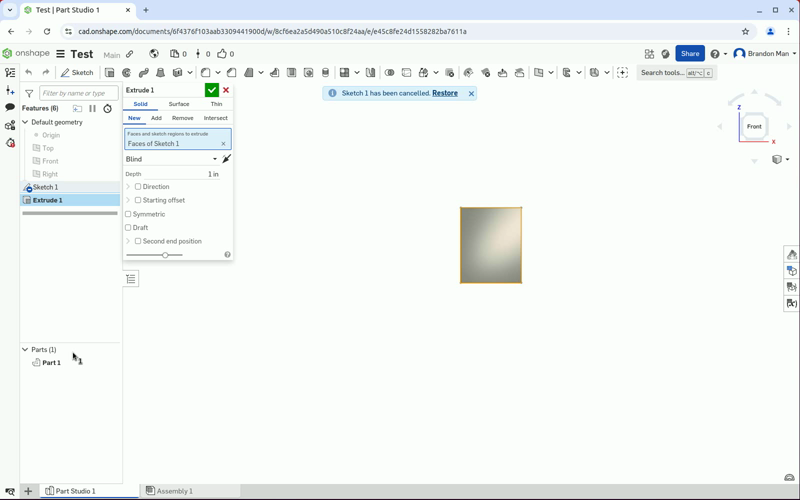
mouse_move(143, 106)
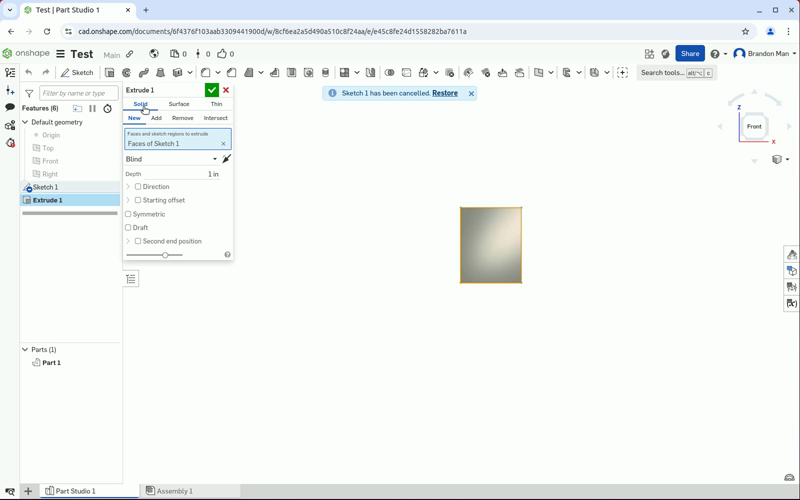
click(143, 106)
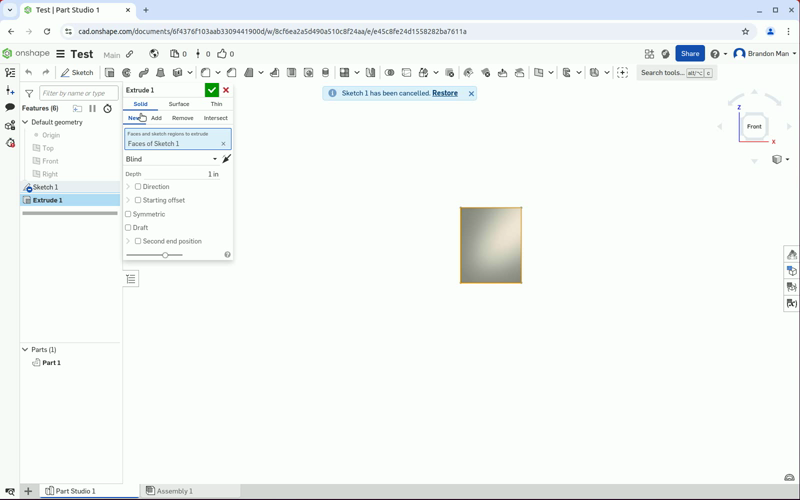
mouse_move(137, 120)
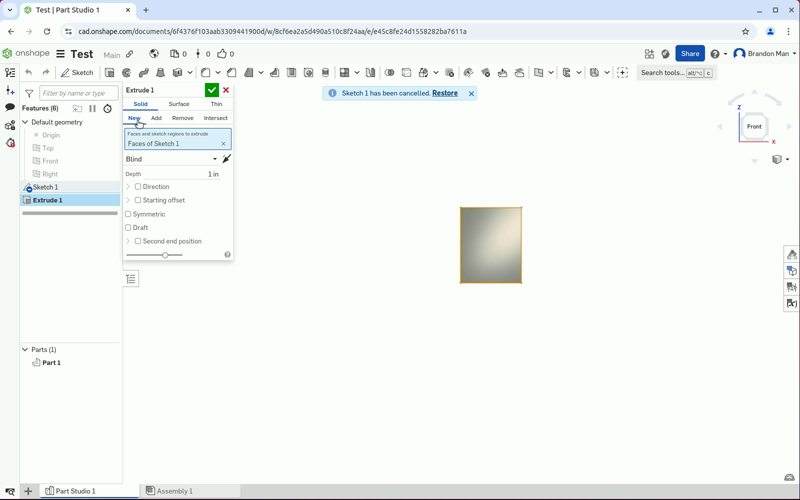
click(137, 120)
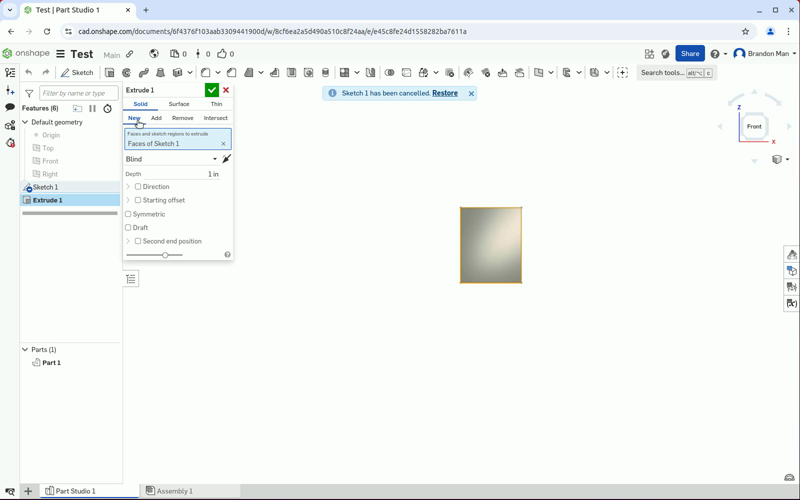
key(tab, 4)
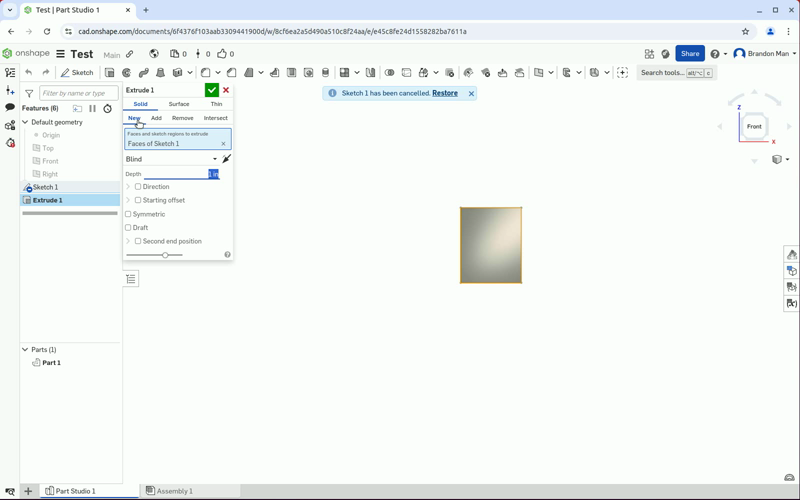
text(23.108)
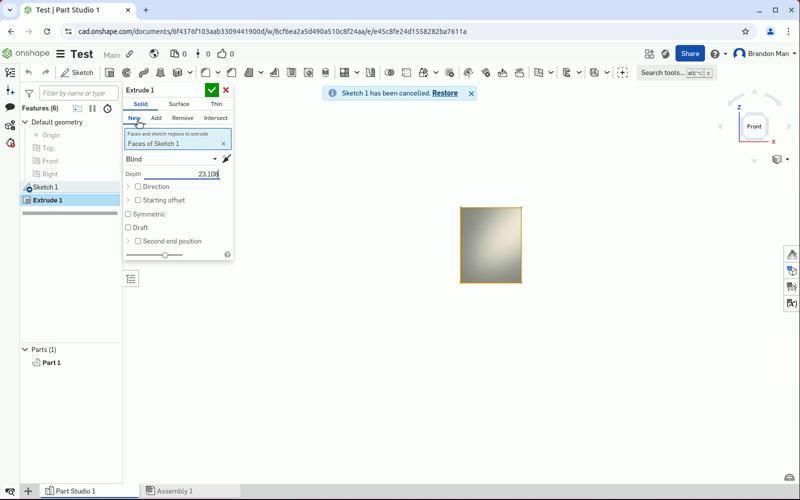
key(enter)
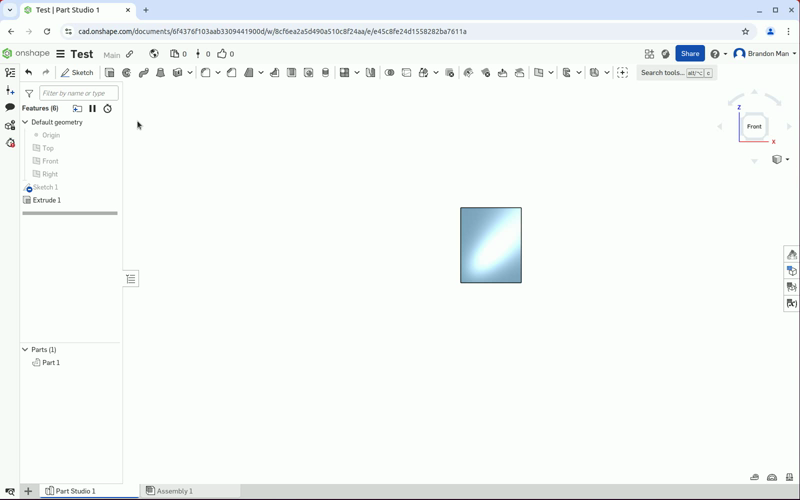
key(shift+h)
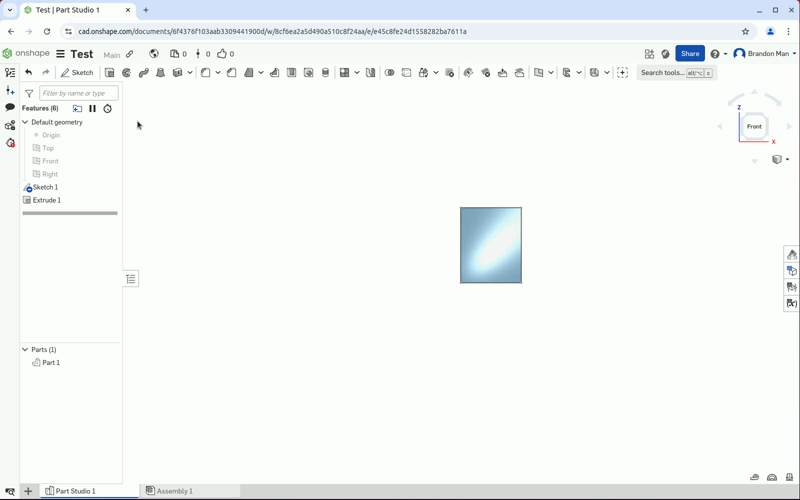
key(shift+h)
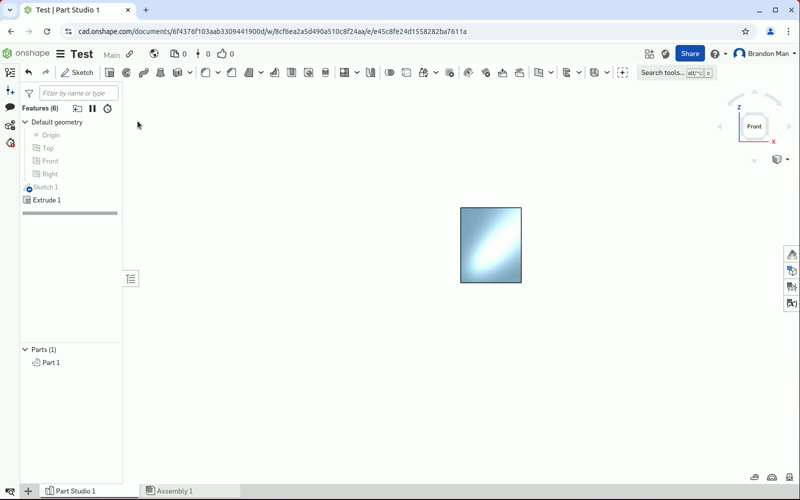
mouse_move(73, 189)
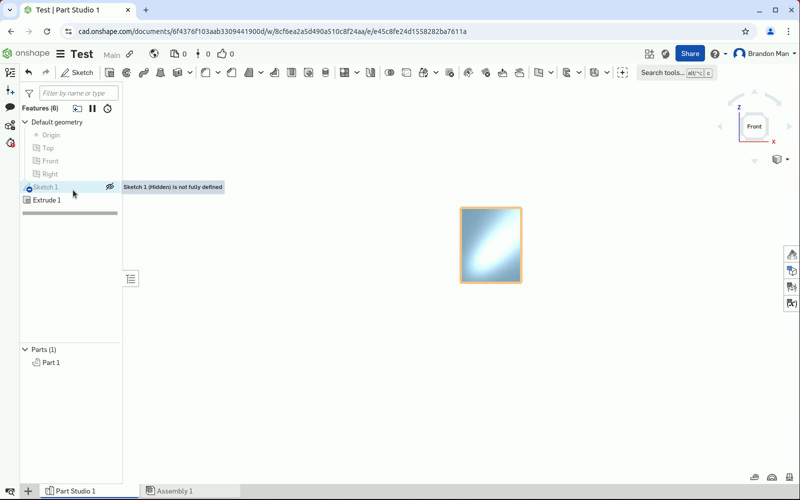
click(73, 189)
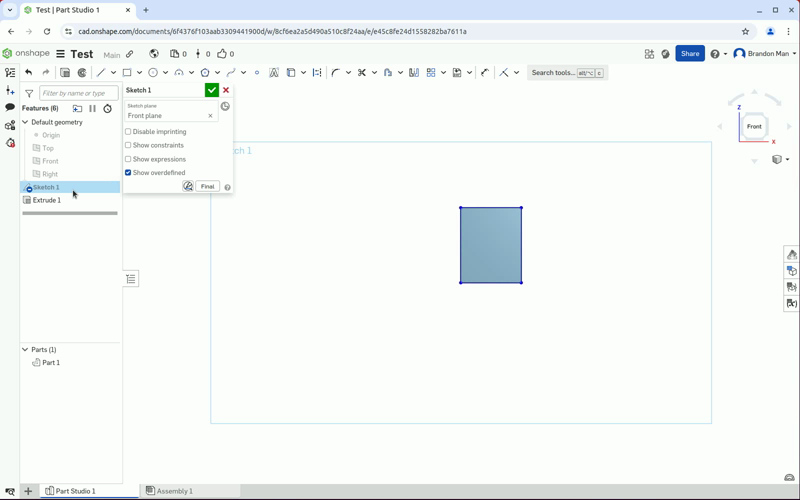
mouse_move(229, 92)
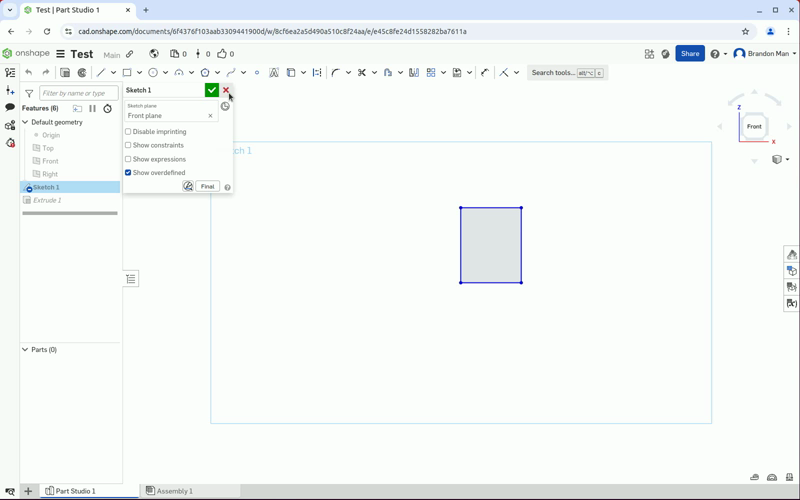
click(229, 92)
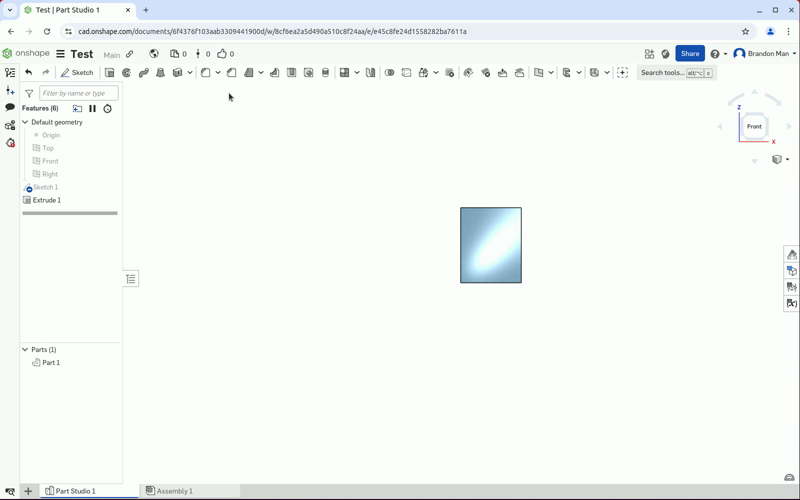
mouse_move(541, 75)
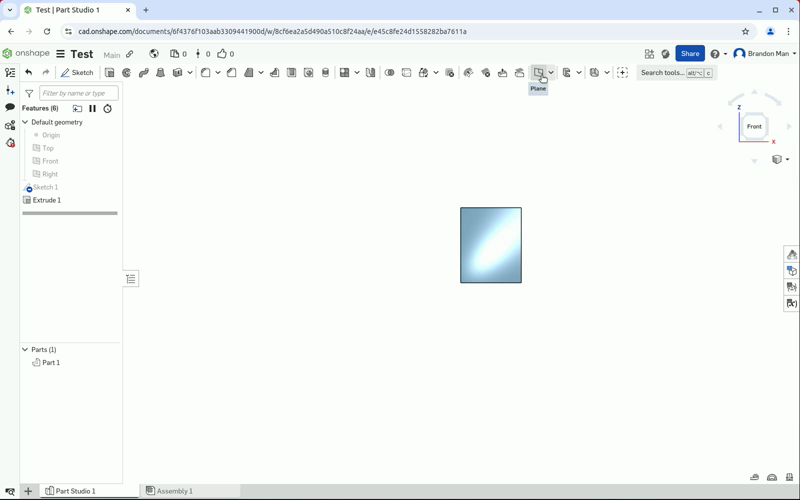
click(541, 75)
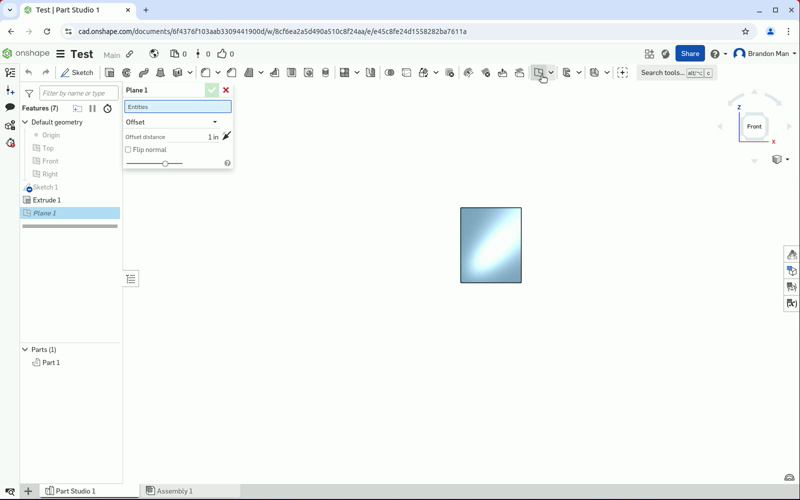
mouse_move(73, 163)
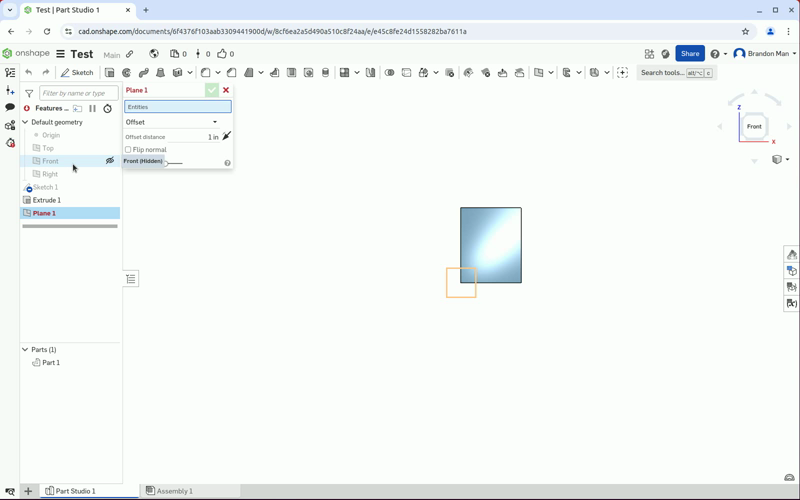
click(73, 163)
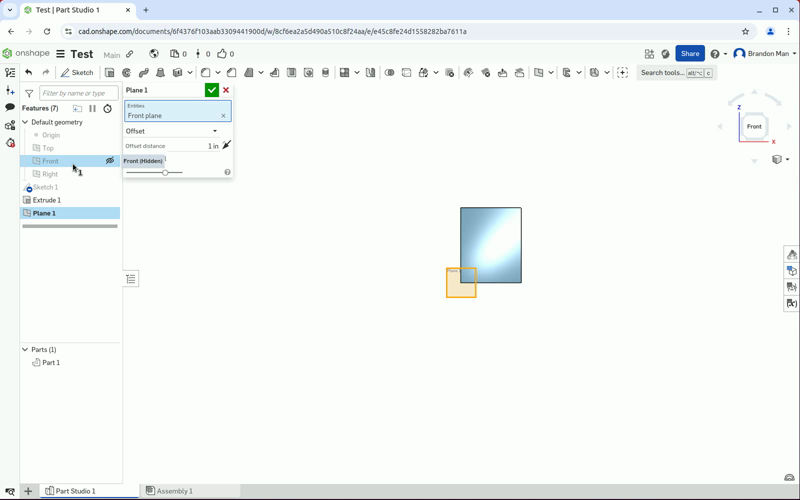
key(tab, 2)
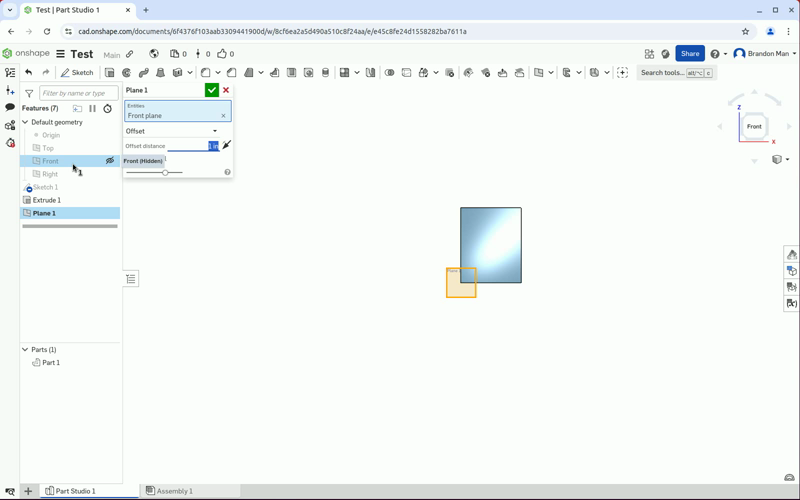
text(23.108)
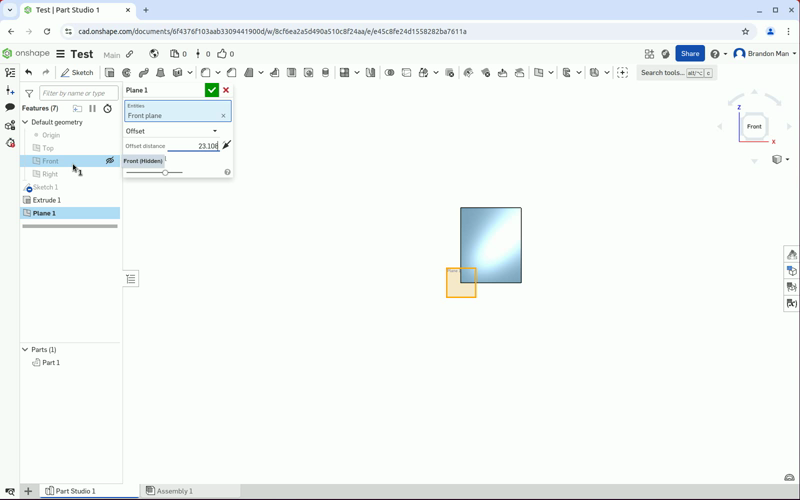
key(enter, 2)
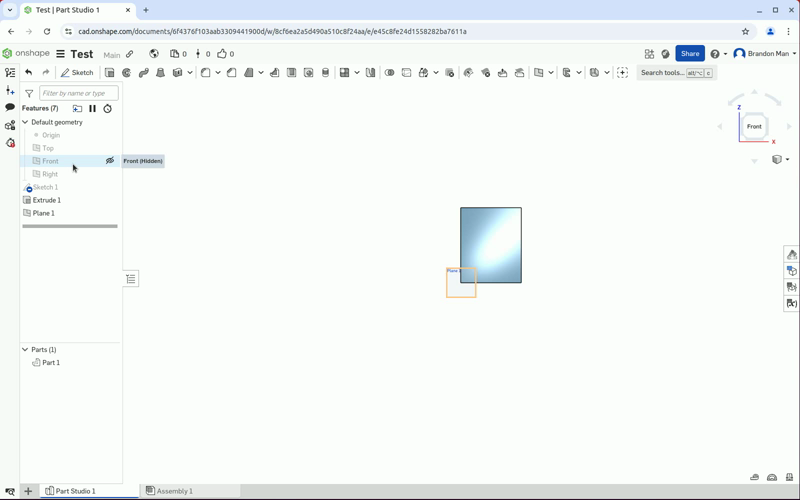
key(shift+s)
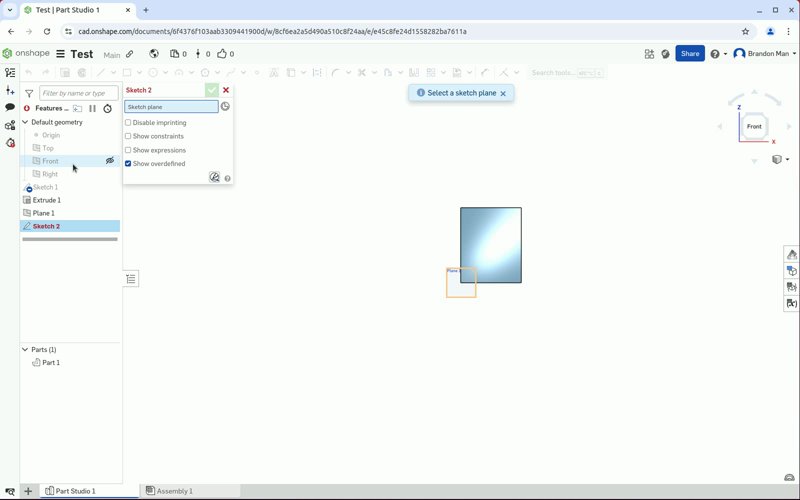
mouse_move(73, 215)
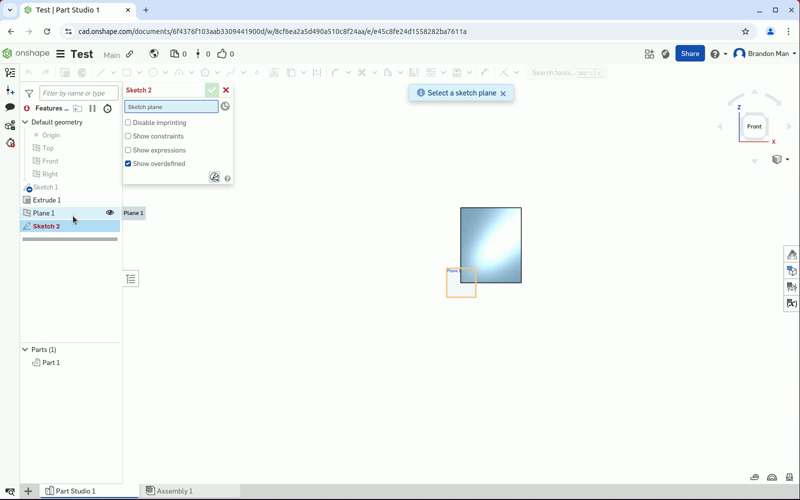
click(73, 215)
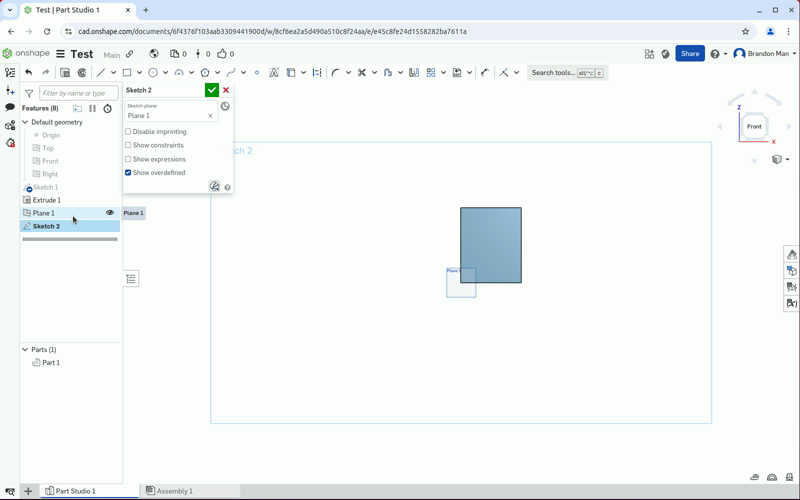
mouse_move(73, 352)
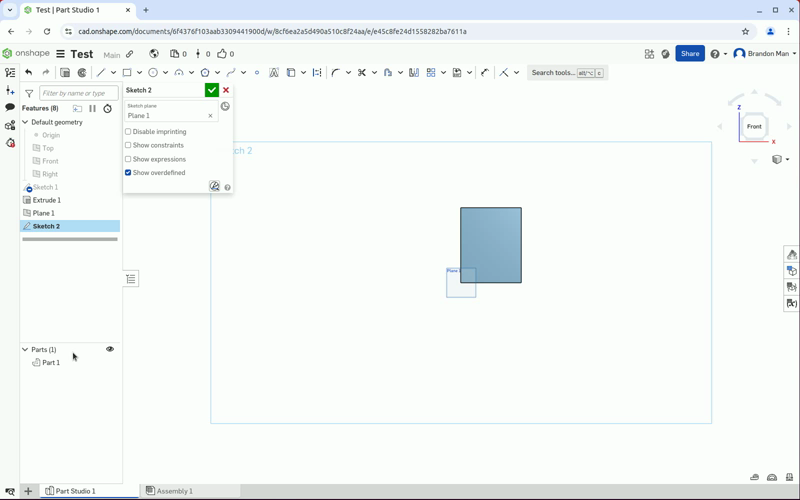
key(y)
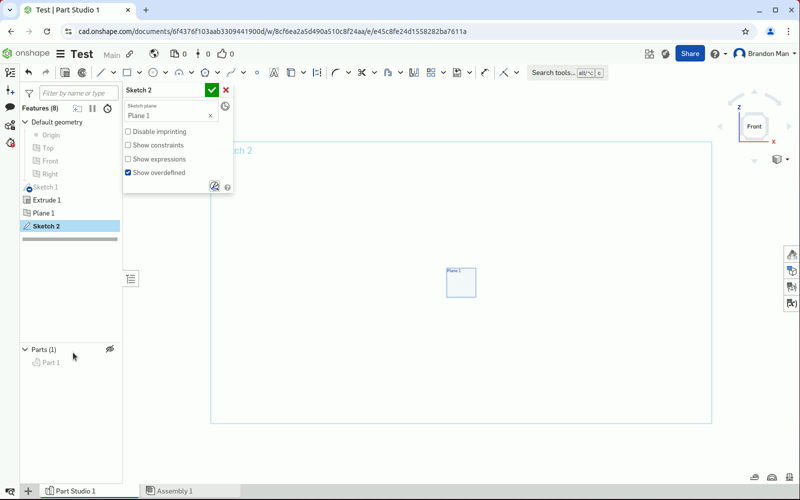
key(l)
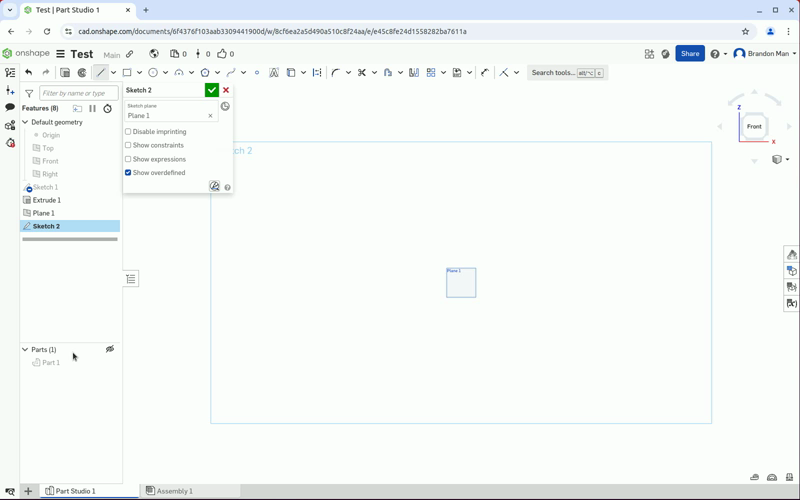
key_down(shift)
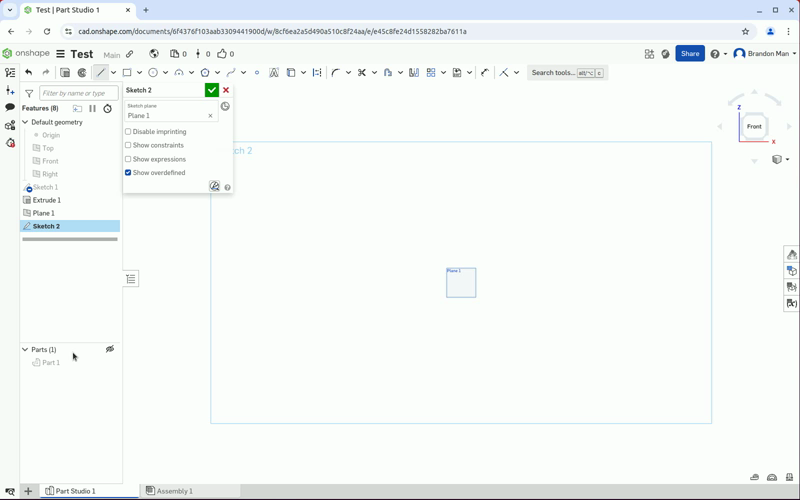
mouse_move(468, 272)
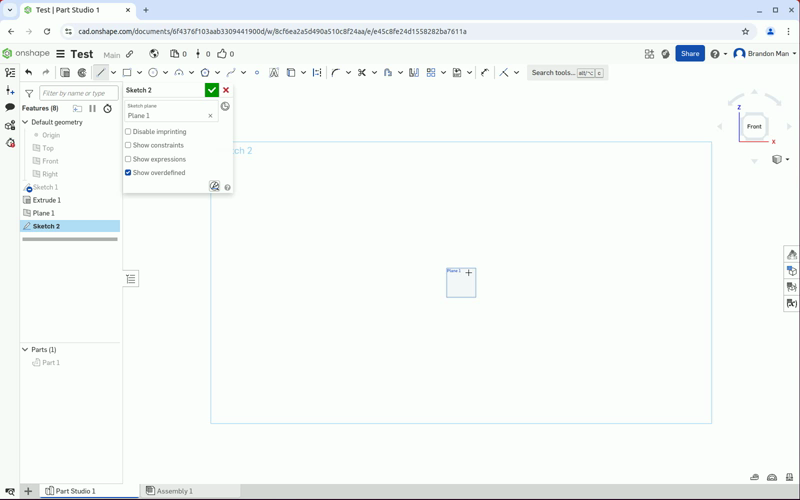
click(468, 272)
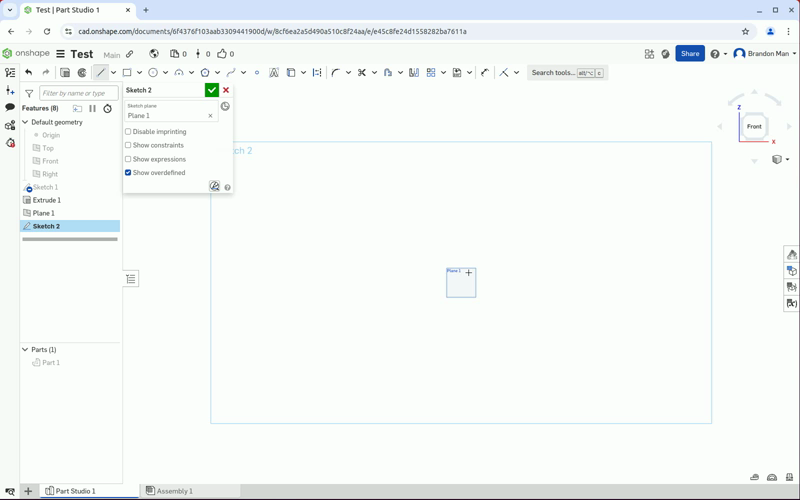
key_up(shift)
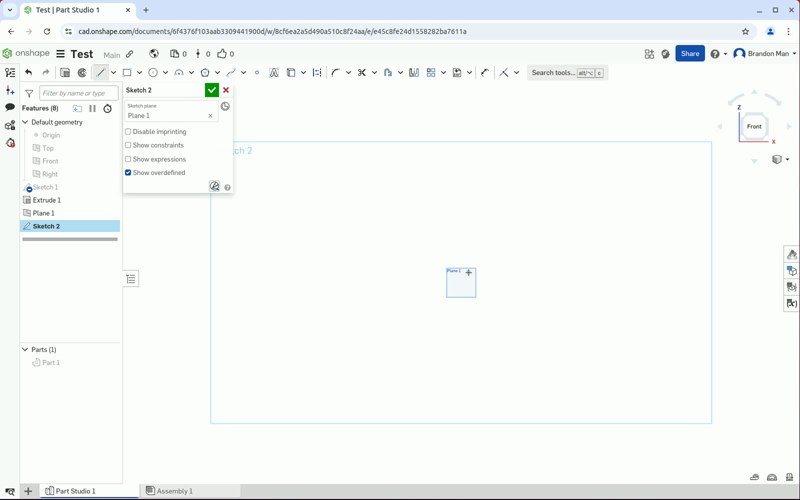
key_down(shift)
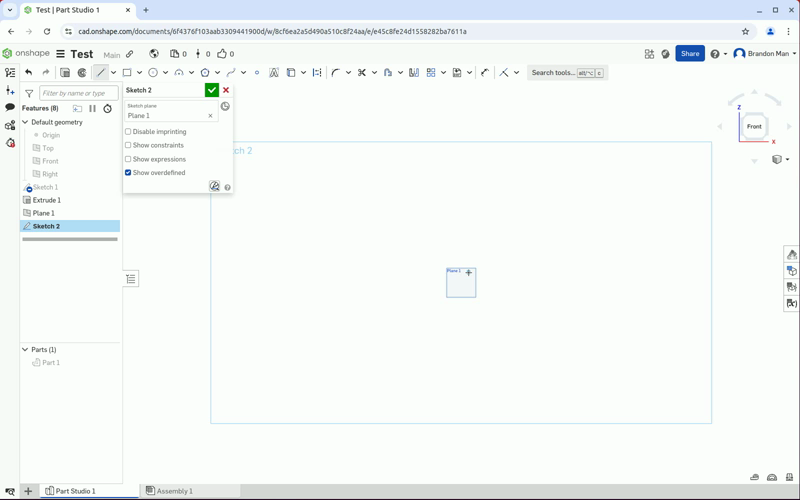
mouse_move(498, 272)
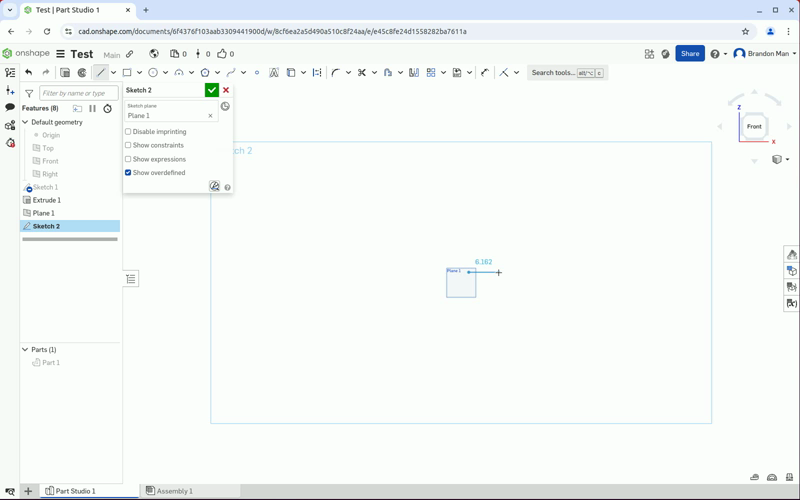
mouse_move(513, 272)
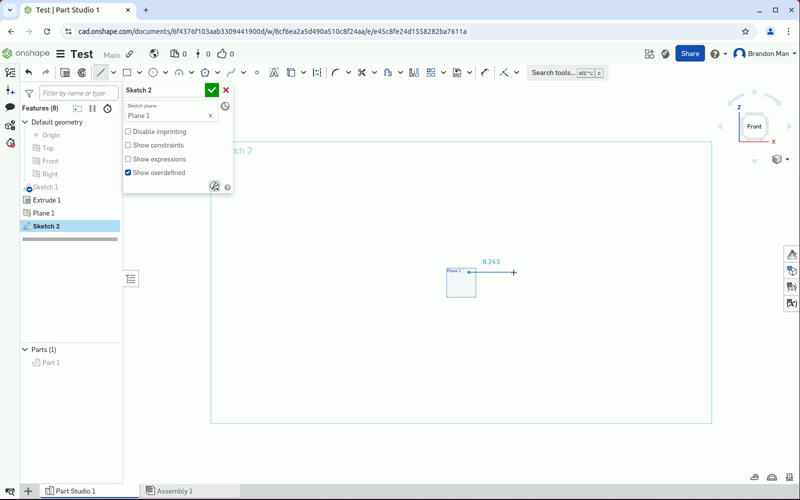
click(513, 272)
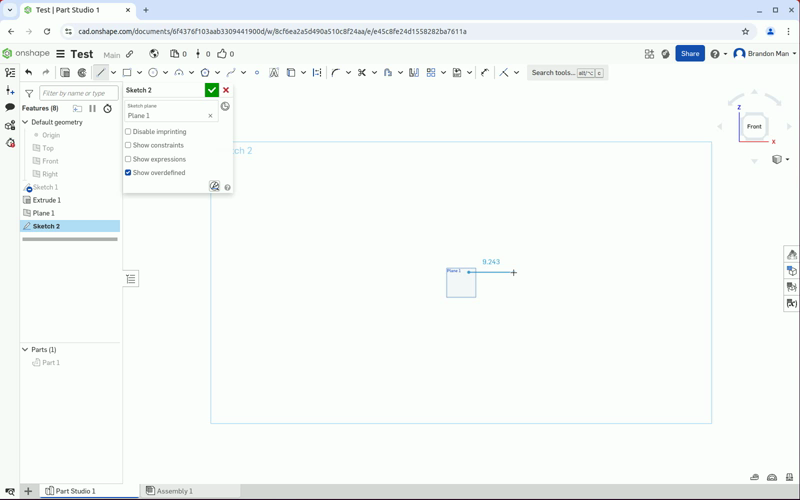
key_up(shift)
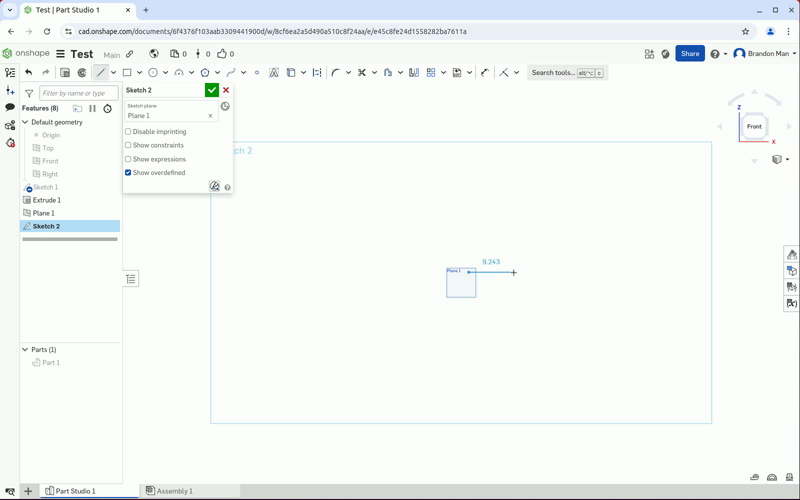
key_down(shift)
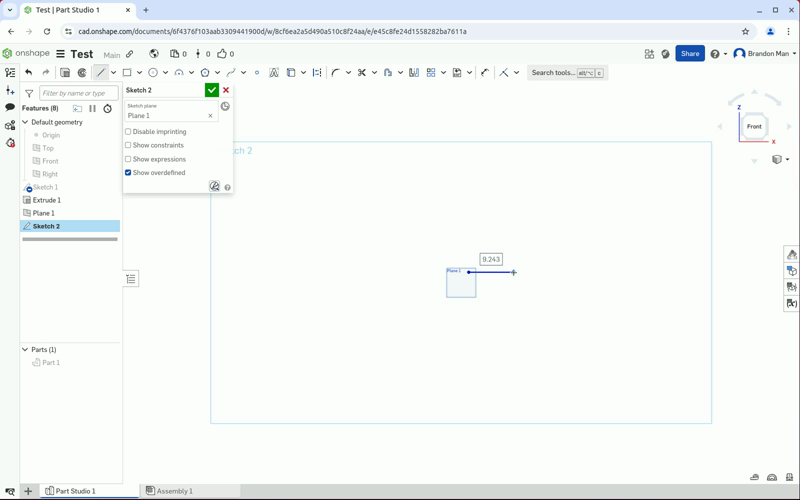
mouse_move(543, 272)
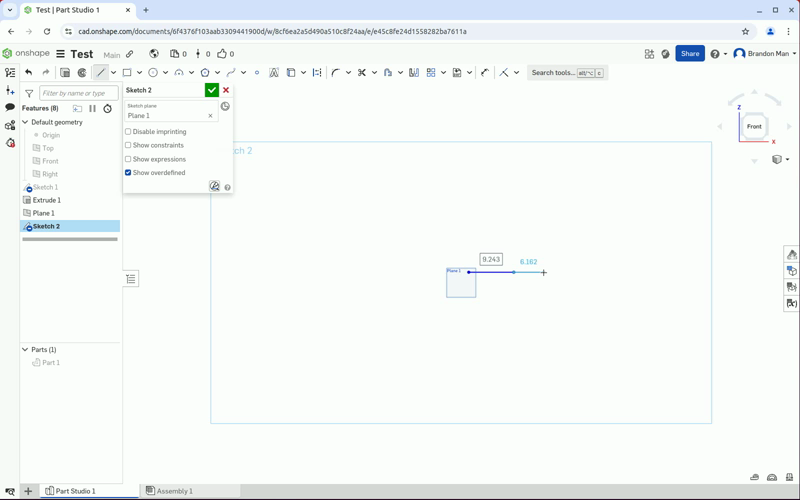
mouse_move(513, 217)
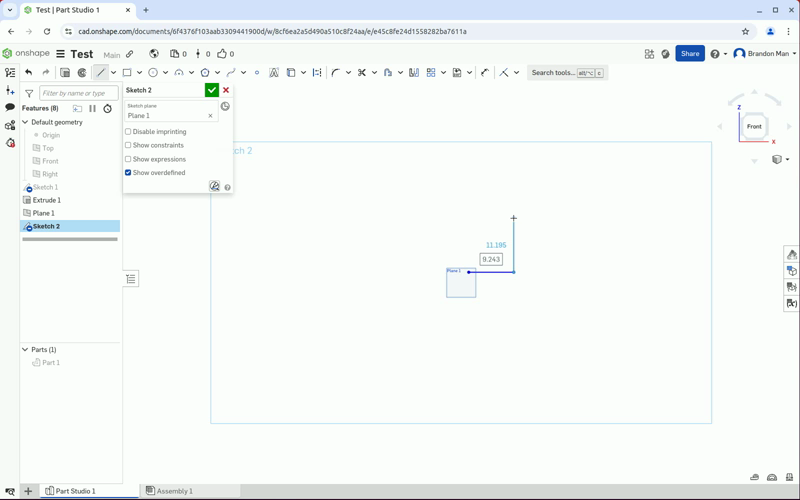
click(513, 217)
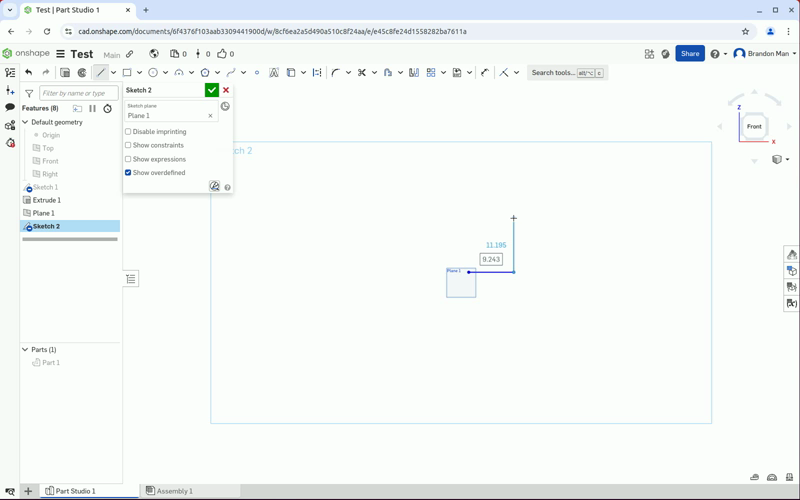
key_up(shift)
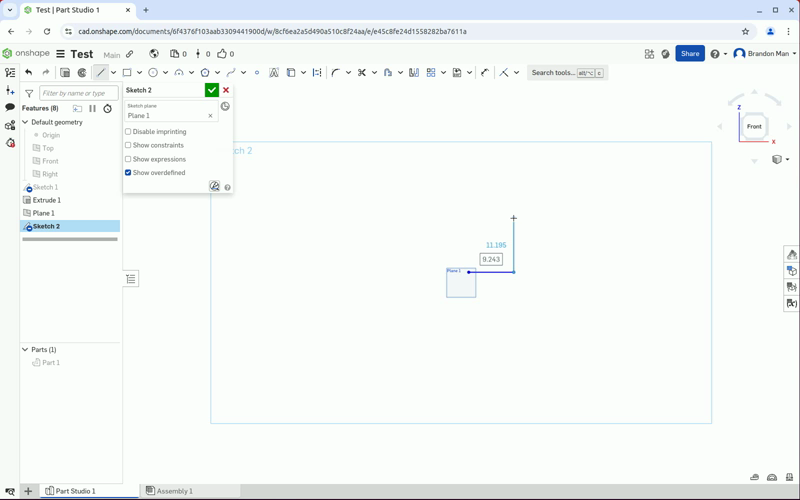
key_down(shift)
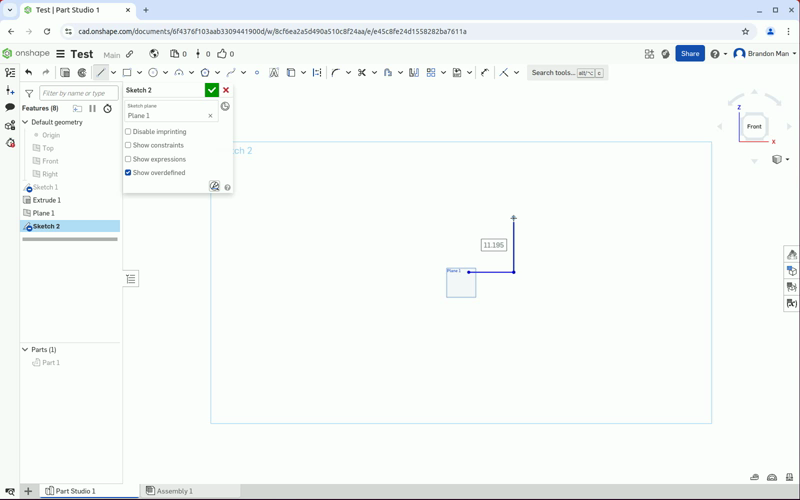
mouse_move(543, 217)
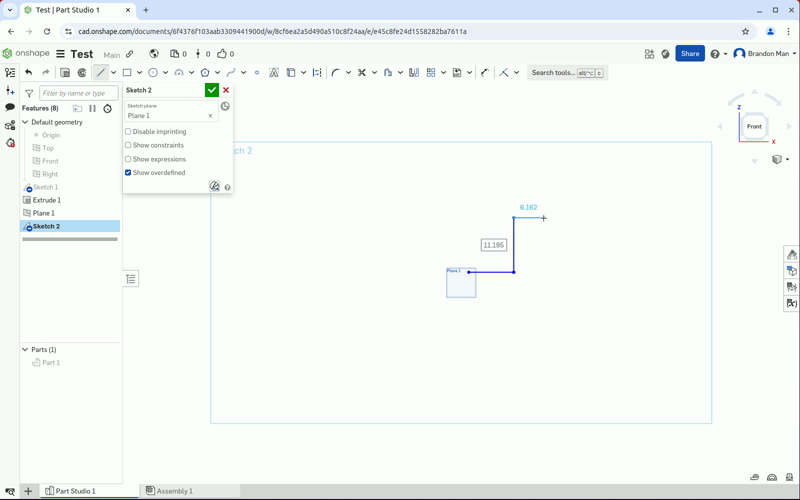
mouse_move(512, 217)
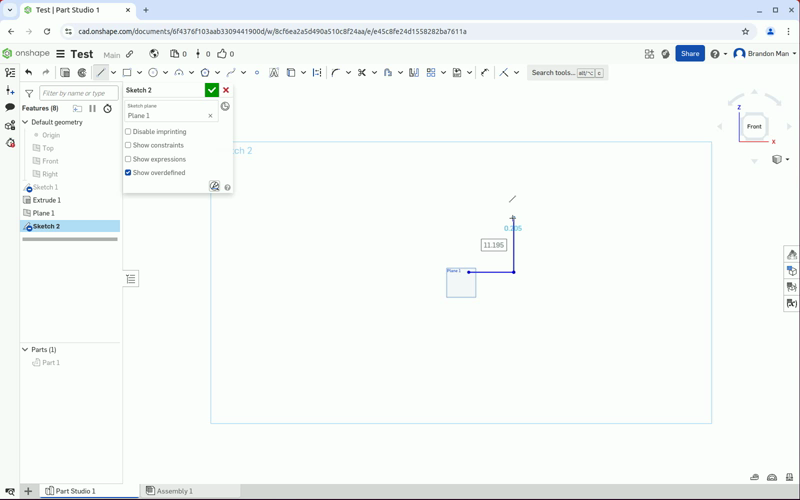
scroll(6)
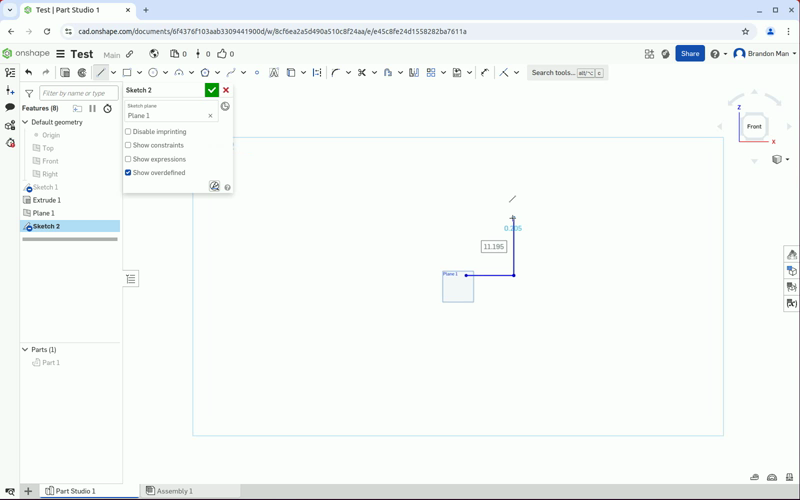
scroll(6)
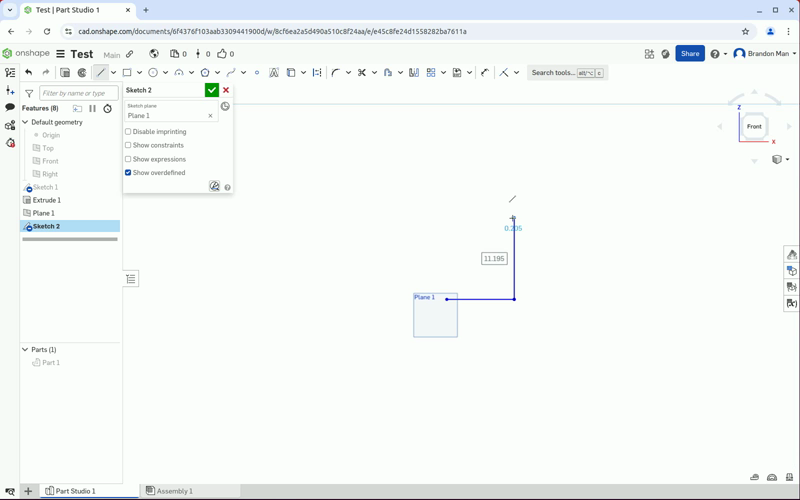
scroll(6)
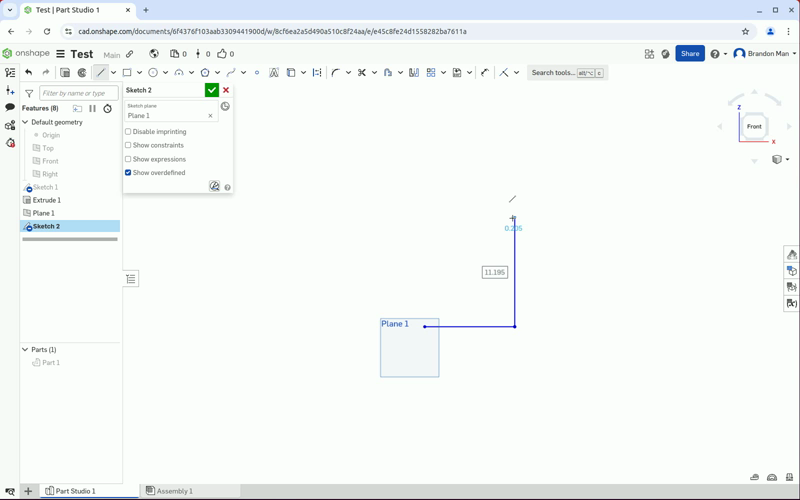
scroll(6)
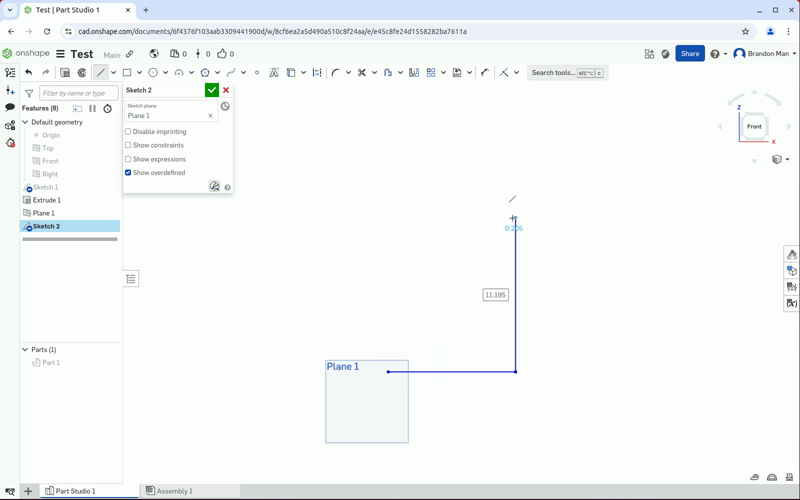
scroll(6)
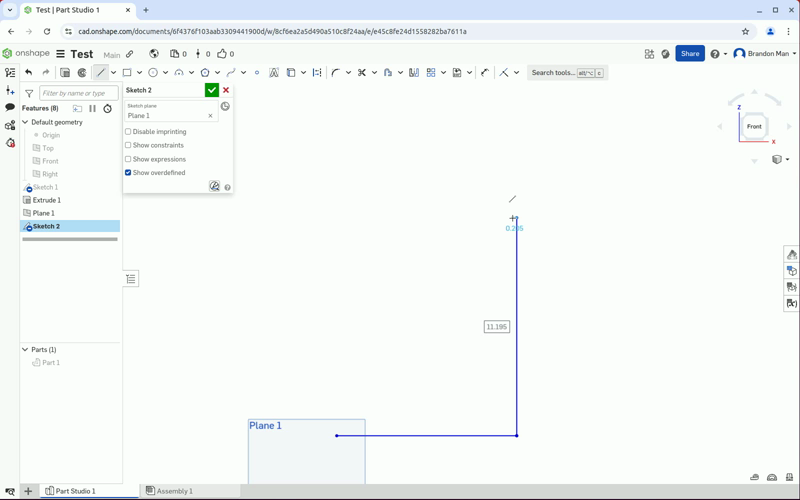
scroll(6)
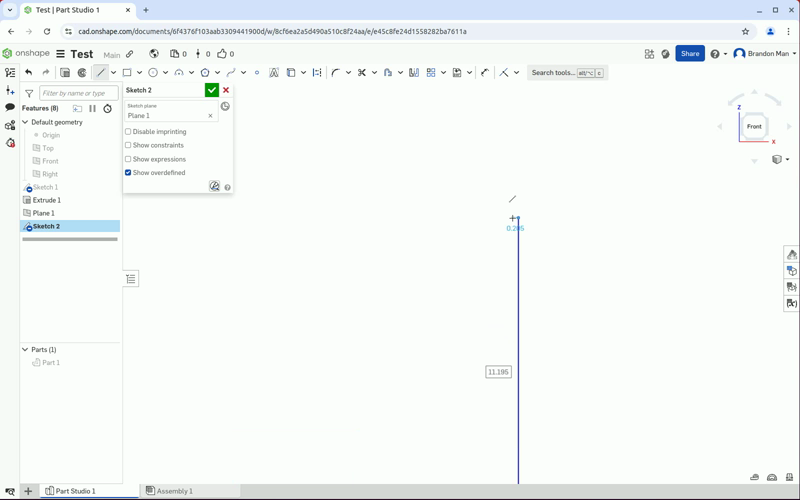
scroll(6)
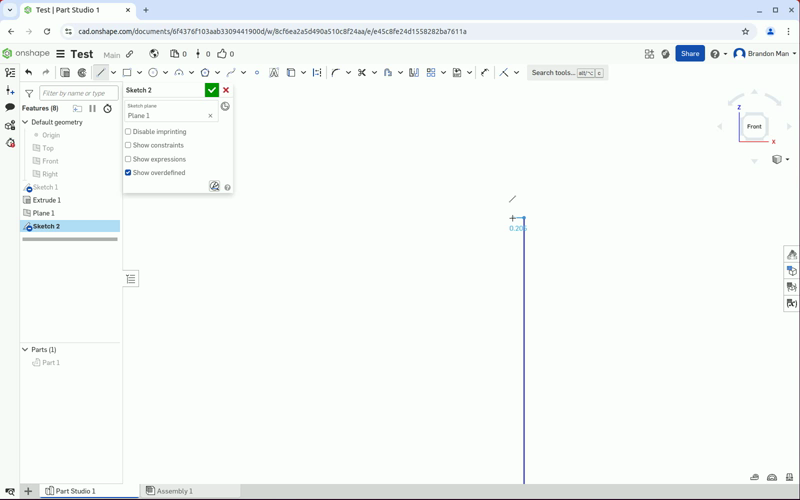
click(512, 217)
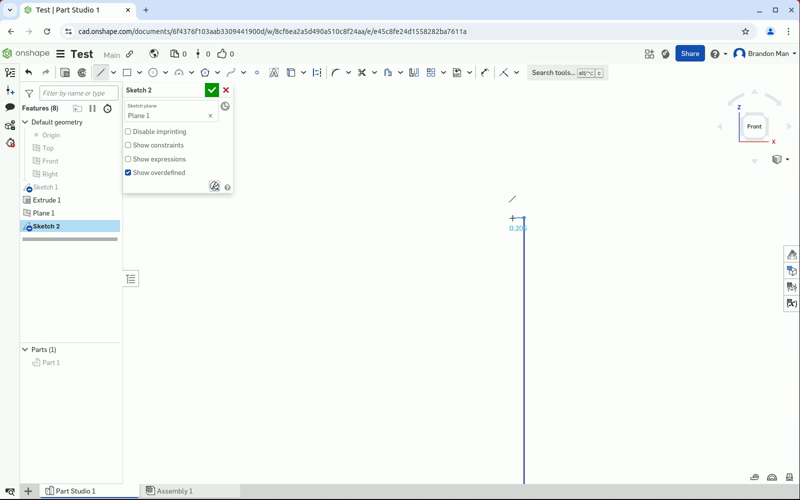
scroll(-6)
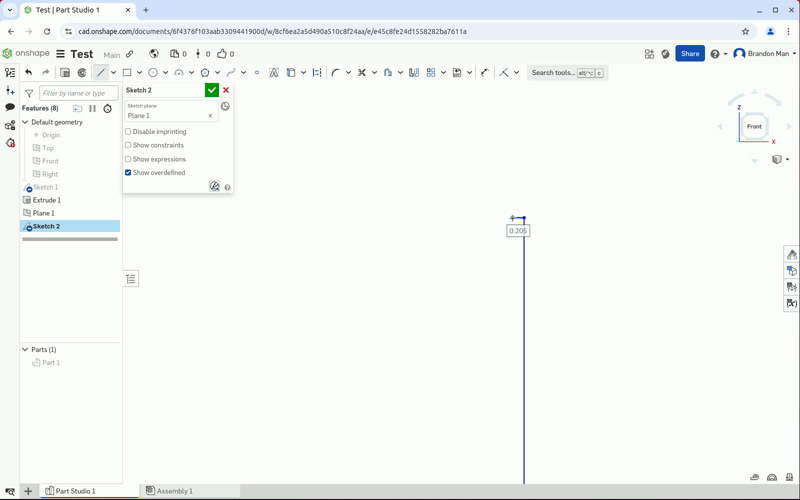
scroll(-6)
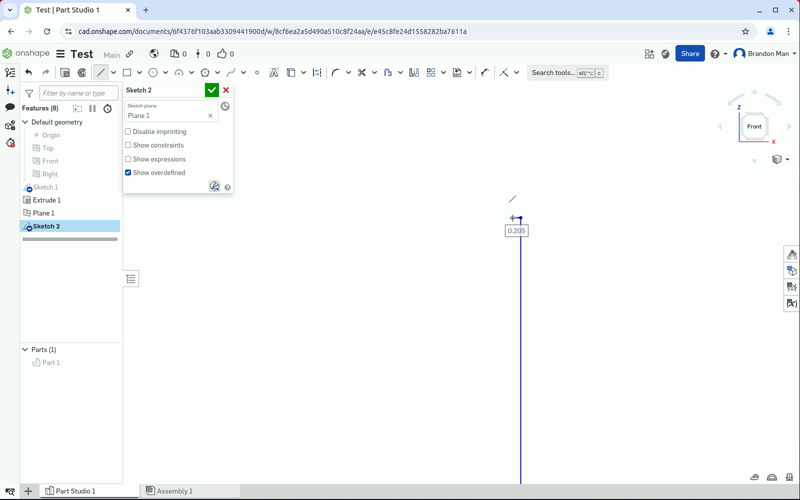
scroll(-6)
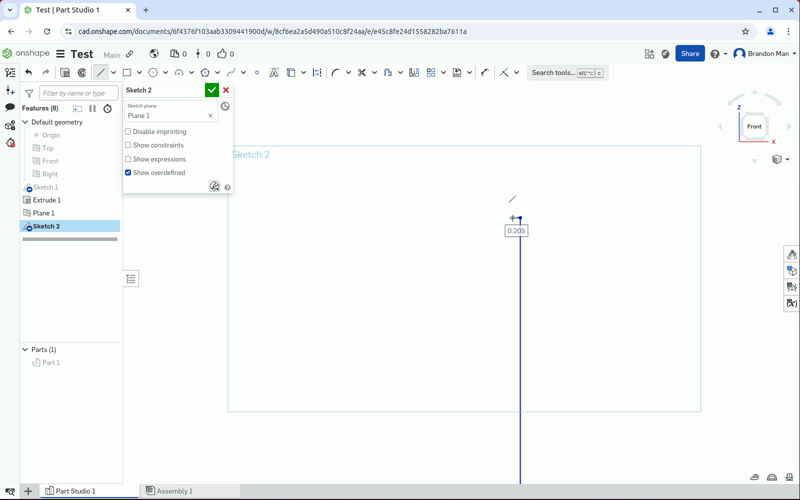
scroll(-6)
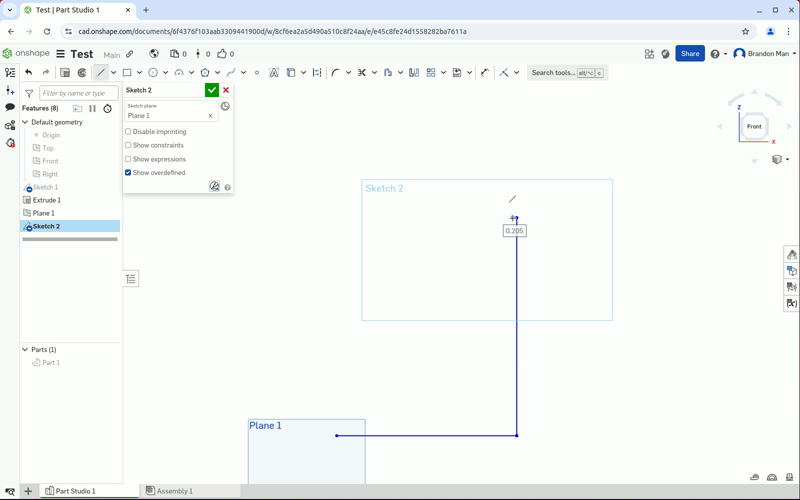
scroll(-6)
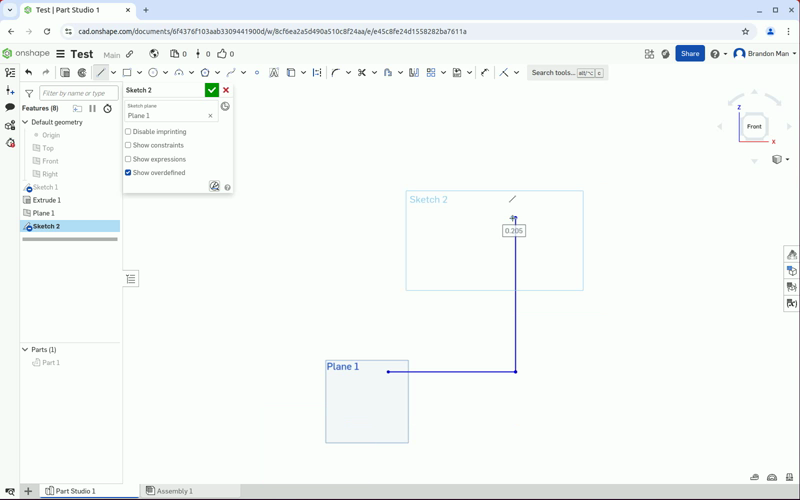
scroll(-6)
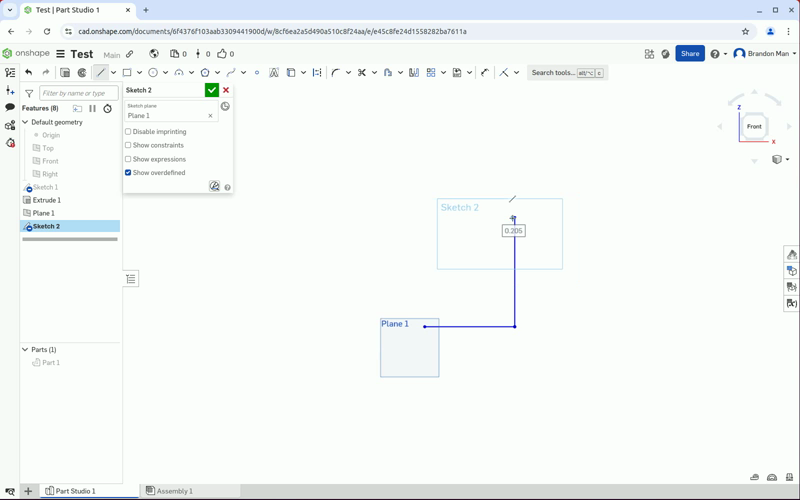
scroll(-6)
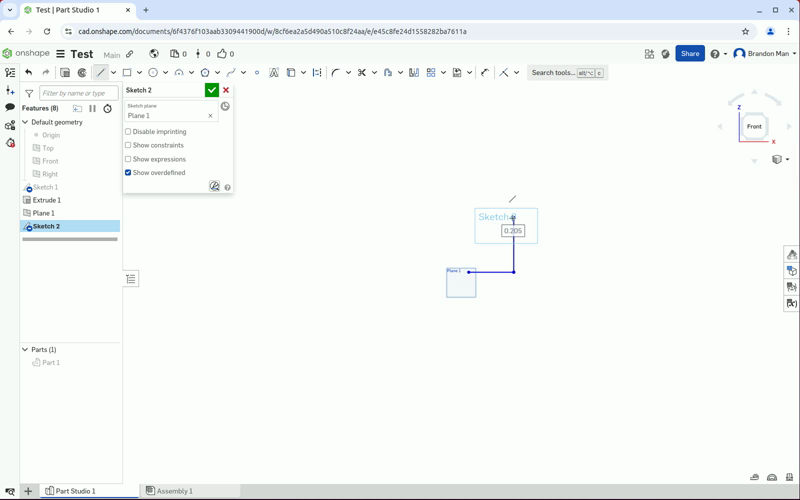
key_up(shift)
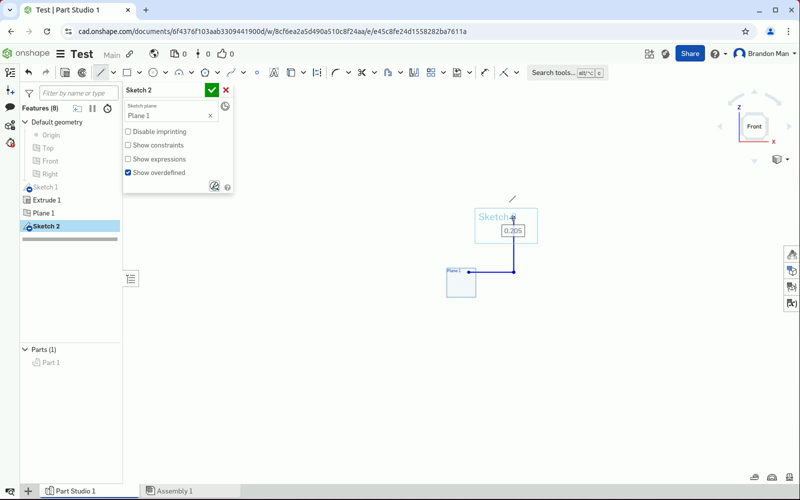
key_down(shift)
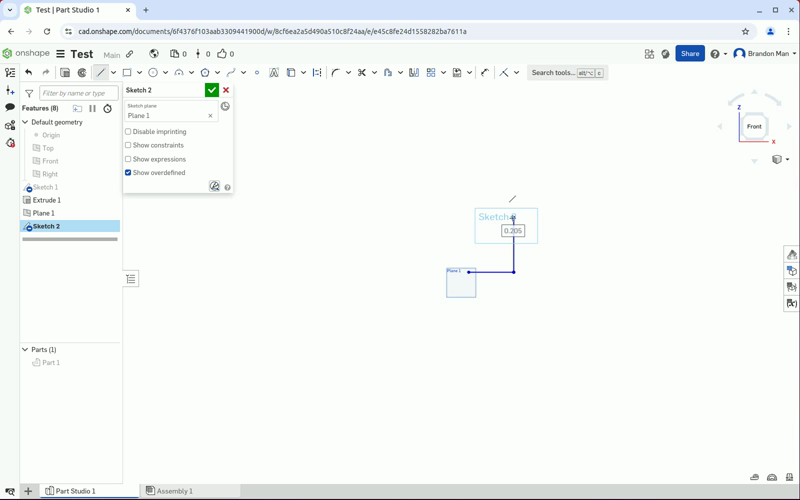
mouse_move(468, 272)
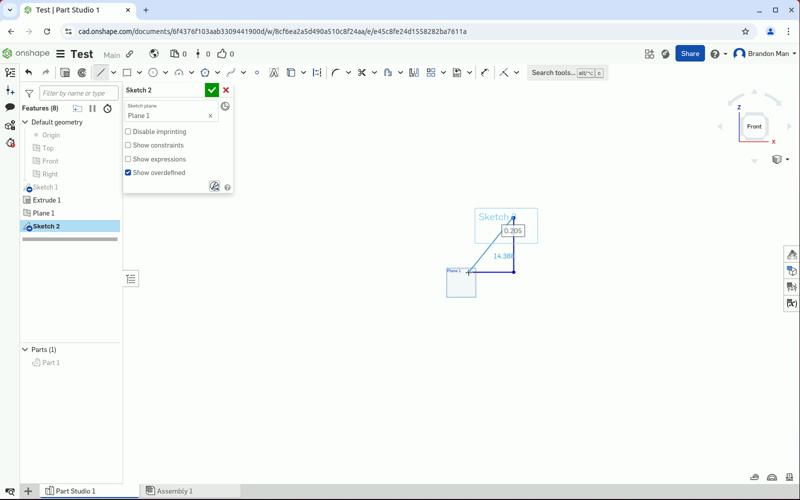
key_up(shift)
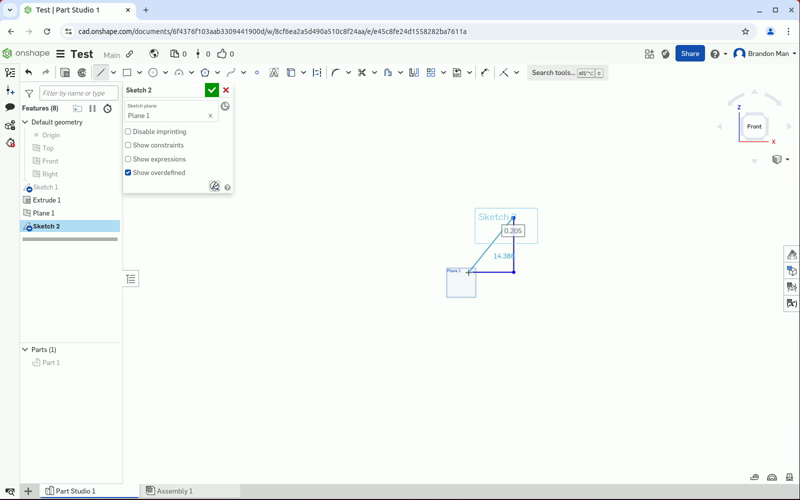
click(468, 272)
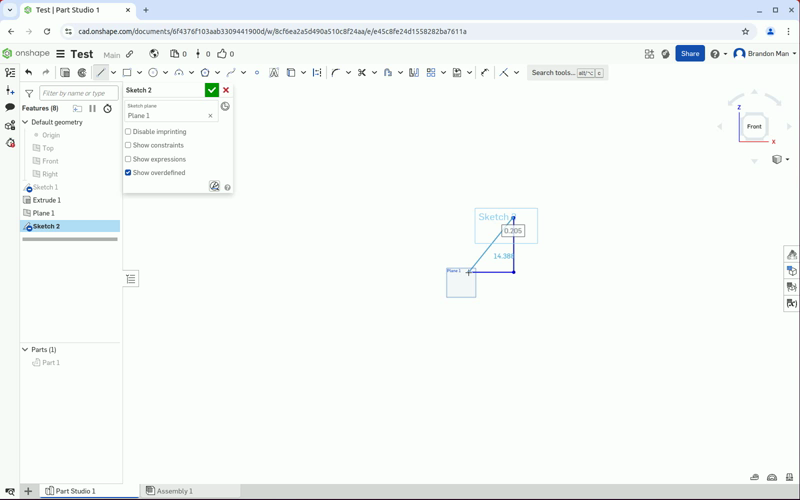
key(esc)
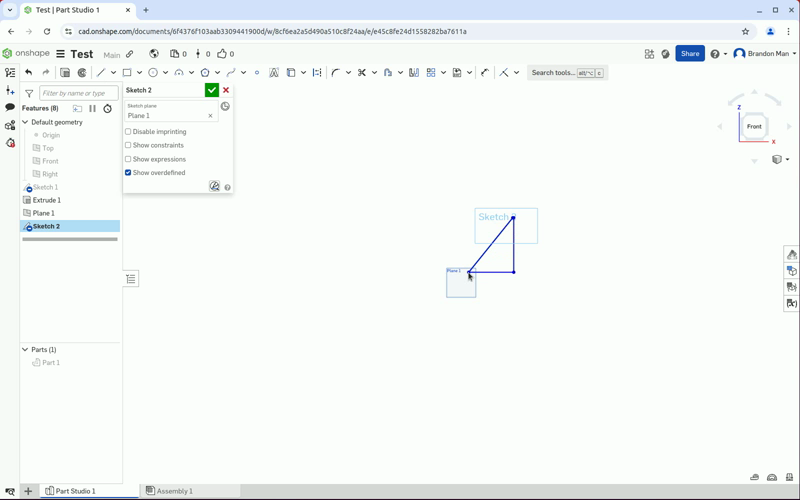
mouse_move(509, 224)
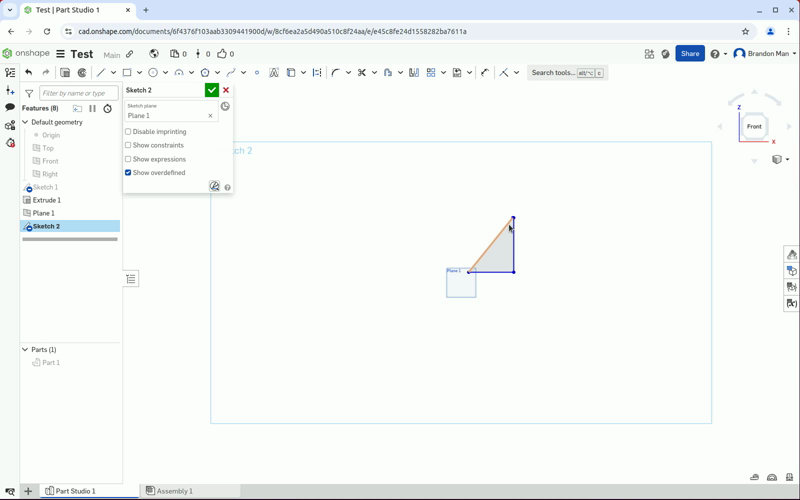
scroll(6)
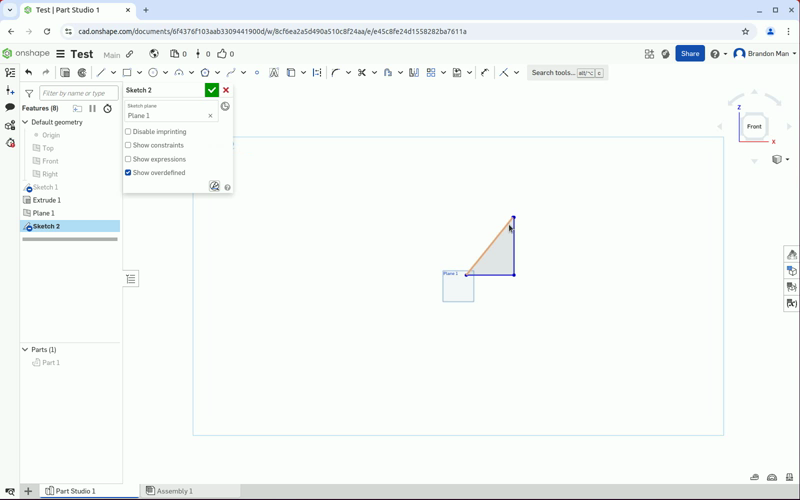
scroll(6)
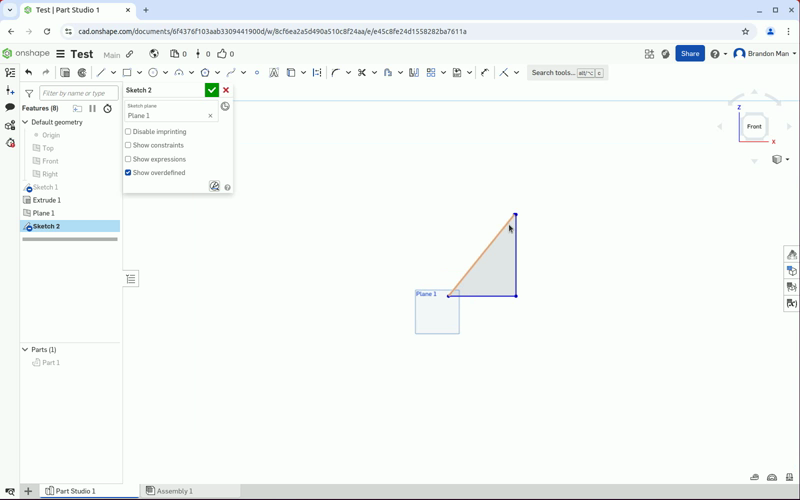
scroll(6)
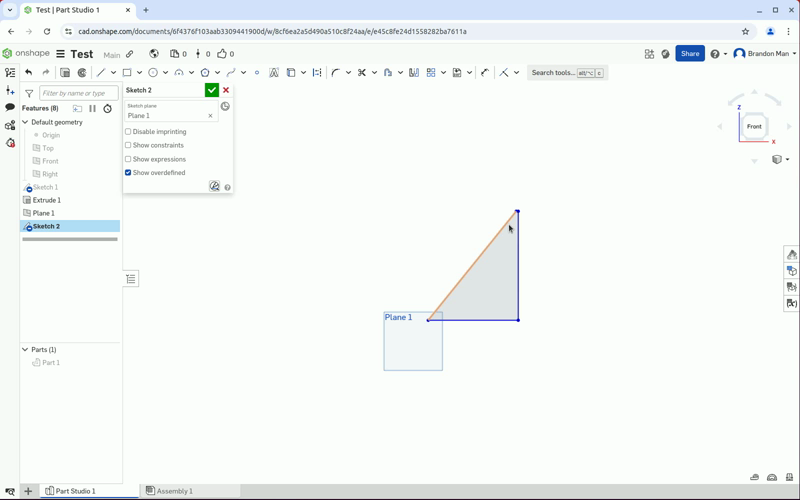
scroll(6)
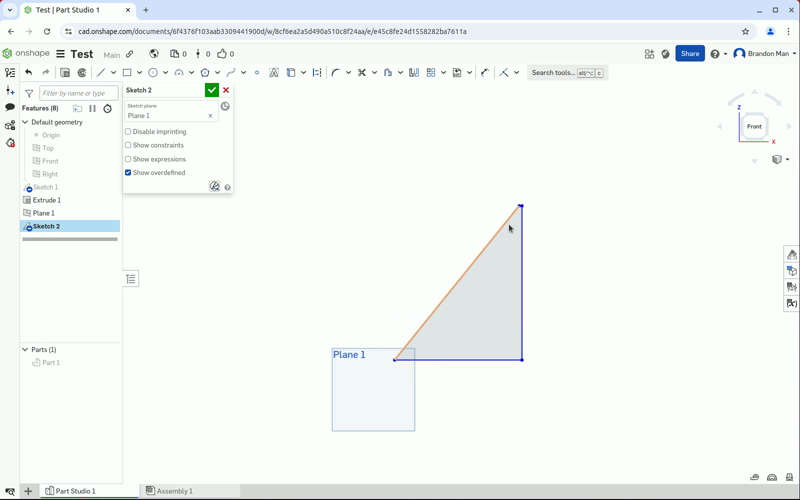
scroll(6)
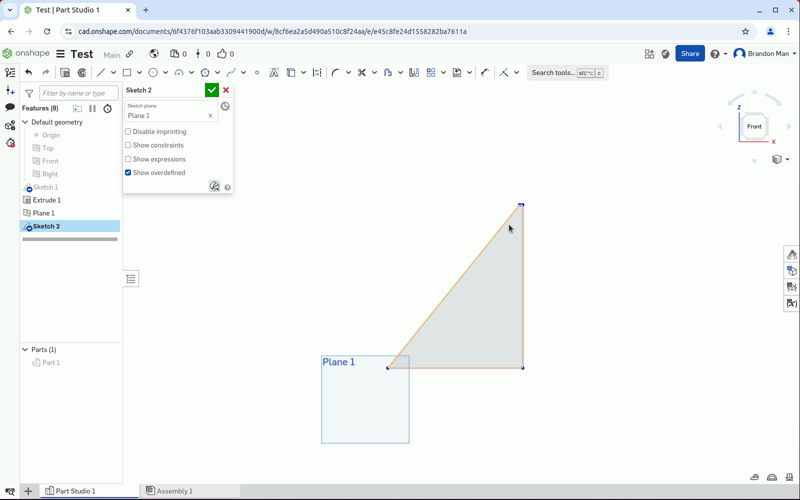
scroll(6)
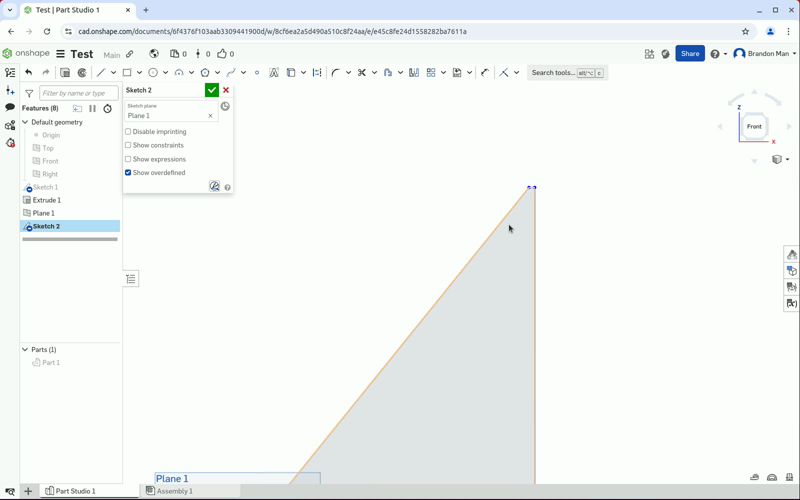
scroll(6)
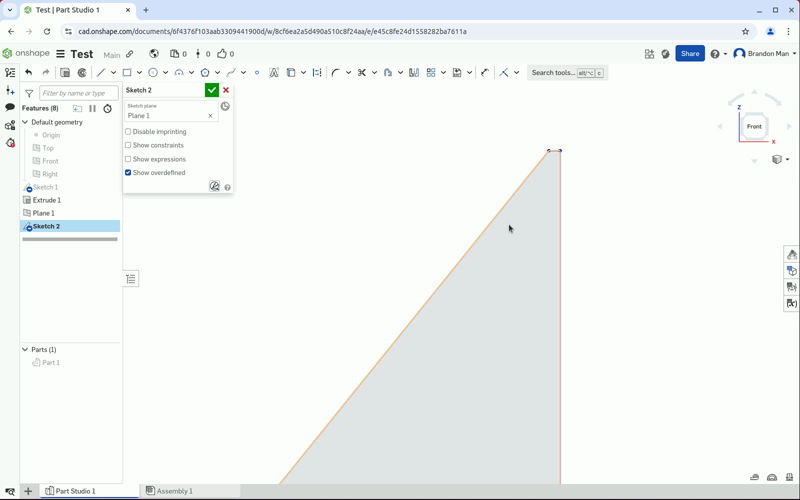
click(509, 224)
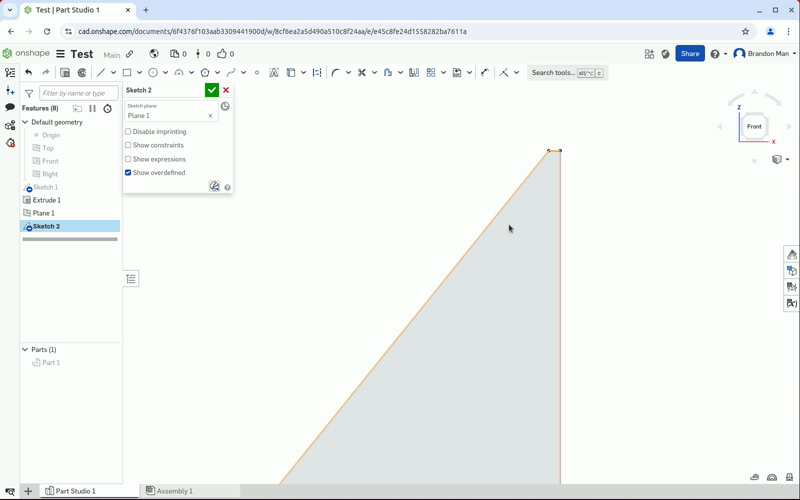
scroll(-6)
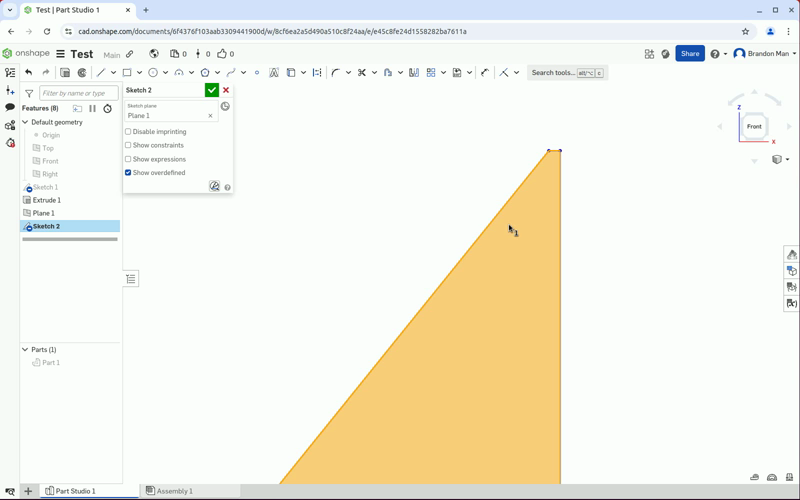
scroll(-6)
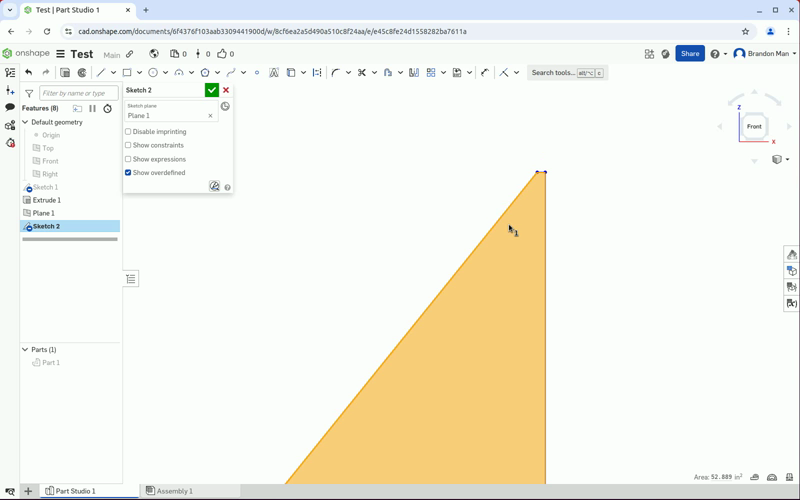
scroll(-6)
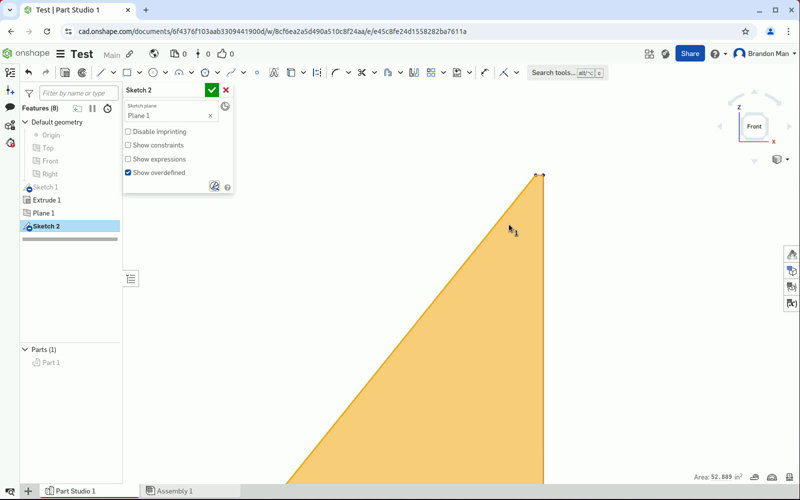
scroll(-6)
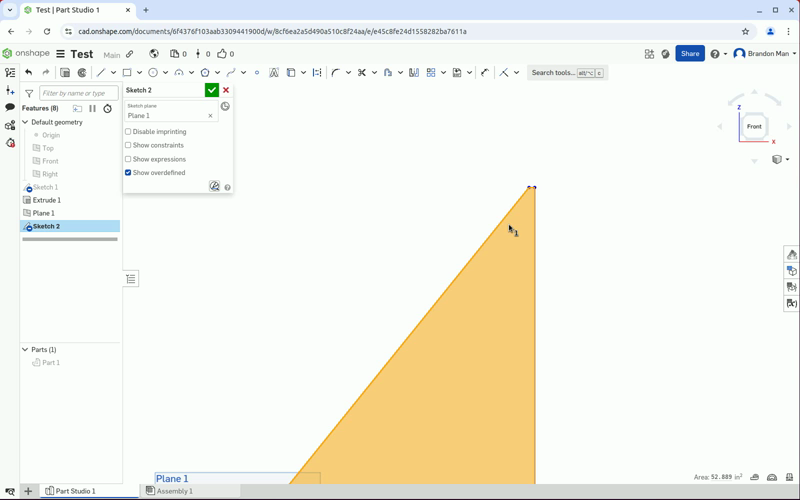
scroll(-6)
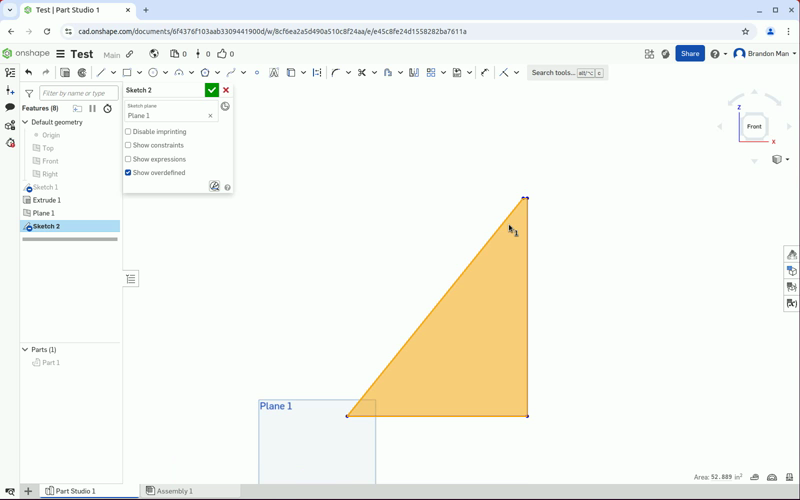
scroll(-6)
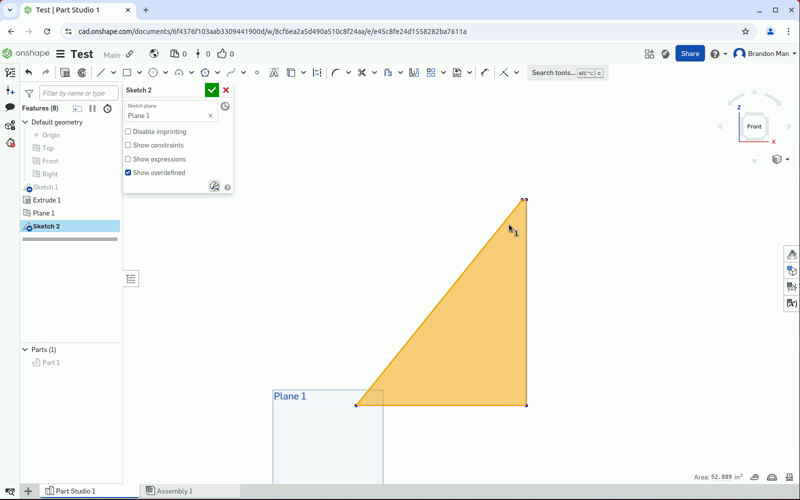
scroll(-6)
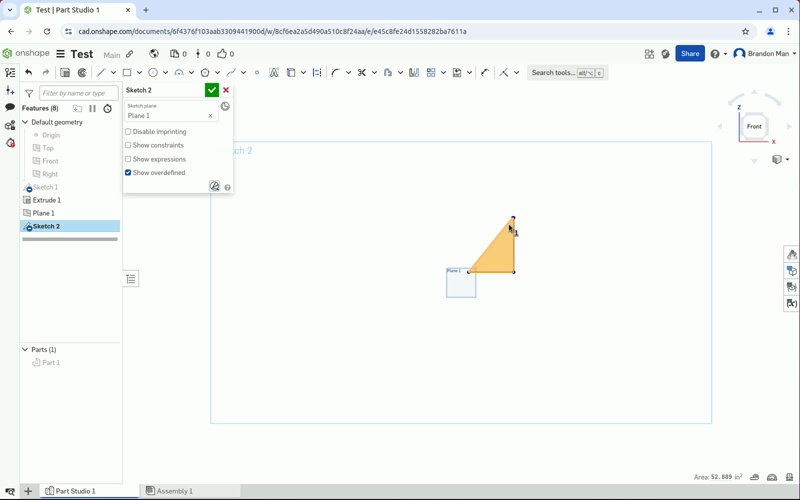
mouse_move(73, 352)
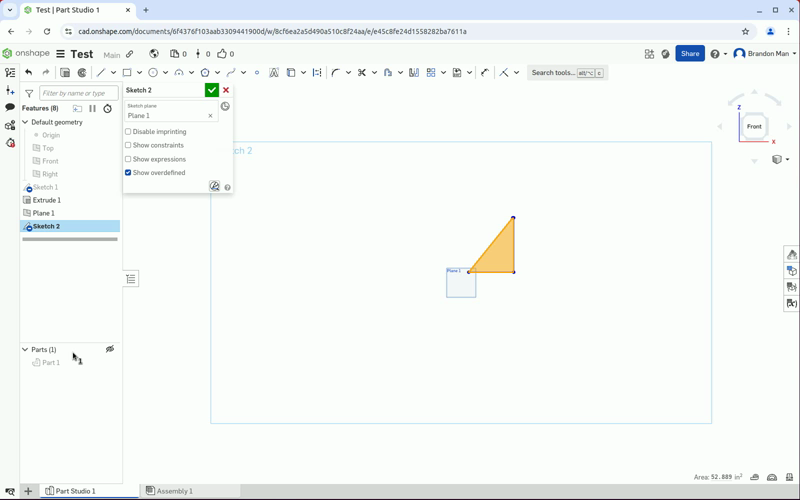
key(shift+y)
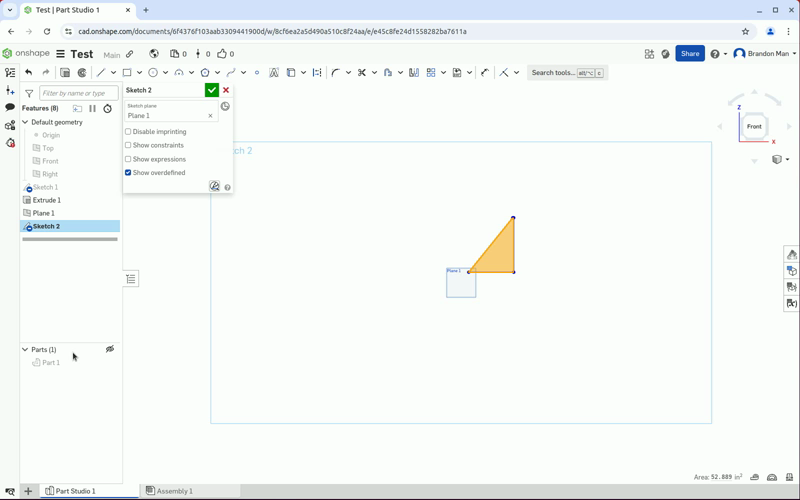
key(shift+e)
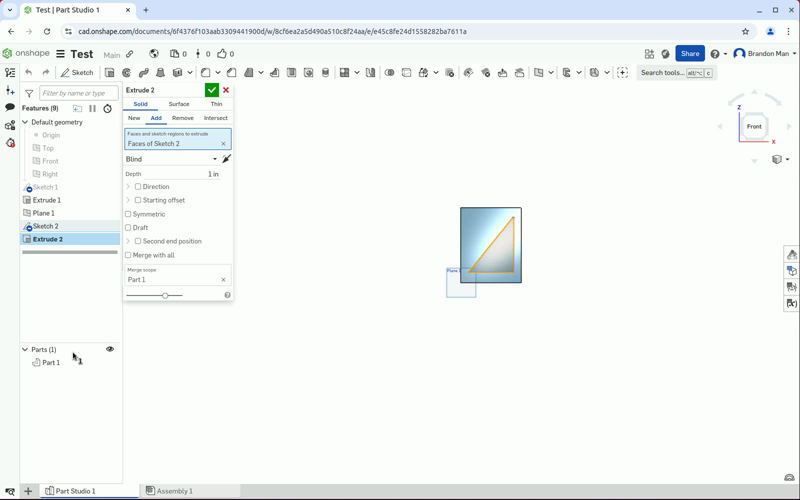
mouse_move(143, 106)
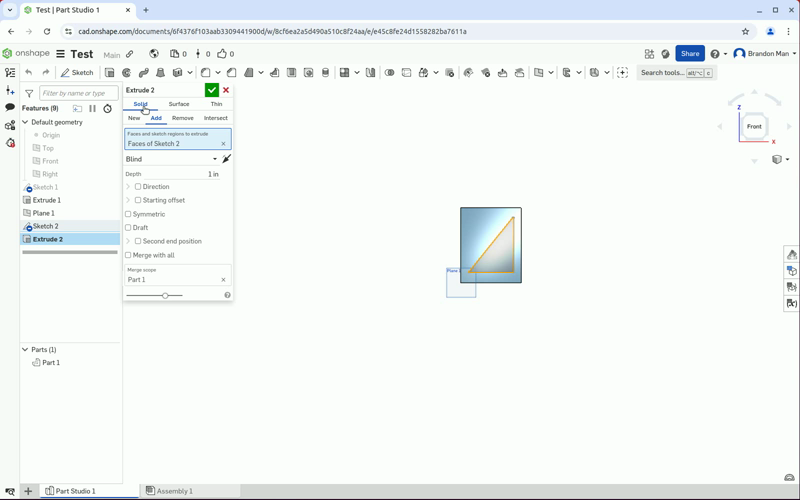
click(143, 106)
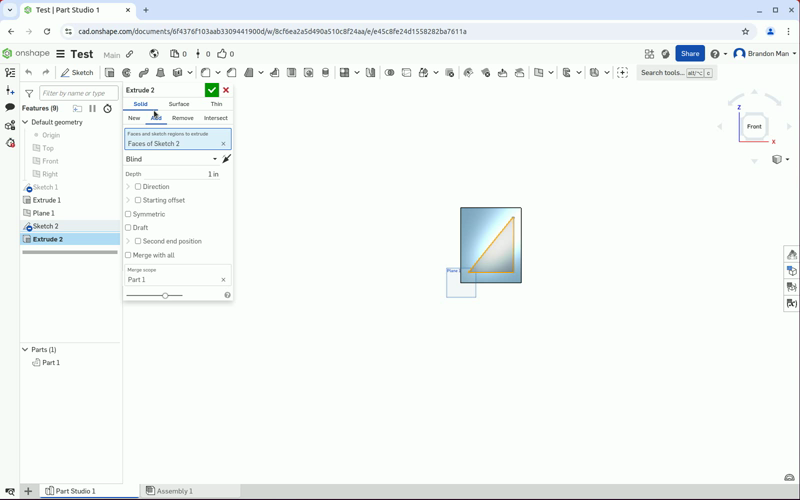
mouse_move(186, 120)
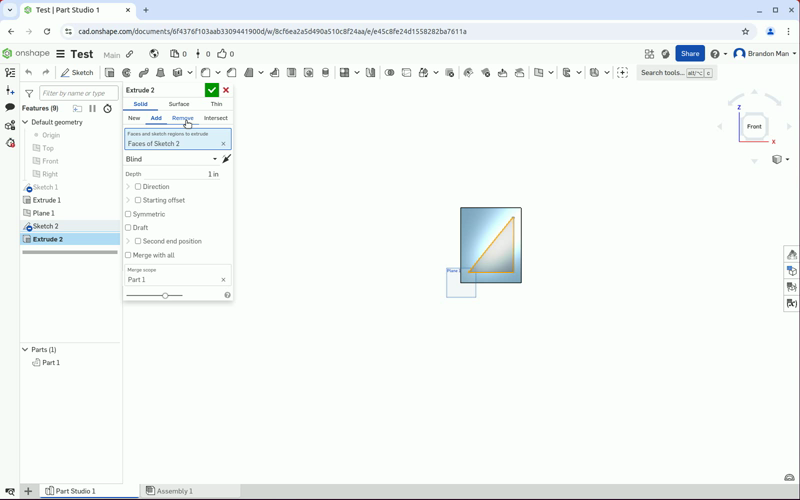
click(186, 120)
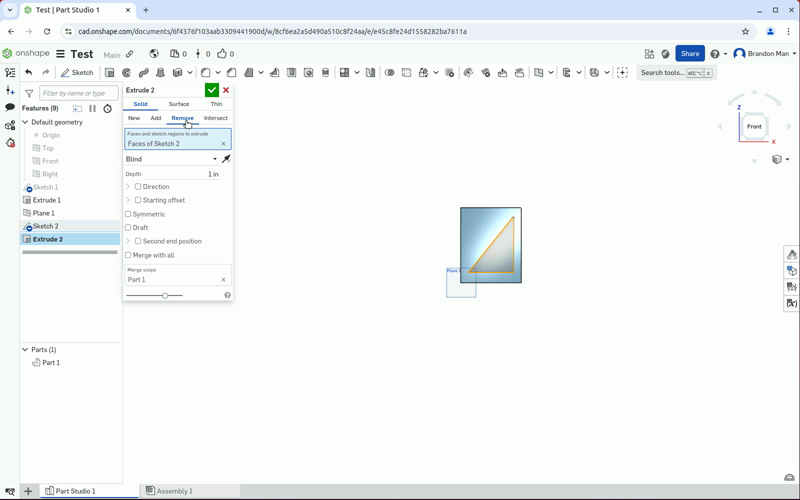
key(tab, 4)
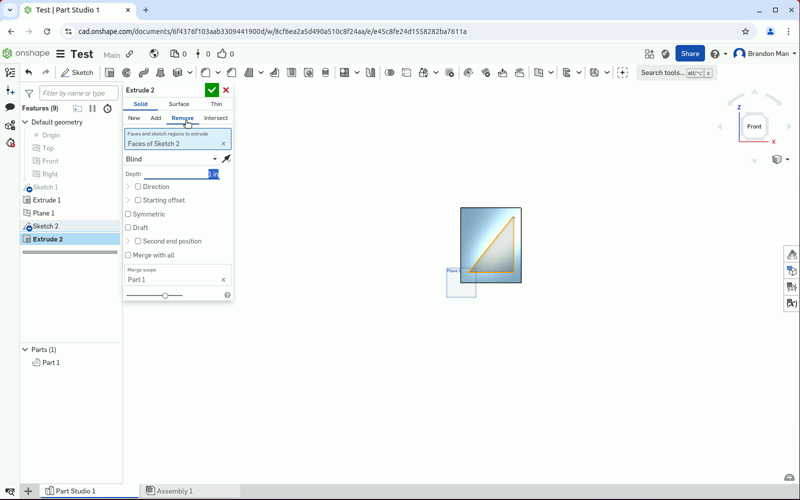
text(0.722)
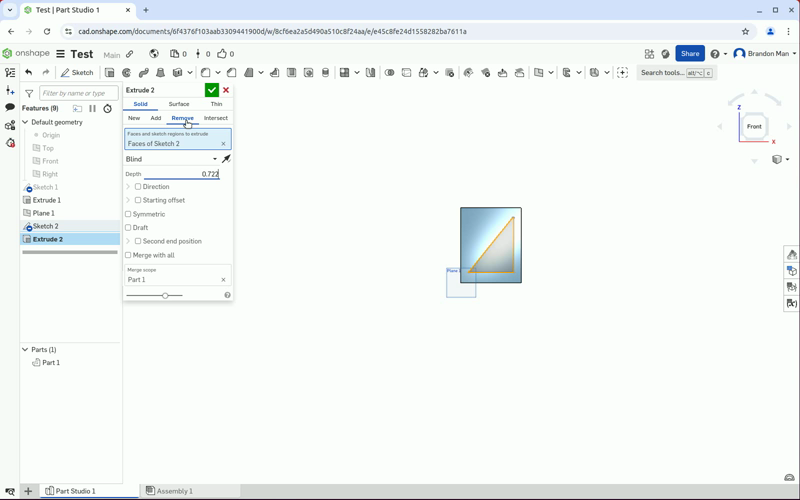
key(tab, 6)
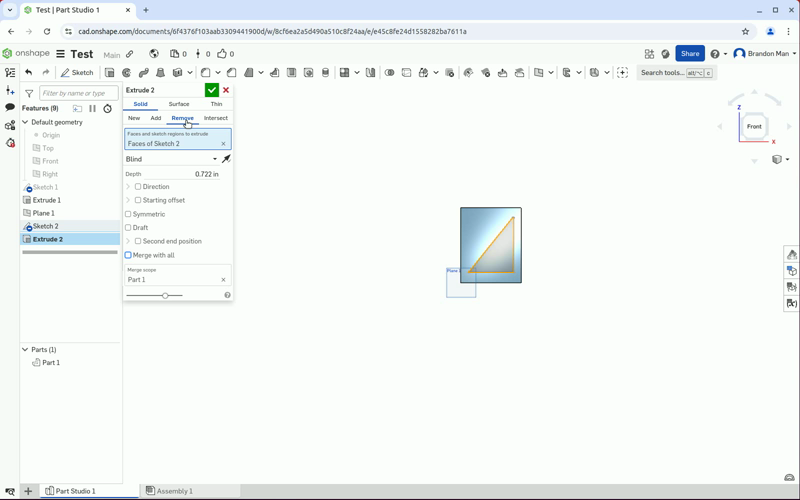
key(space)
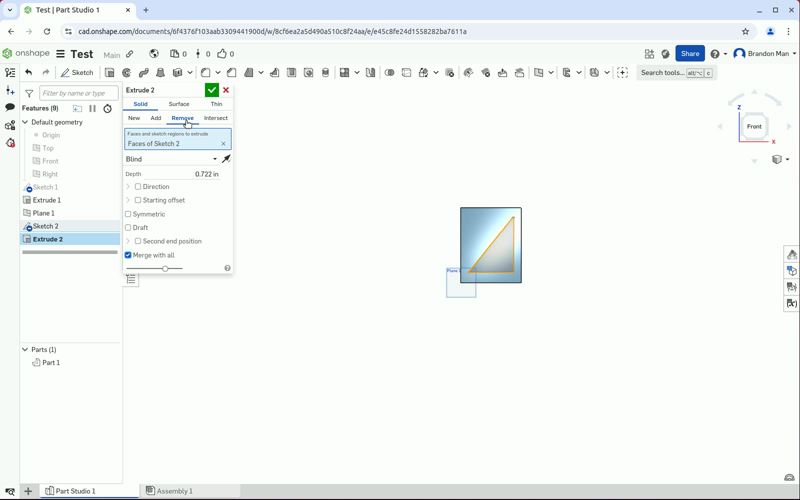
key(enter)
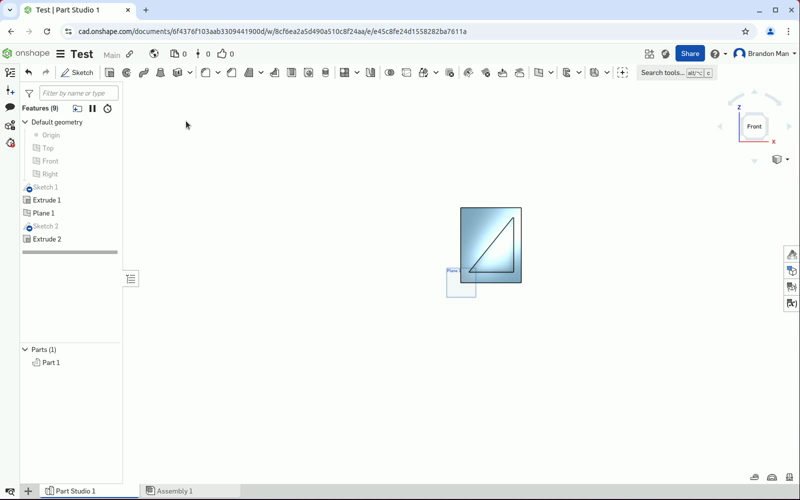
key(shift+h)
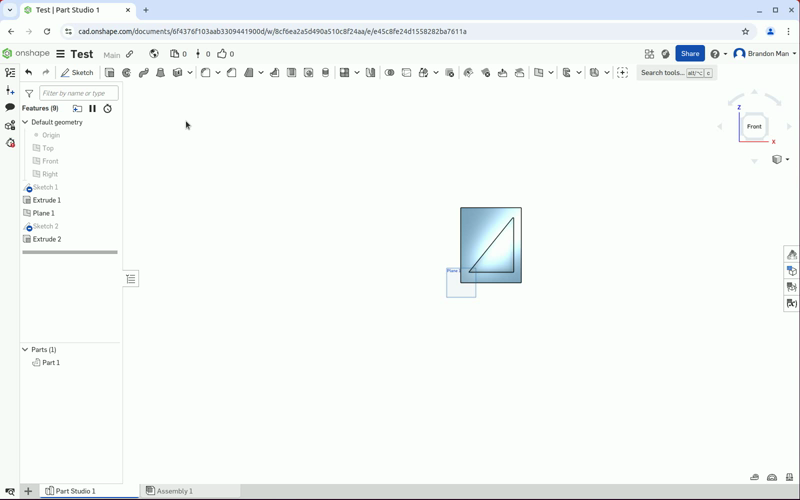
key(shift+h)
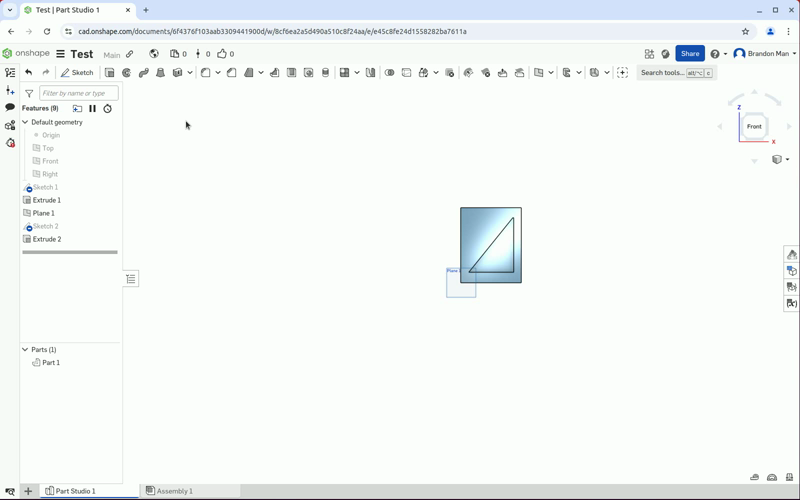
mouse_move(73, 189)
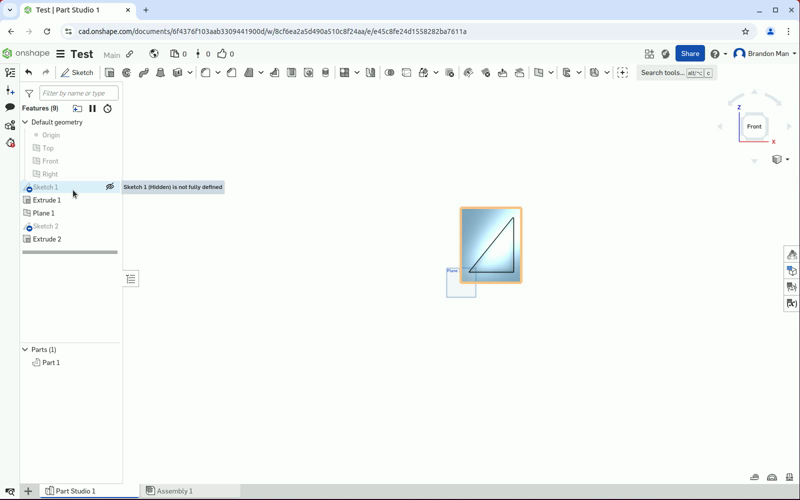
click(73, 189)
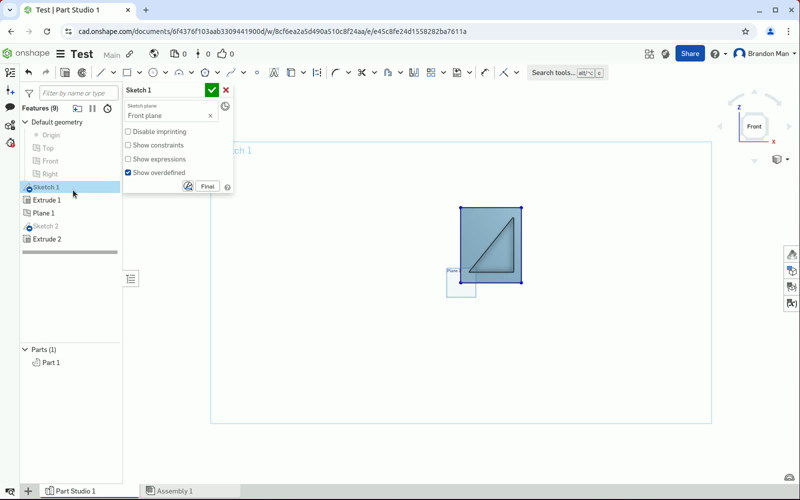
mouse_move(229, 92)
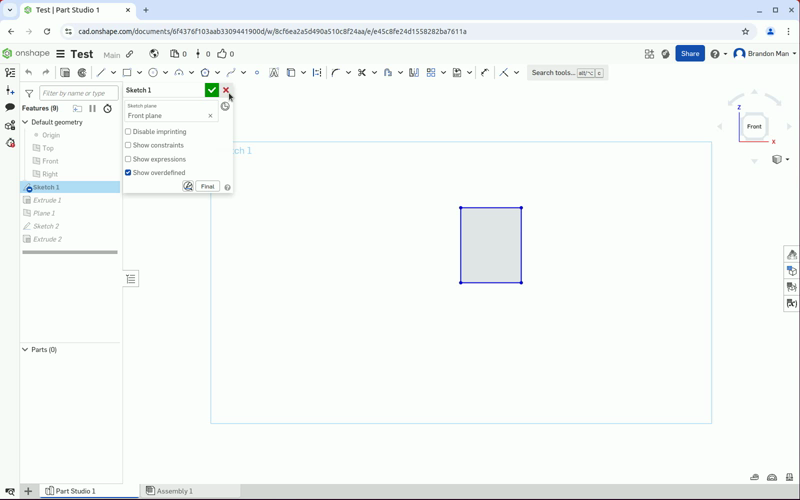
click(229, 92)
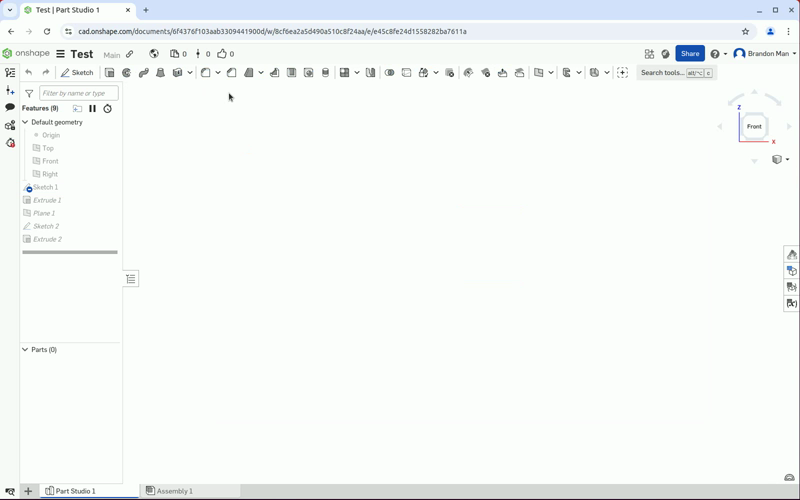
key(shift+s)
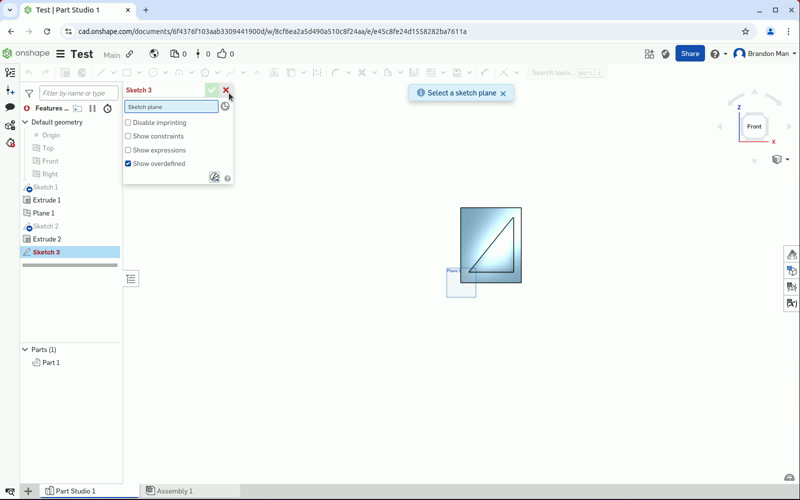
mouse_move(73, 215)
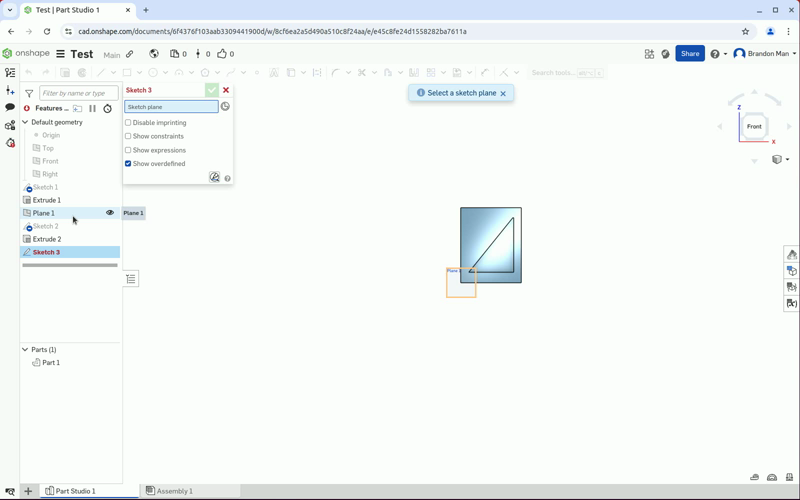
click(73, 215)
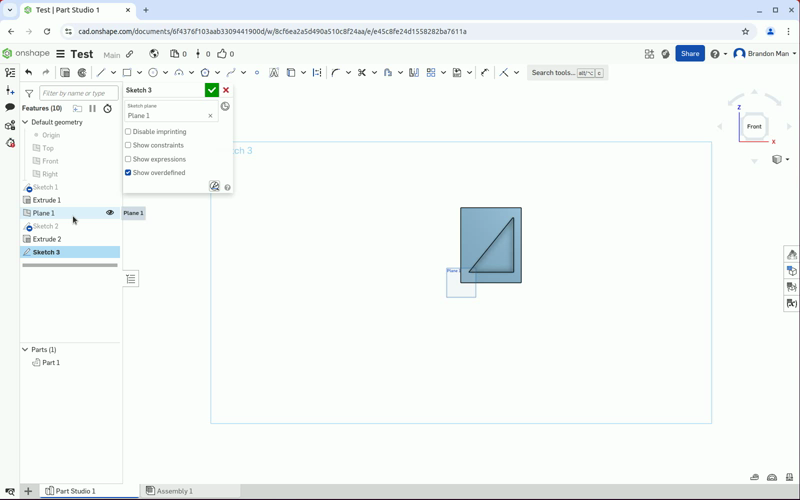
mouse_move(73, 352)
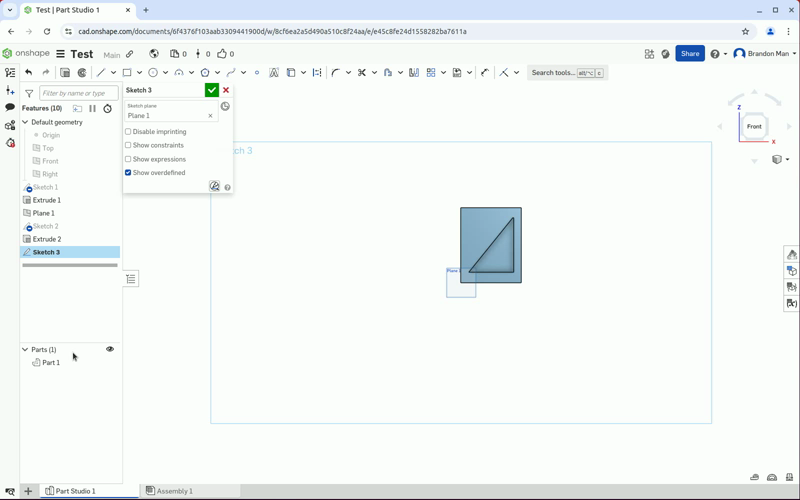
key(y)
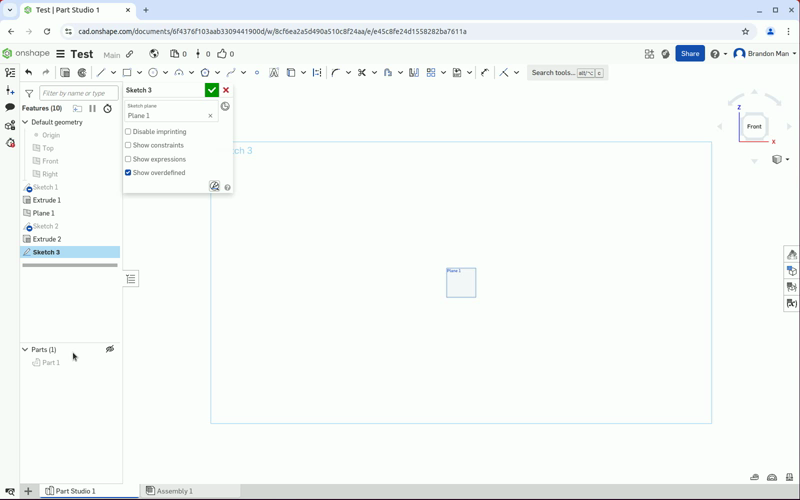
key(l)
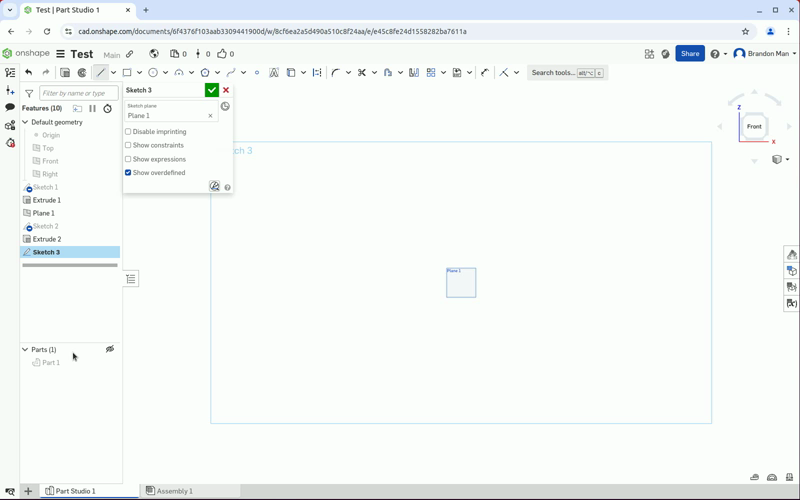
key_down(shift)
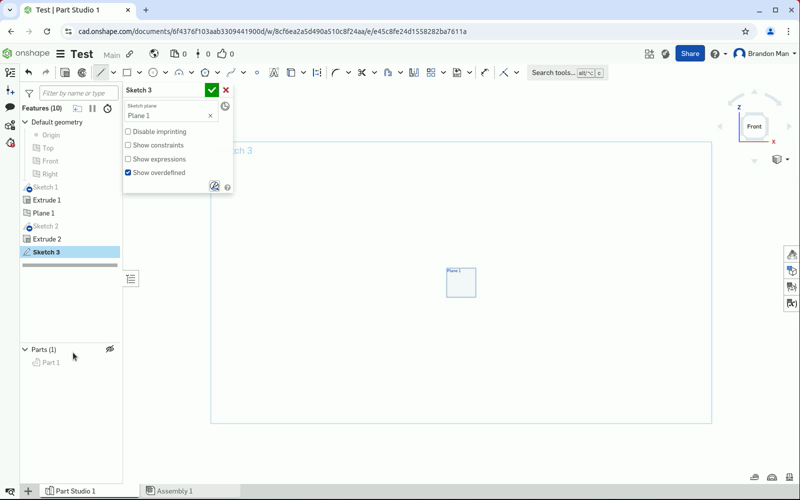
mouse_move(467, 272)
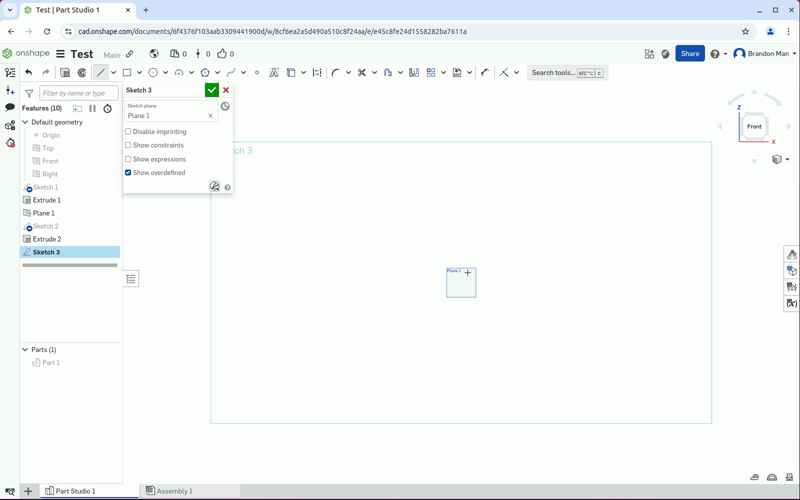
click(467, 272)
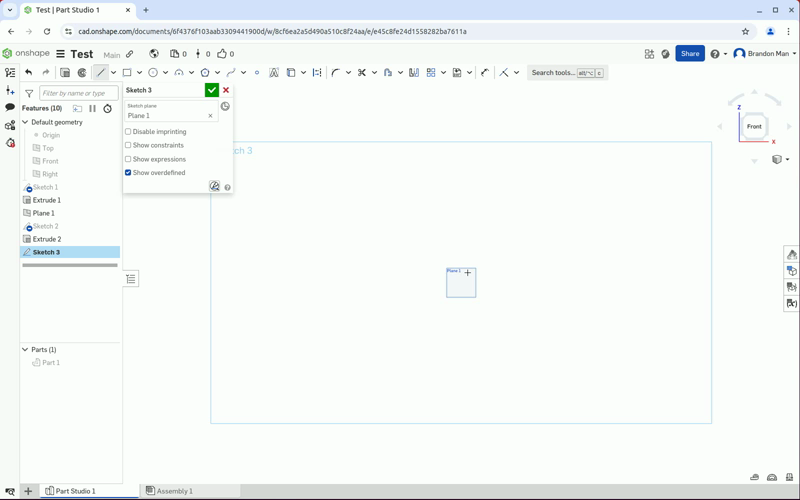
key_up(shift)
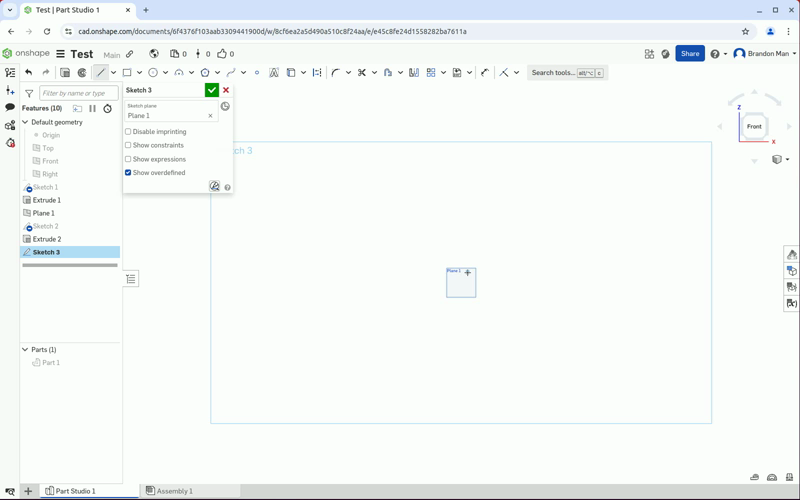
key_down(shift)
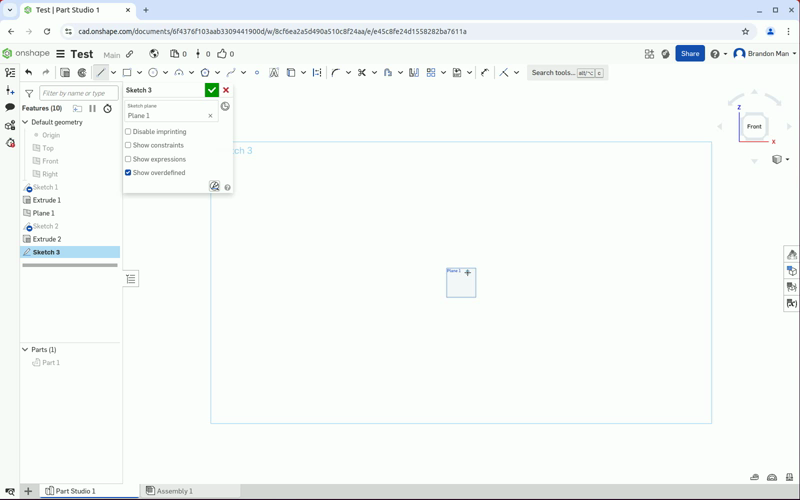
mouse_move(497, 272)
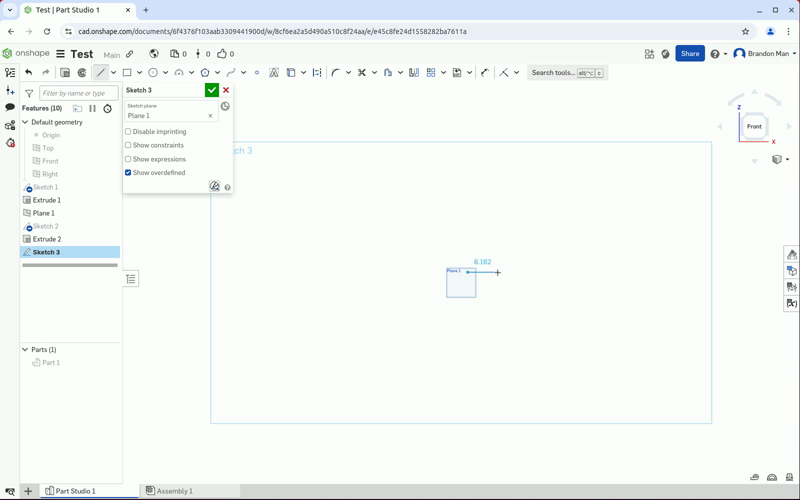
mouse_move(468, 272)
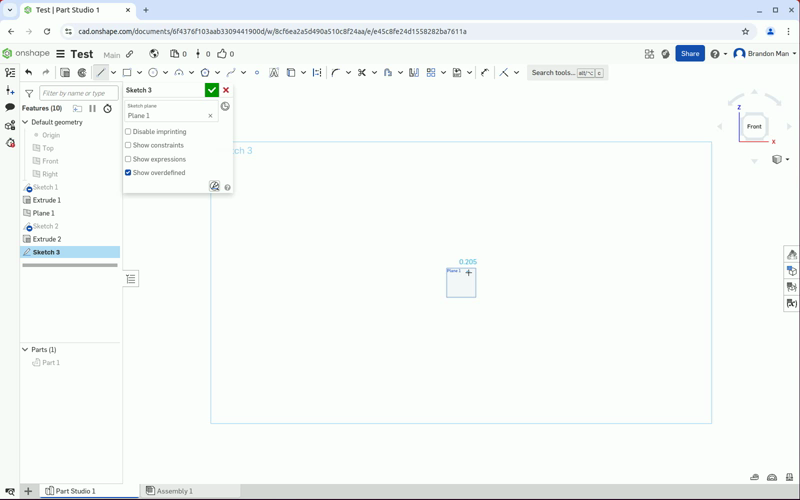
scroll(6)
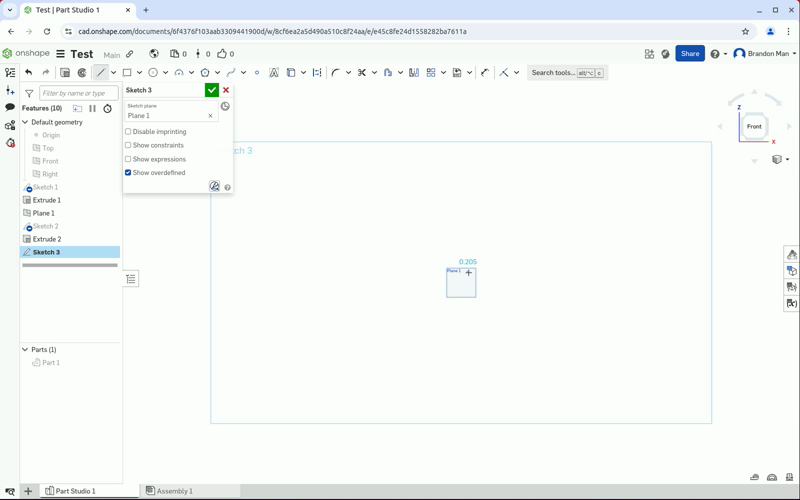
scroll(6)
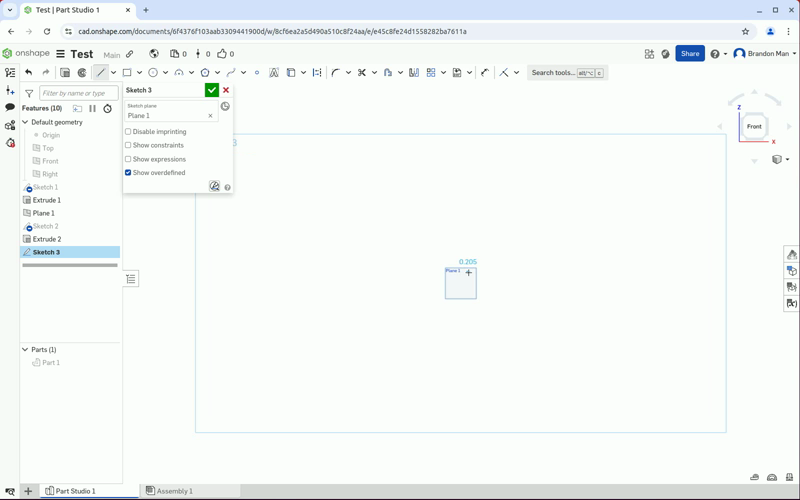
scroll(6)
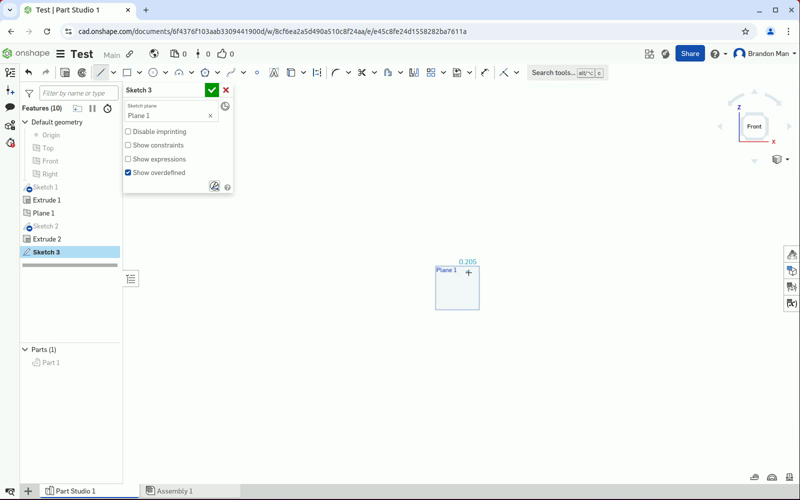
scroll(6)
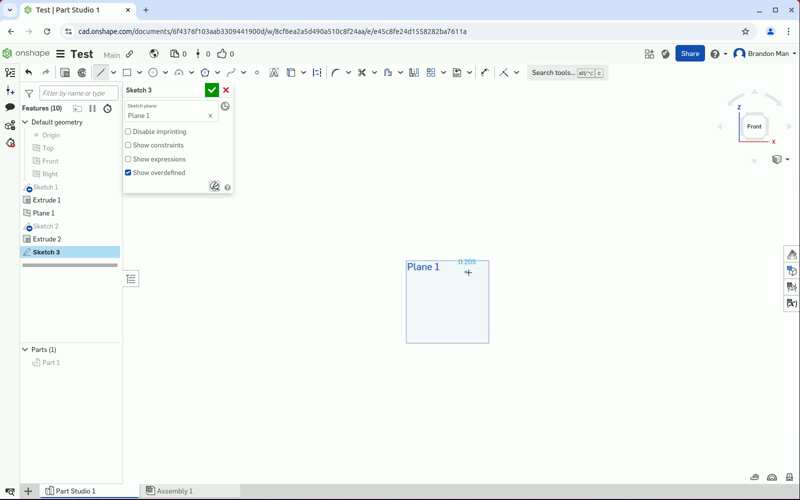
scroll(6)
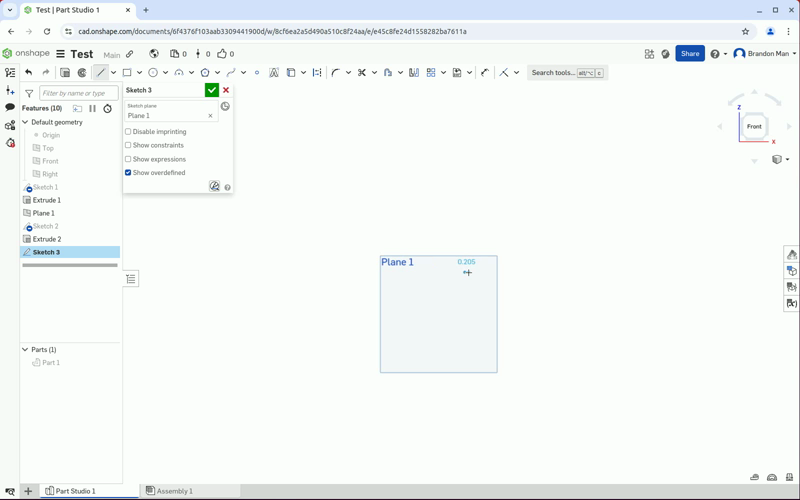
scroll(6)
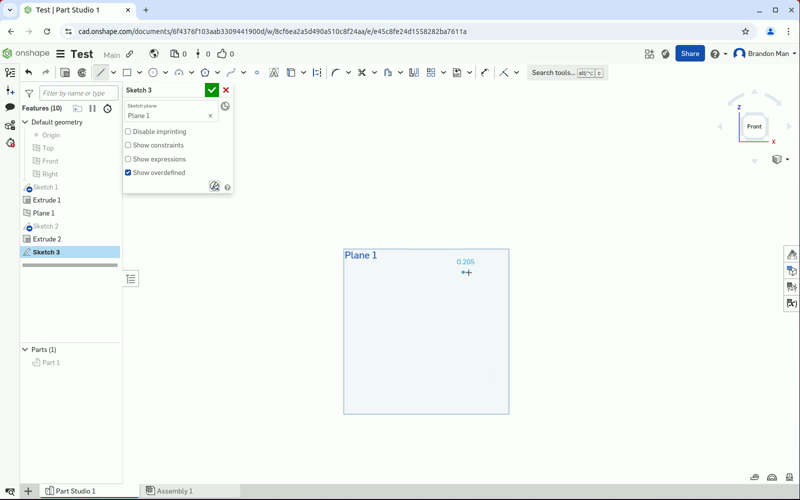
scroll(6)
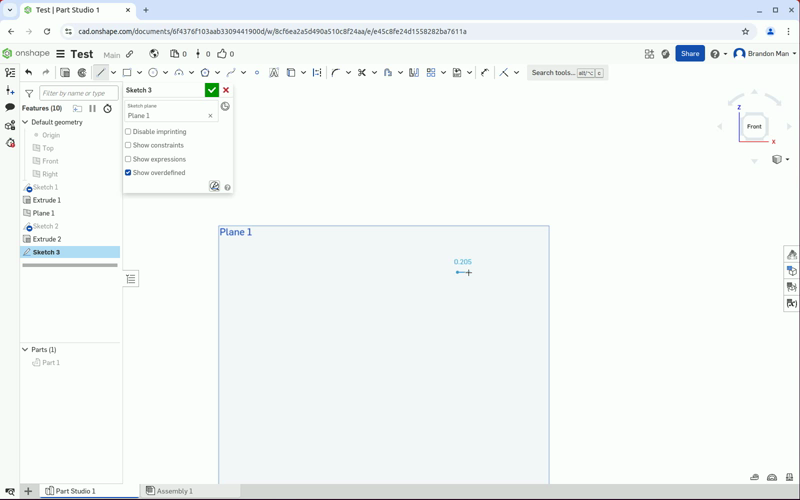
click(468, 272)
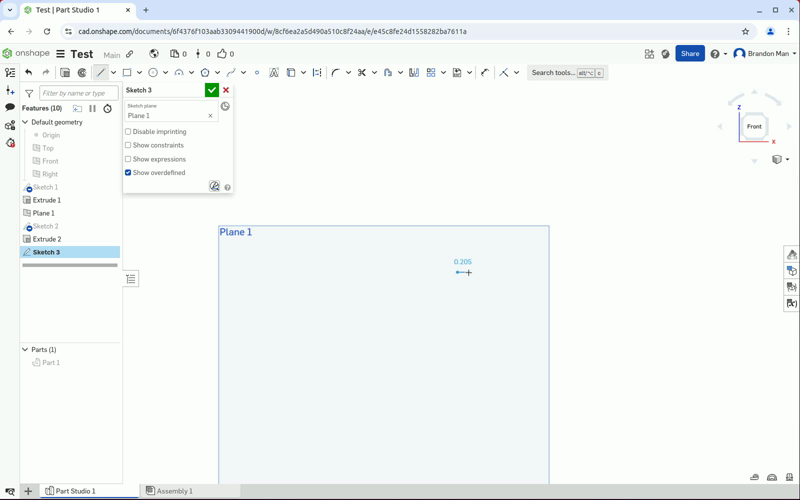
scroll(-6)
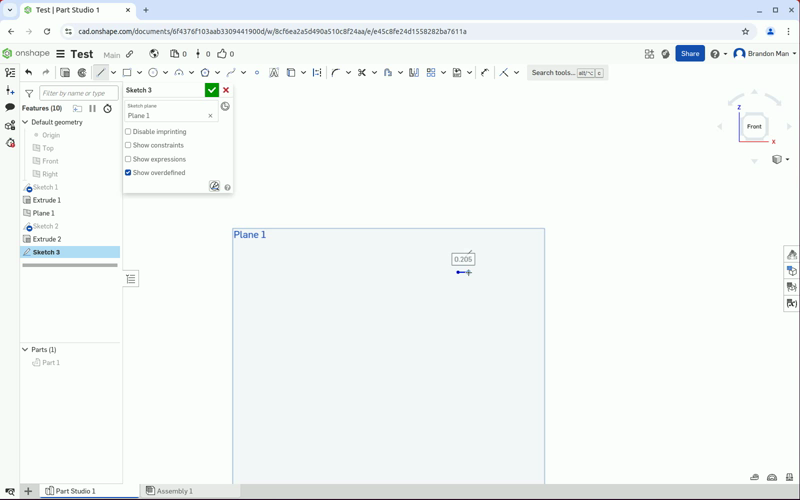
scroll(-6)
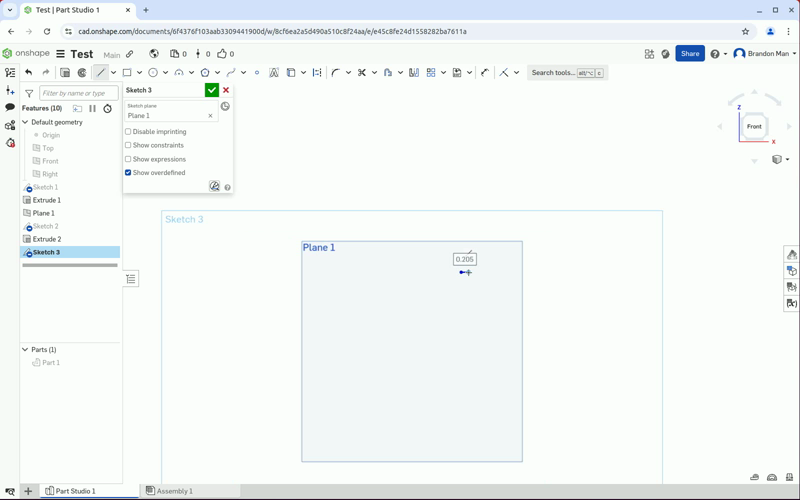
scroll(-6)
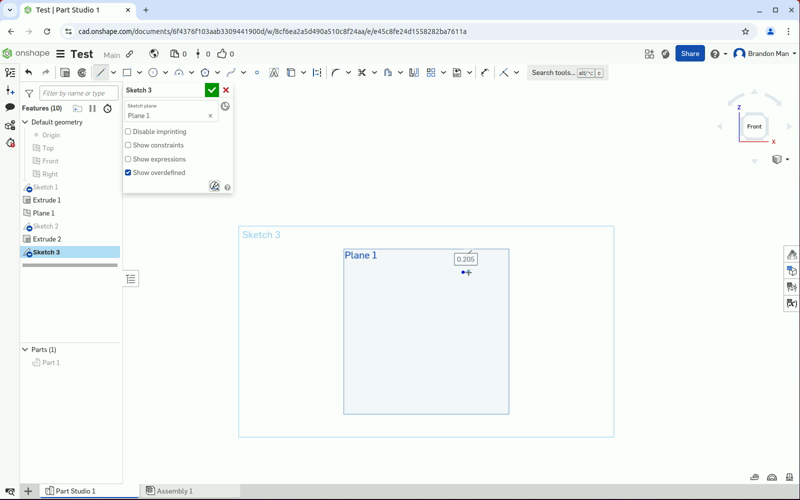
scroll(-6)
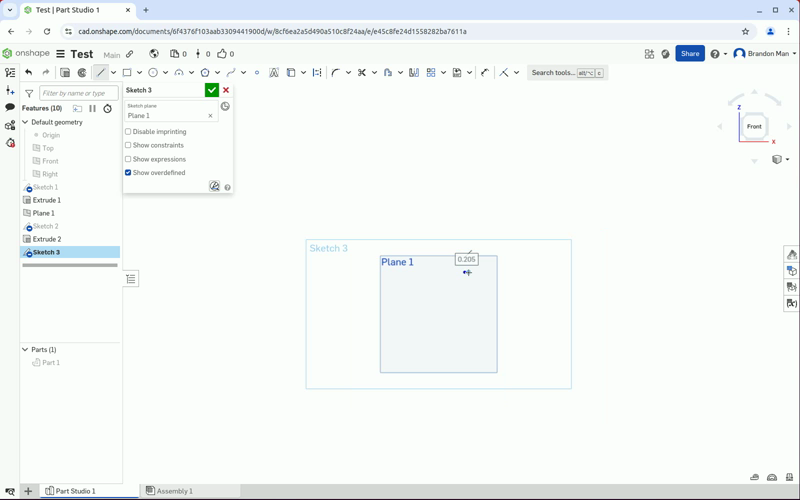
scroll(-6)
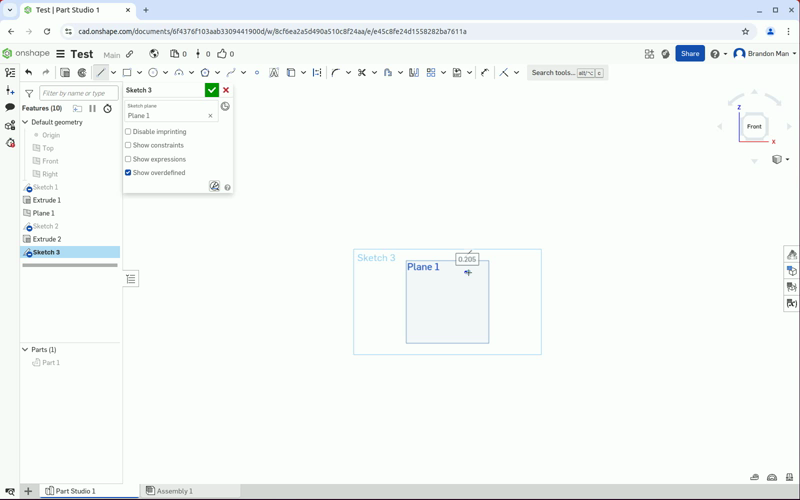
scroll(-6)
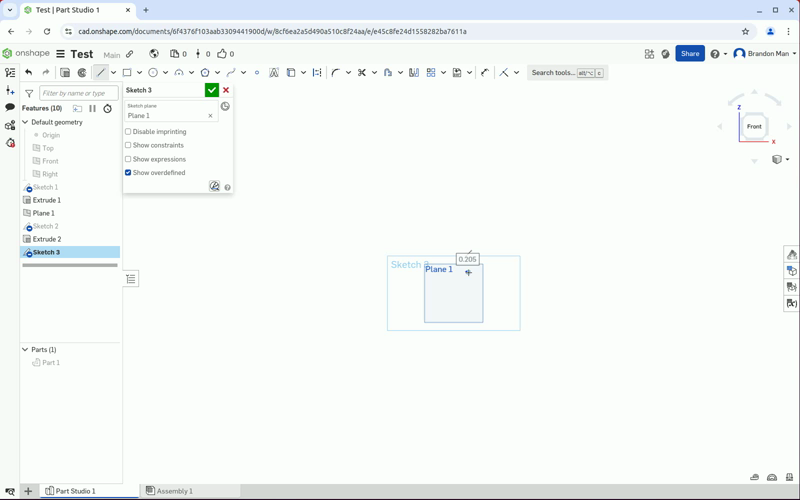
scroll(-6)
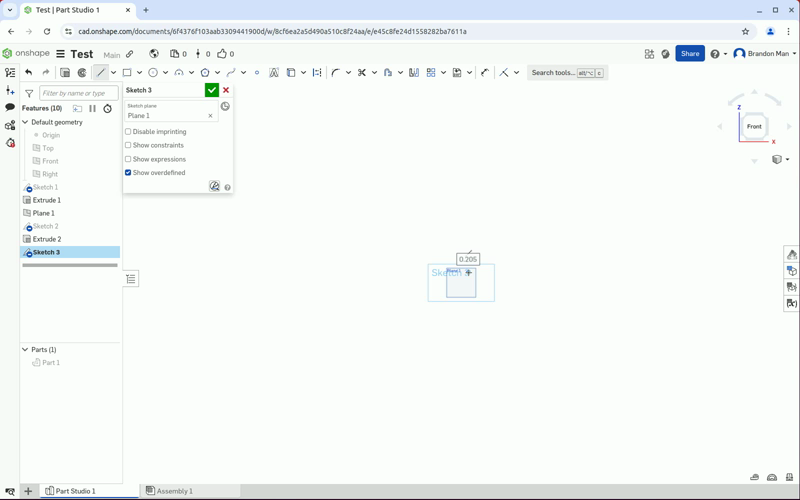
key_up(shift)
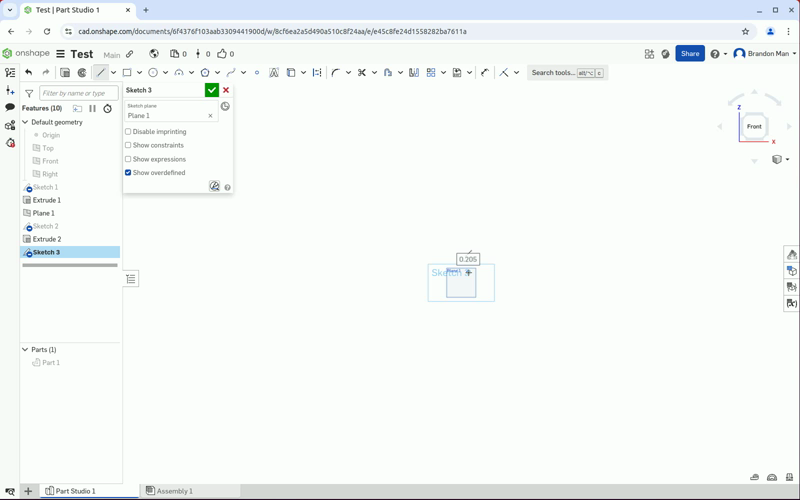
key_down(shift)
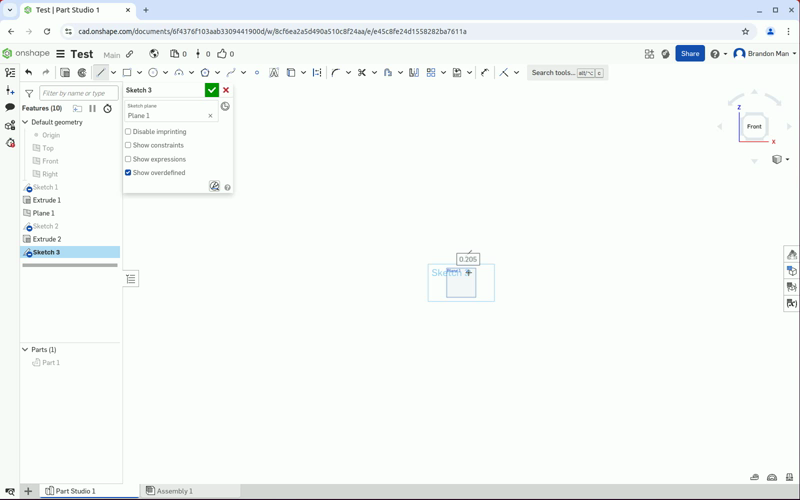
mouse_move(512, 217)
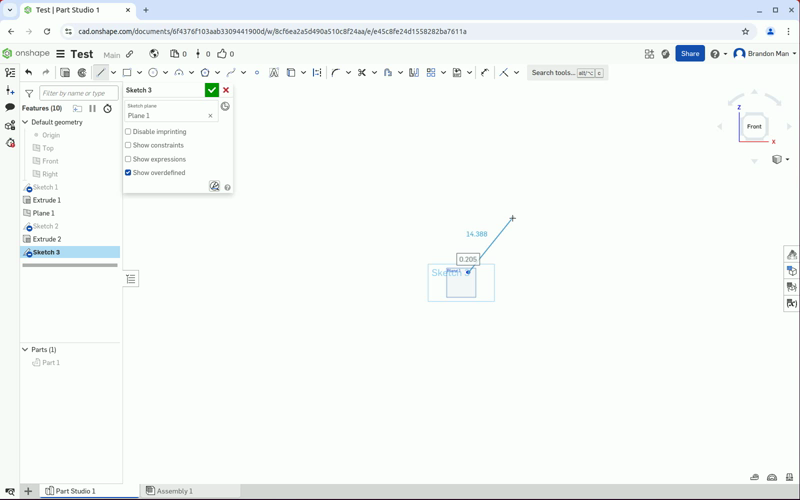
click(512, 217)
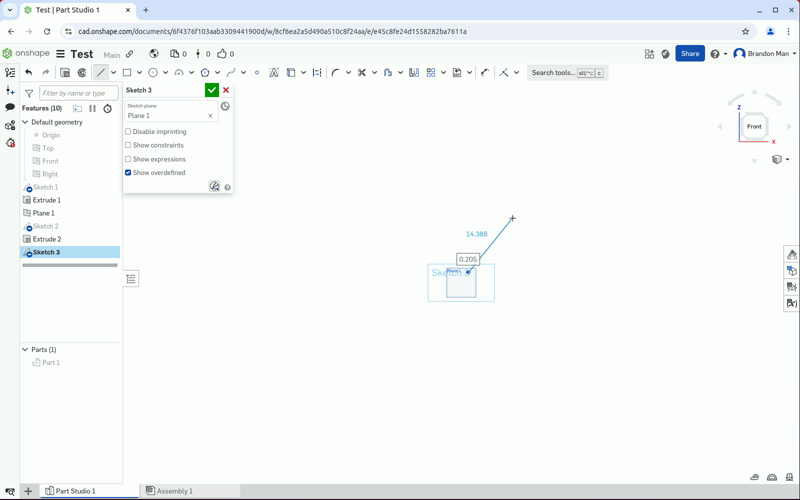
key_up(shift)
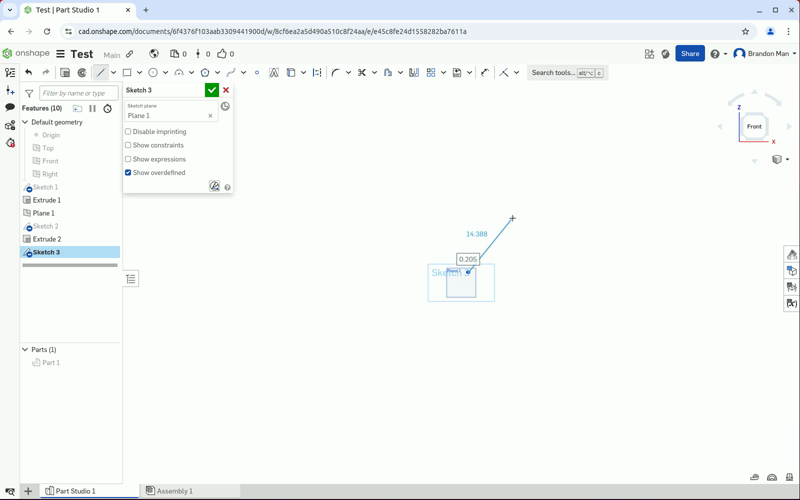
key_down(shift)
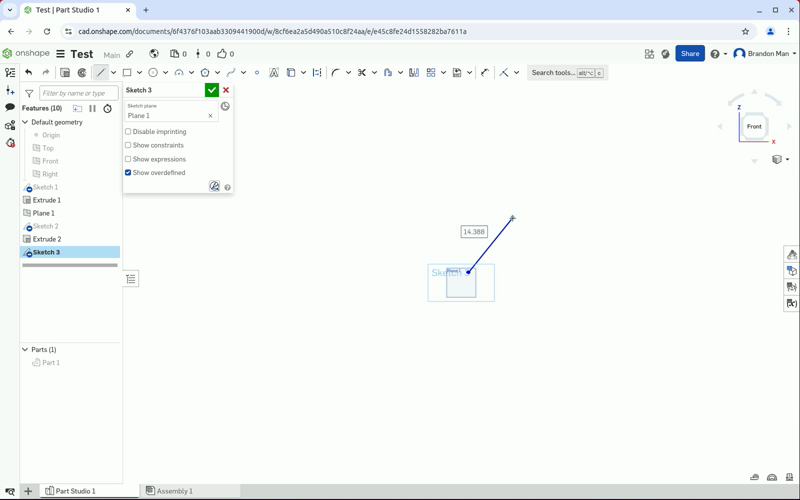
mouse_move(542, 217)
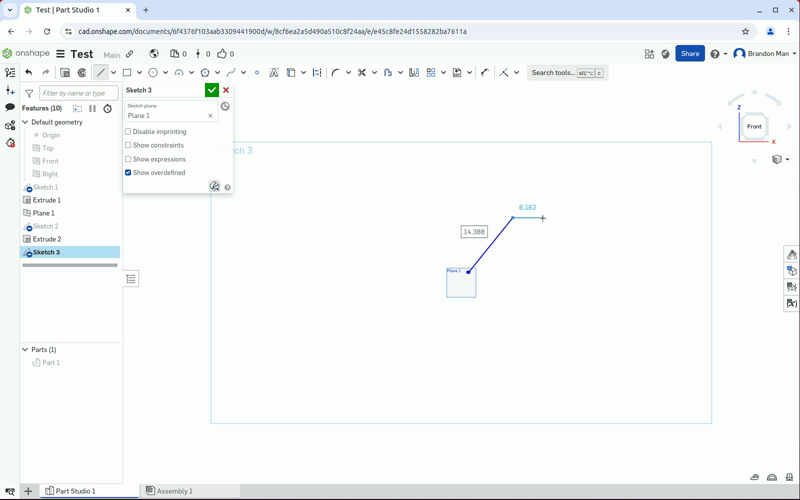
mouse_move(467, 217)
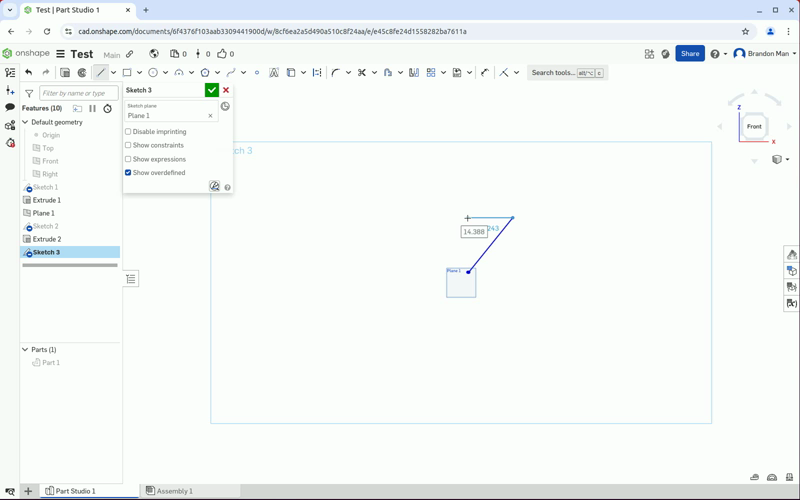
click(467, 217)
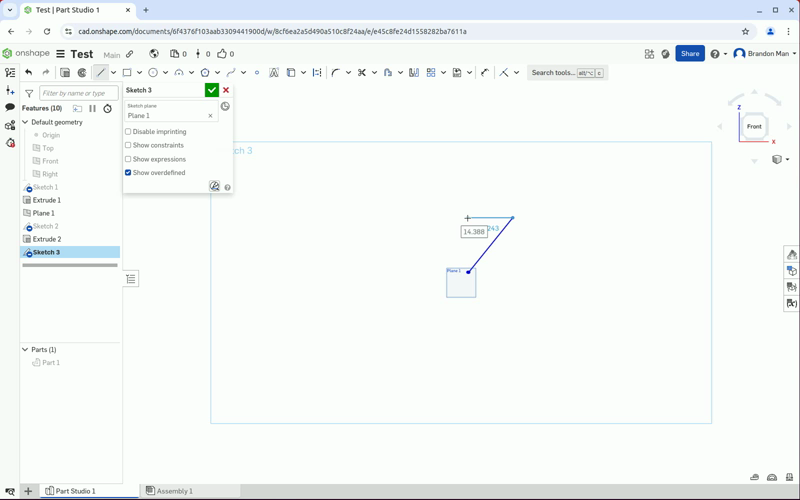
key_up(shift)
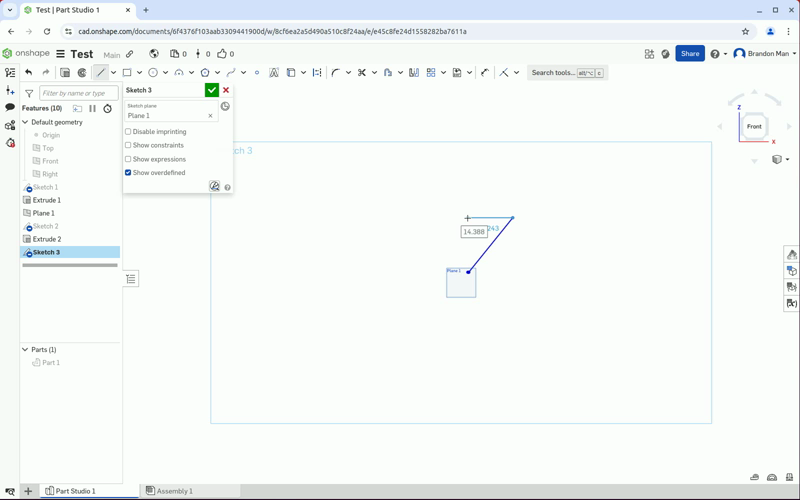
mouse_move(497, 217)
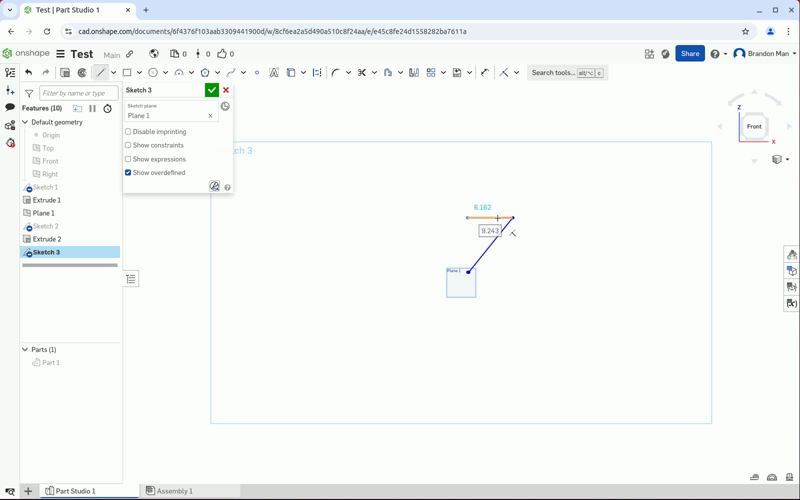
key_down(shift)
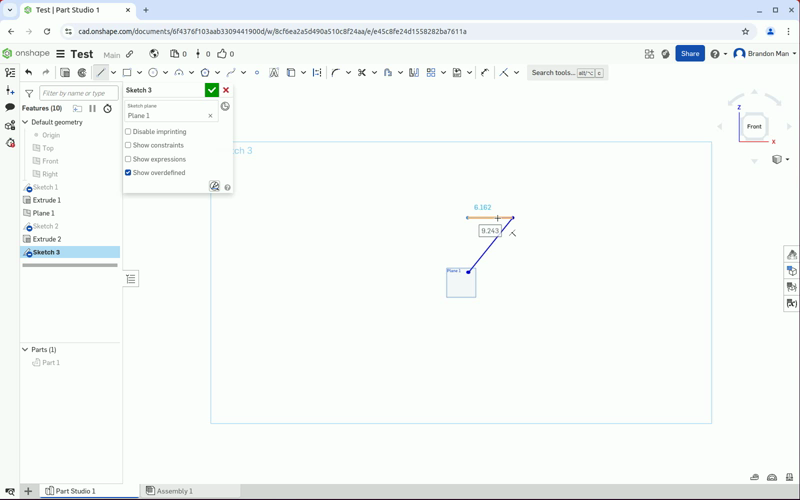
mouse_move(467, 272)
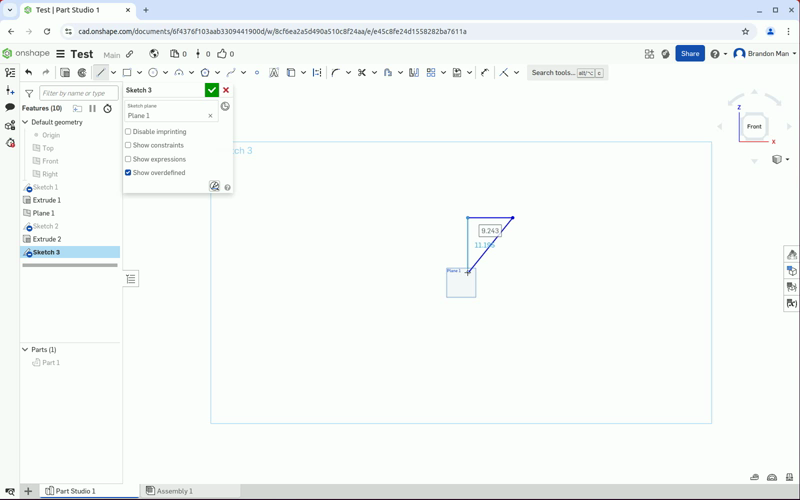
scroll(6)
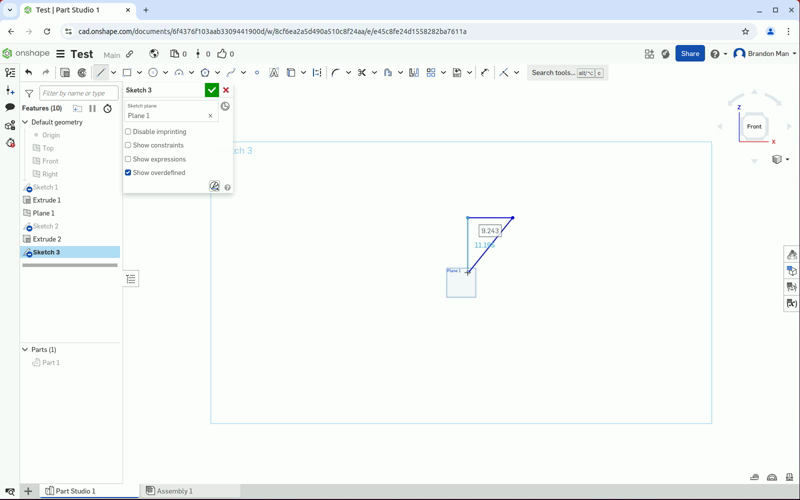
scroll(6)
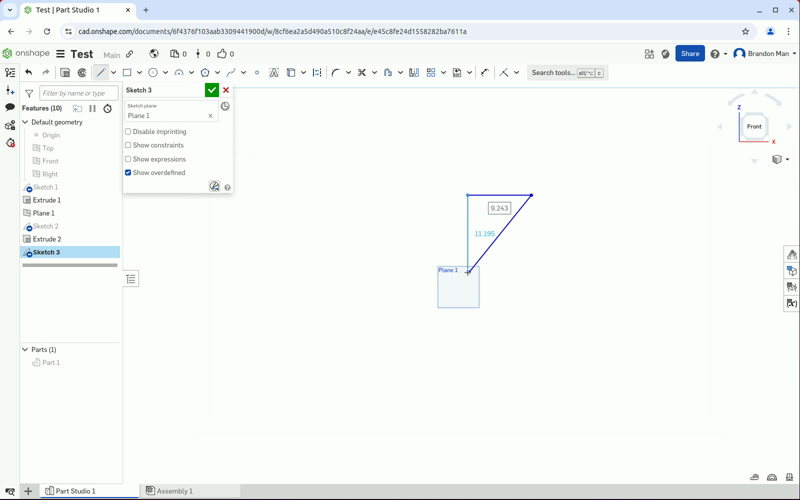
scroll(6)
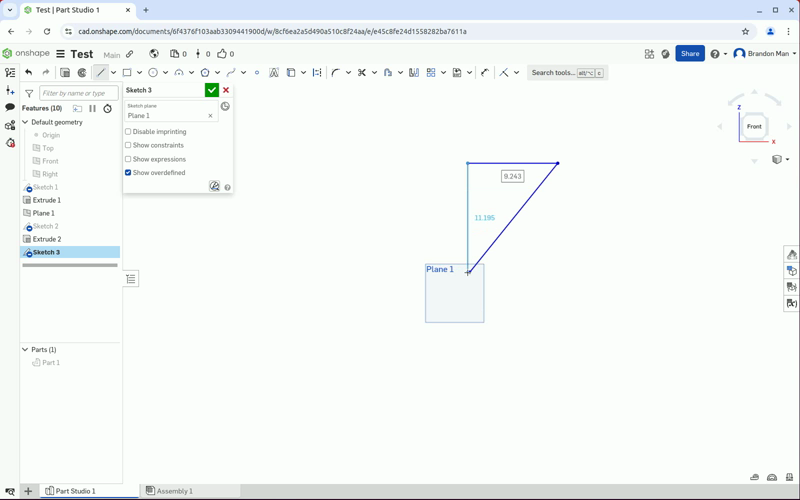
scroll(6)
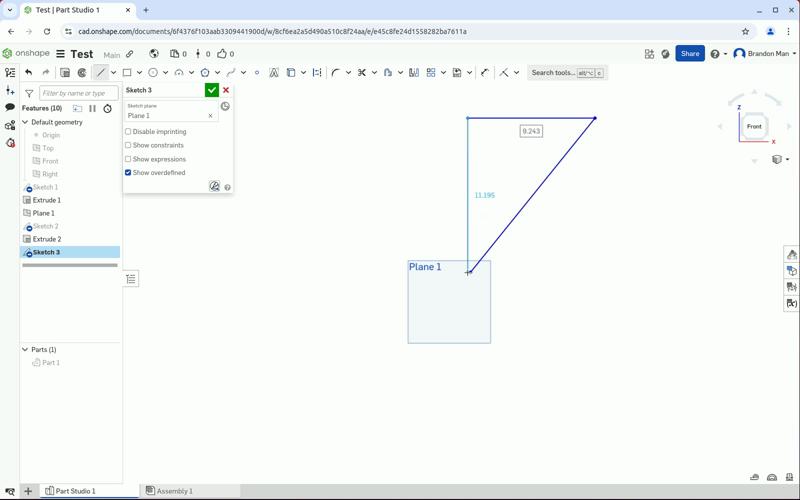
scroll(6)
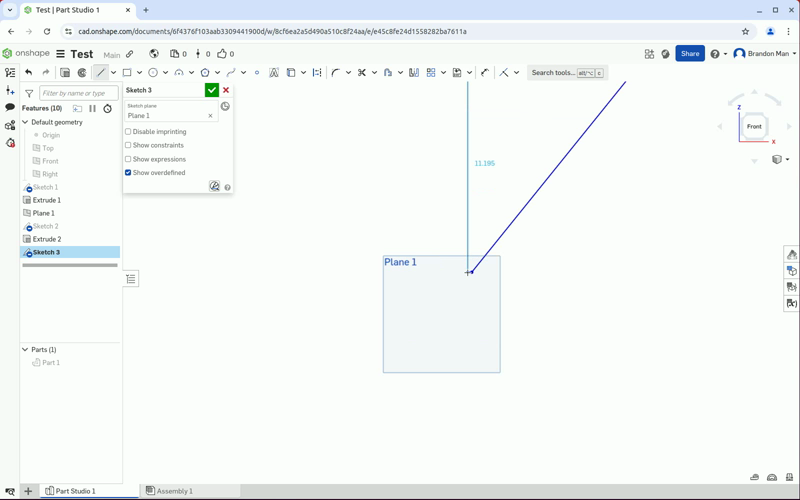
scroll(6)
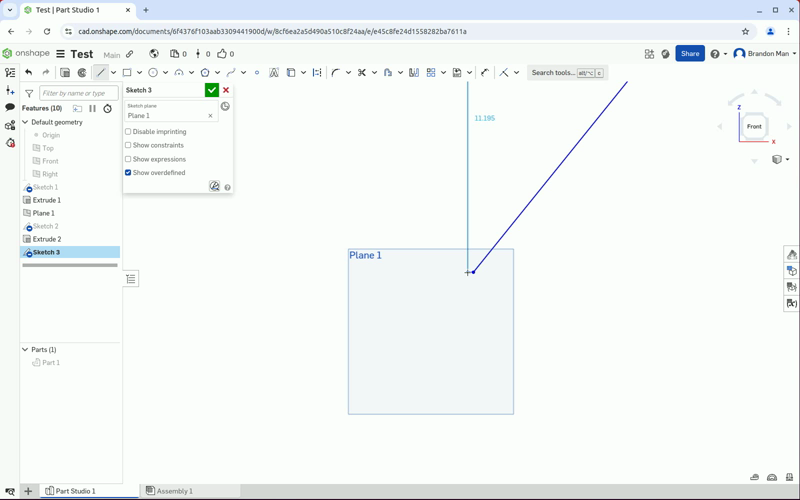
scroll(6)
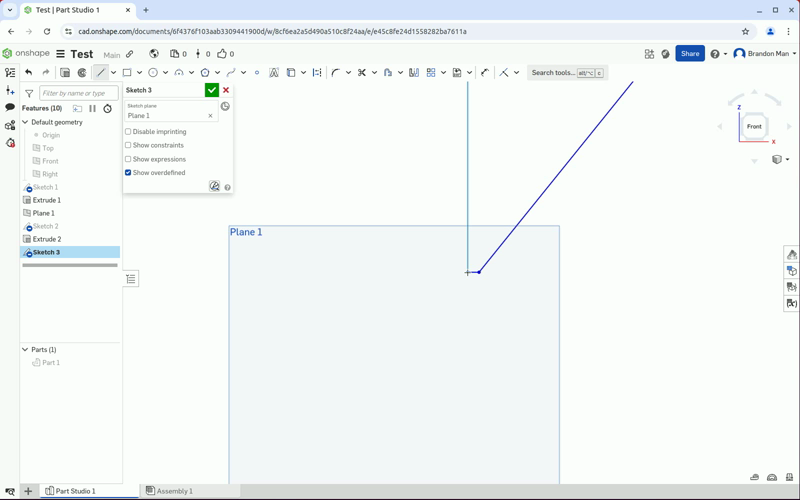
key_up(shift)
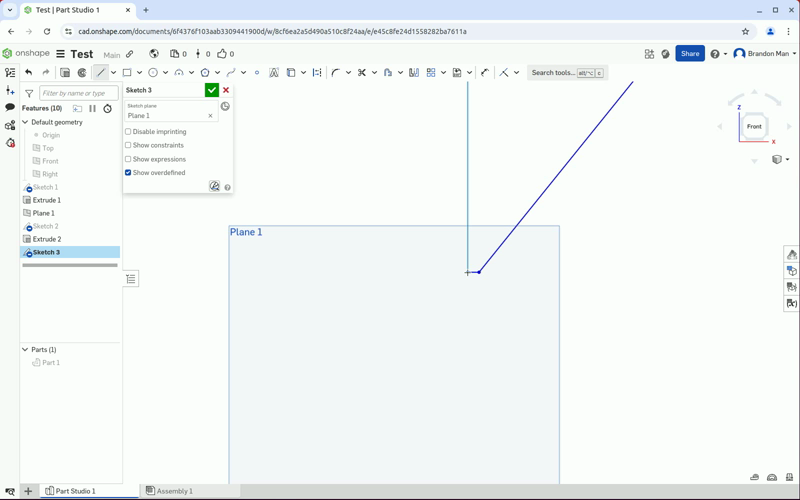
click(467, 272)
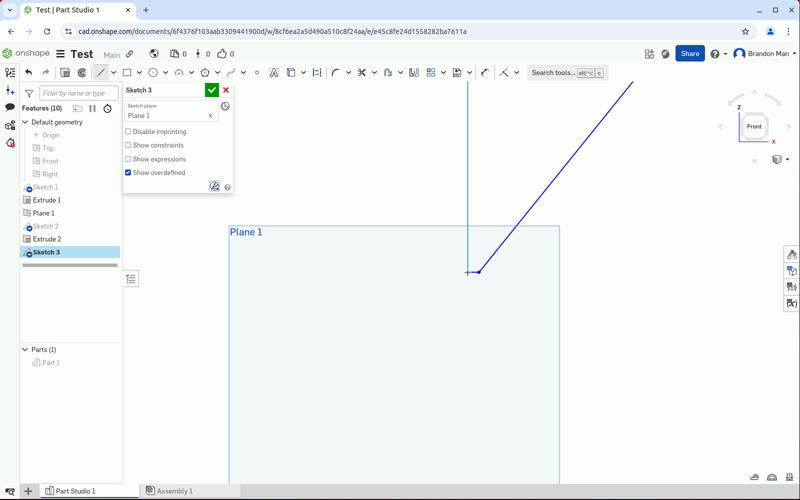
scroll(-6)
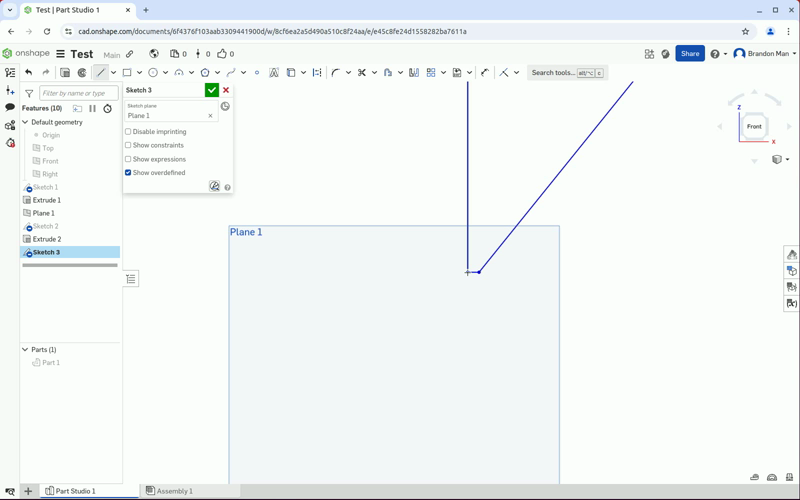
scroll(-6)
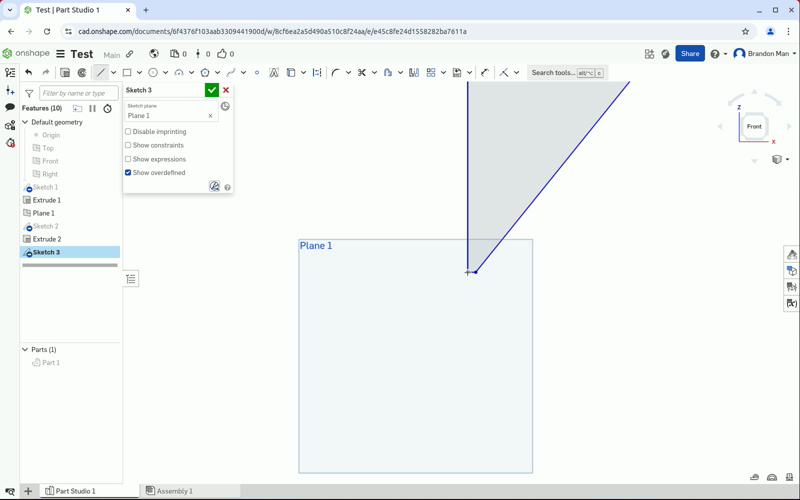
scroll(-6)
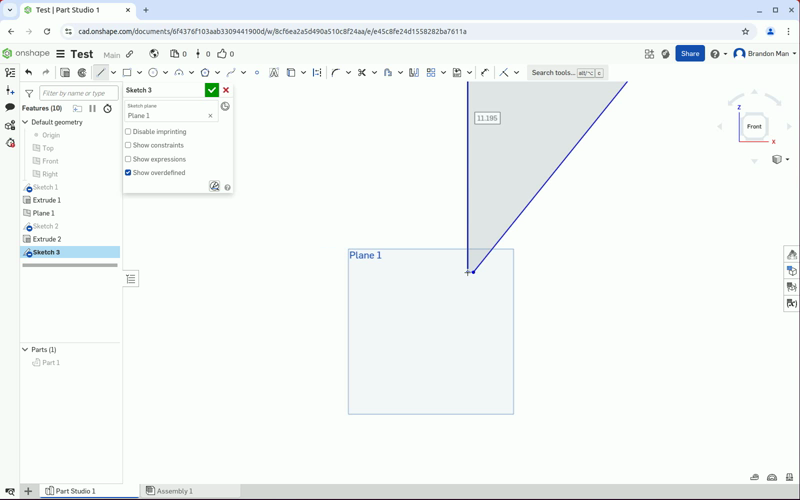
scroll(-6)
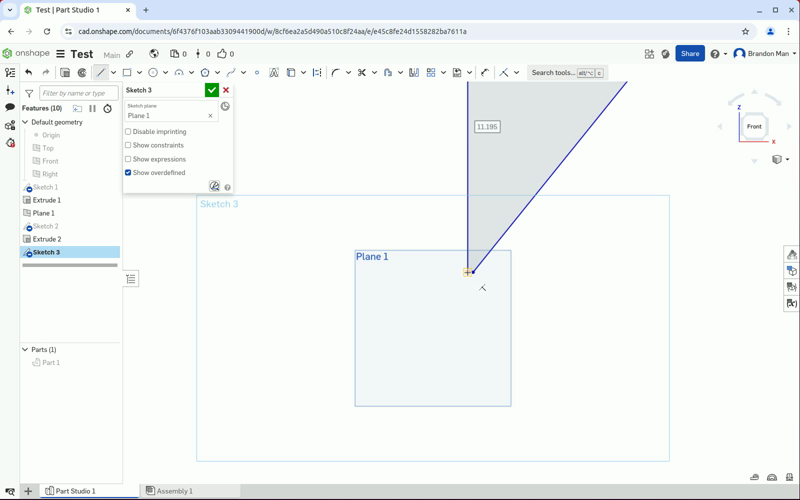
scroll(-6)
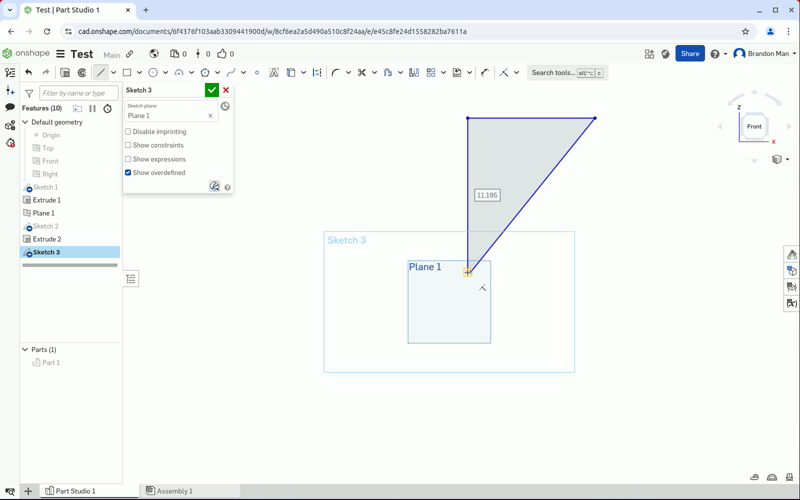
scroll(-6)
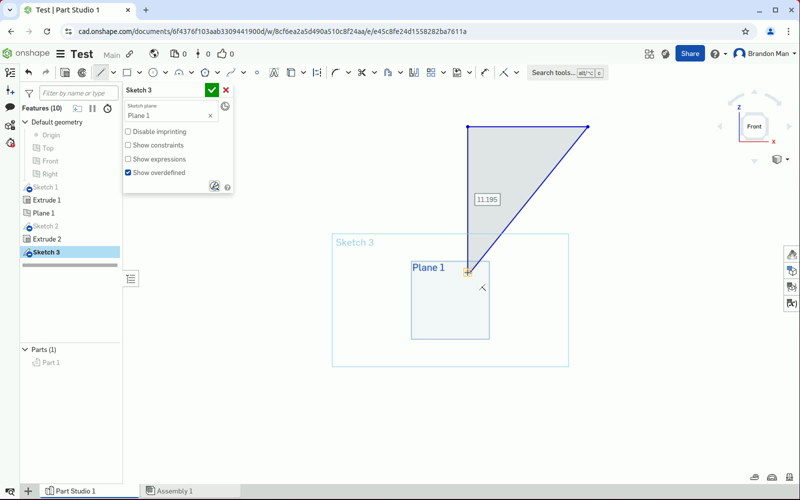
scroll(-6)
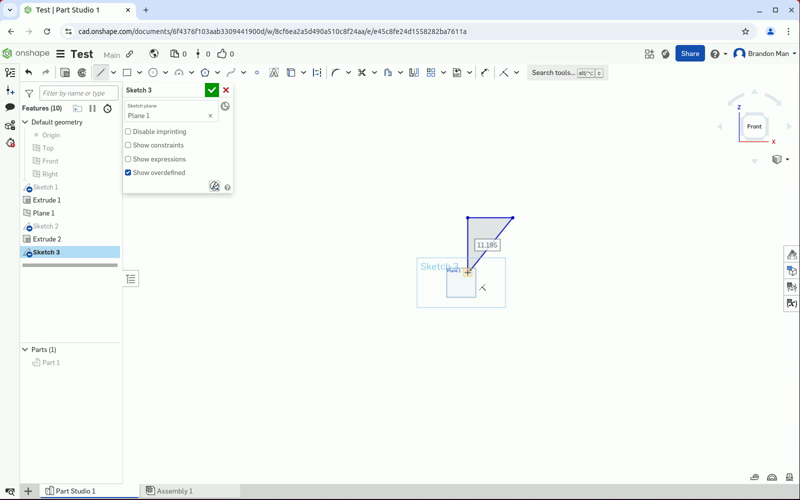
key(esc)
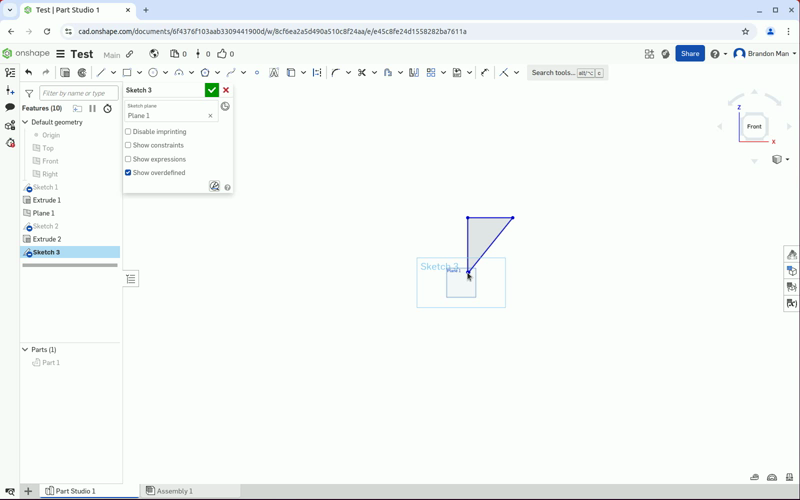
mouse_move(472, 222)
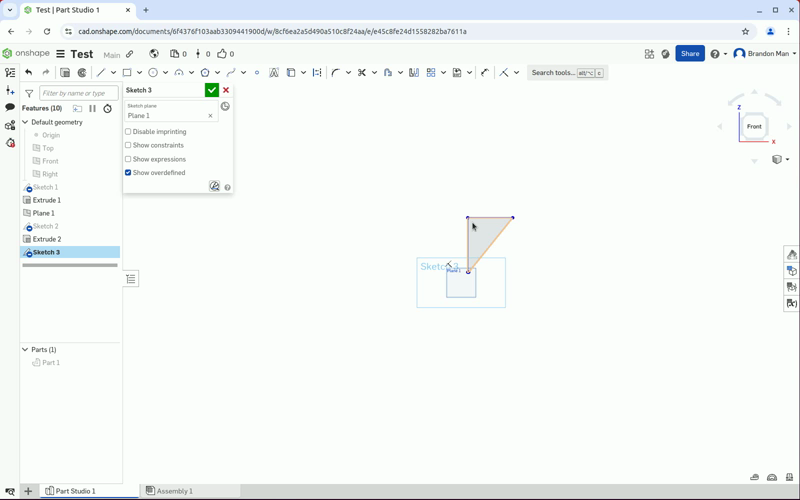
scroll(6)
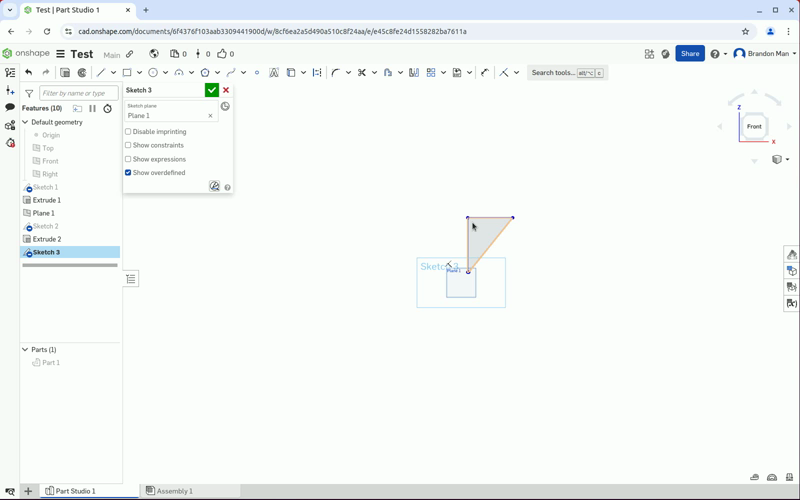
scroll(6)
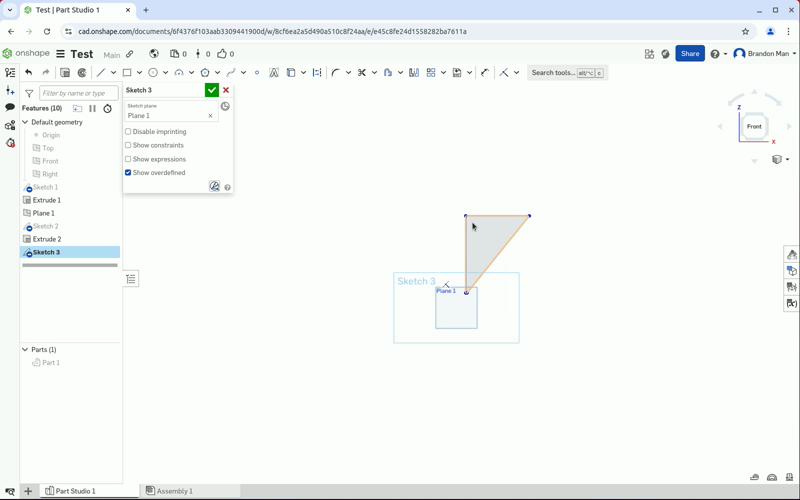
scroll(6)
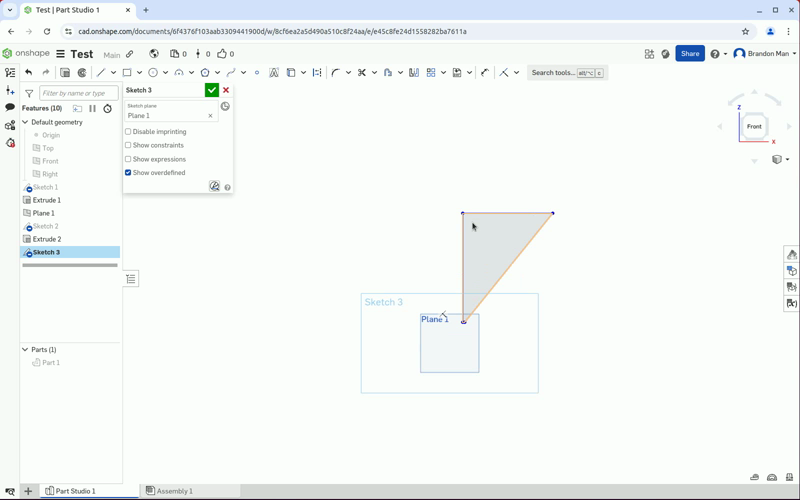
scroll(6)
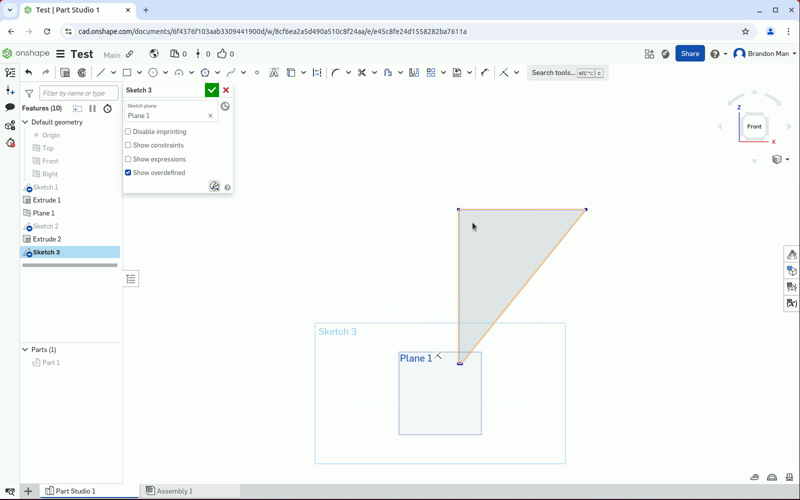
scroll(6)
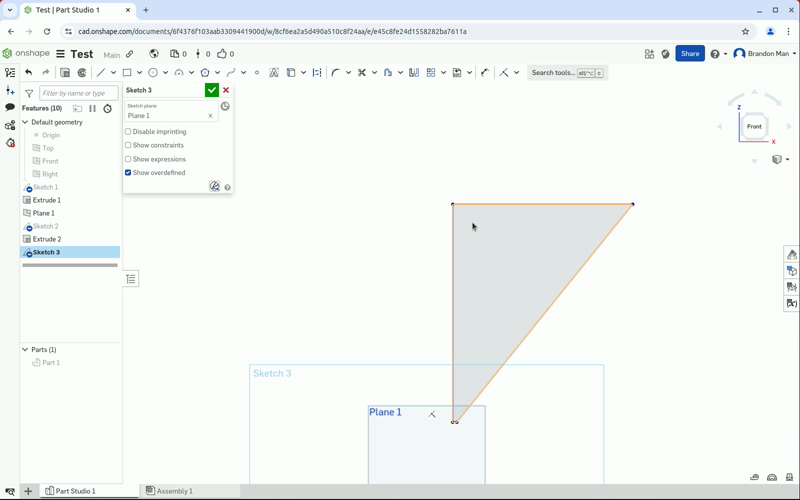
scroll(6)
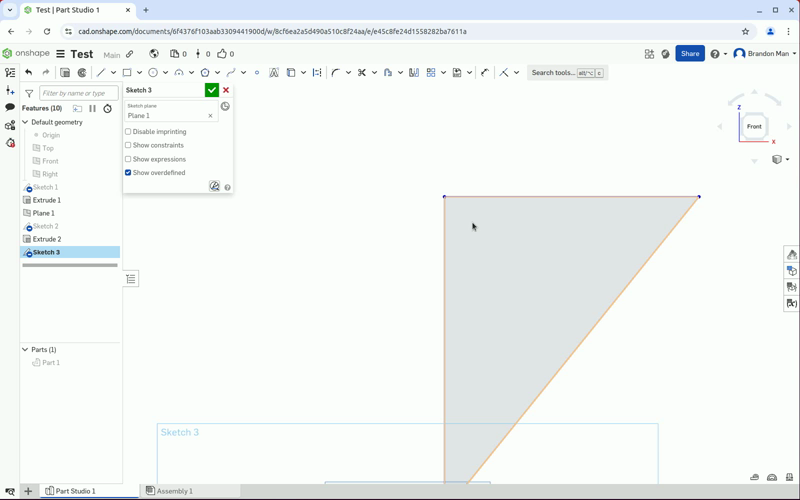
scroll(6)
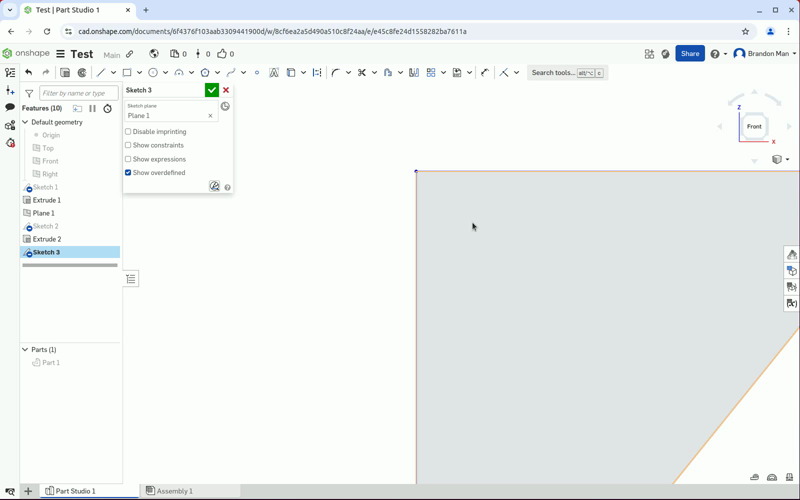
click(472, 222)
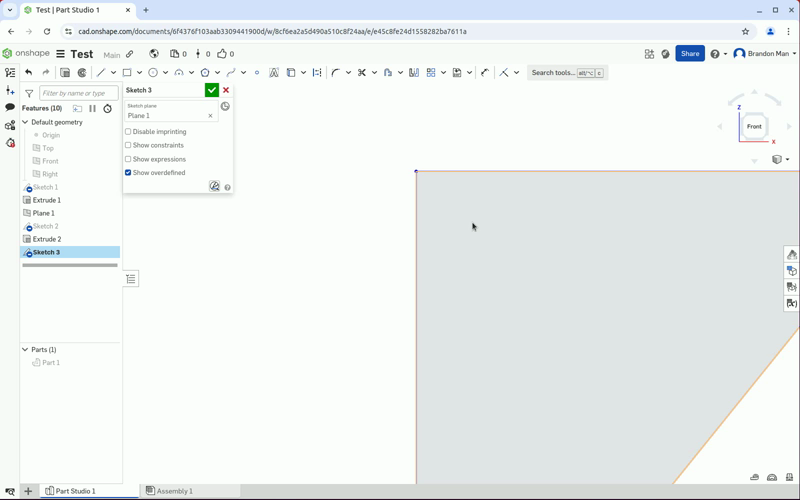
scroll(-6)
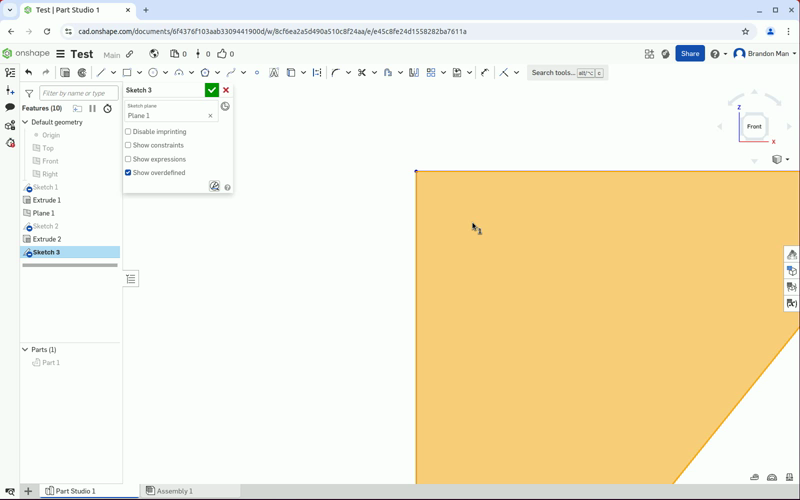
scroll(-6)
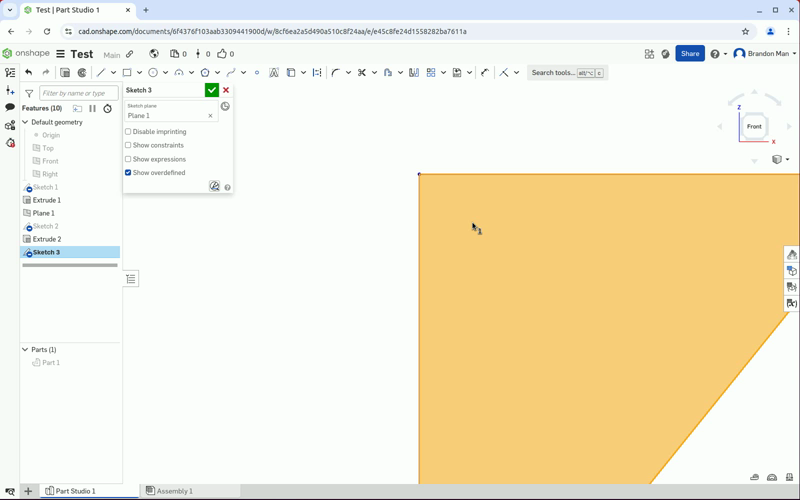
scroll(-6)
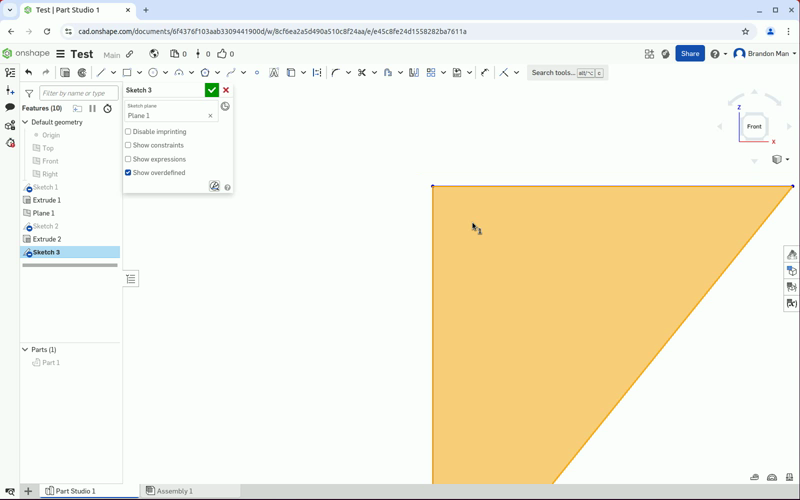
scroll(-6)
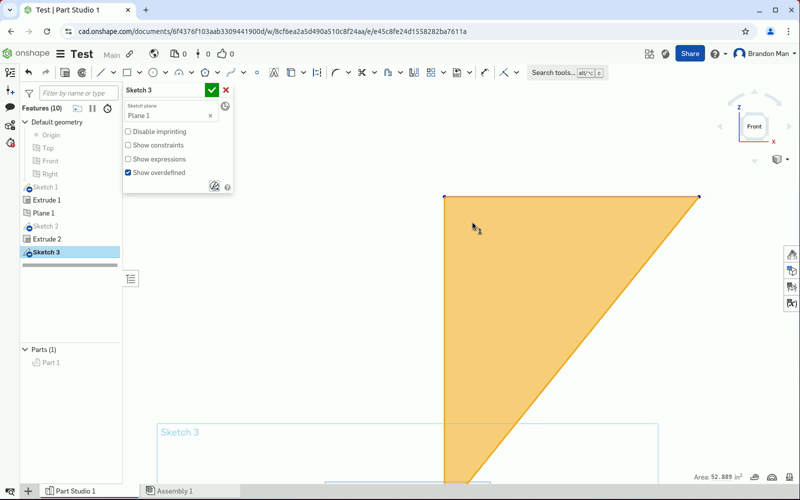
scroll(-6)
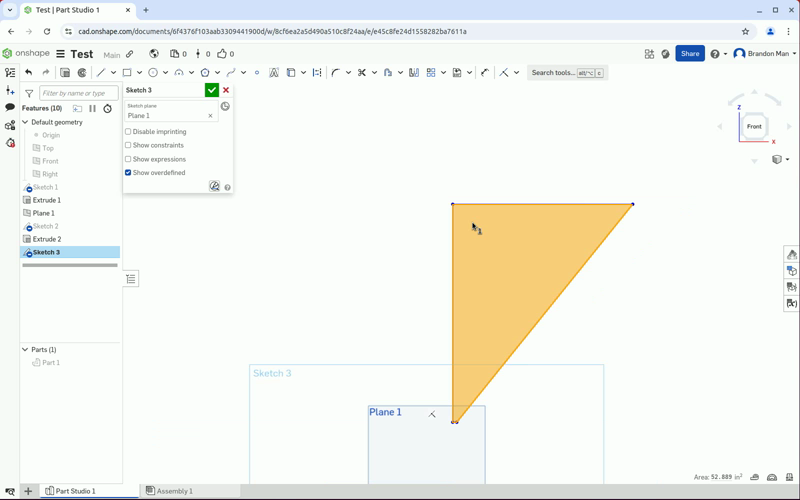
scroll(-6)
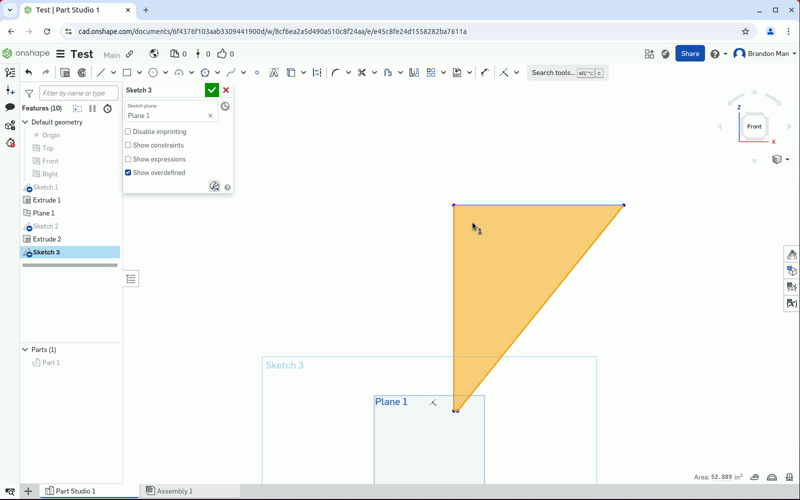
scroll(-6)
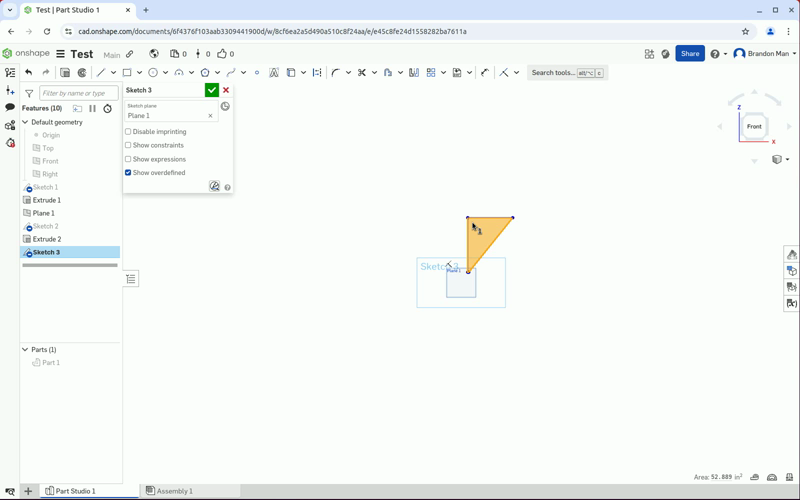
mouse_move(73, 352)
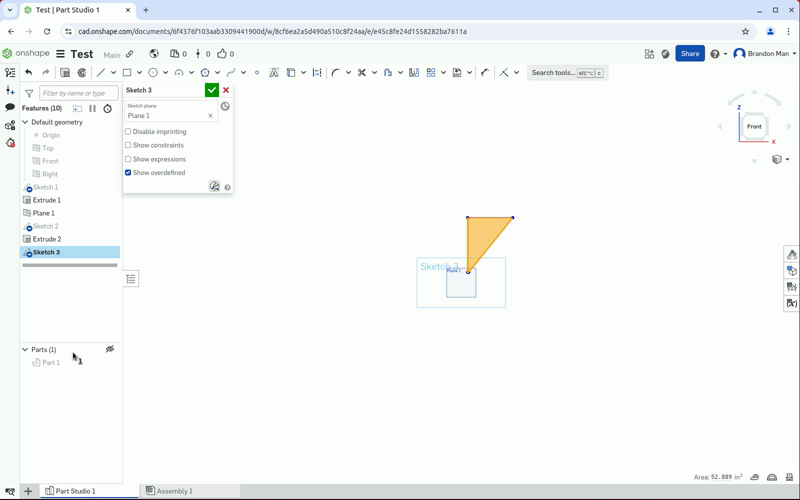
key(shift+y)
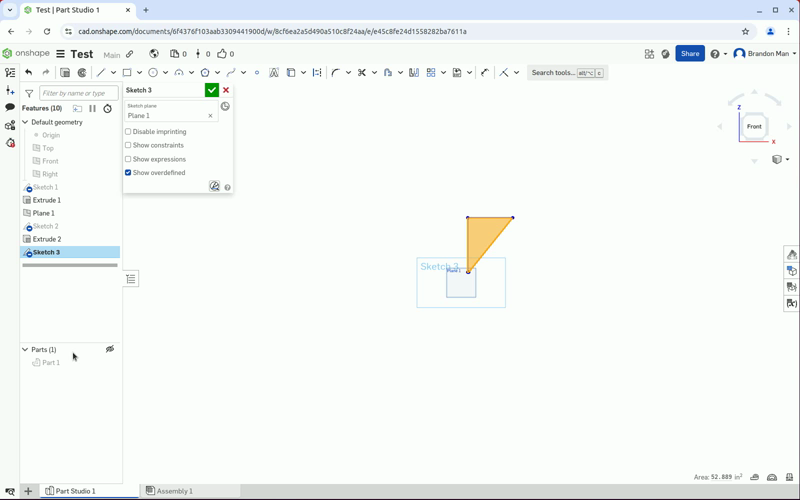
key(shift+e)
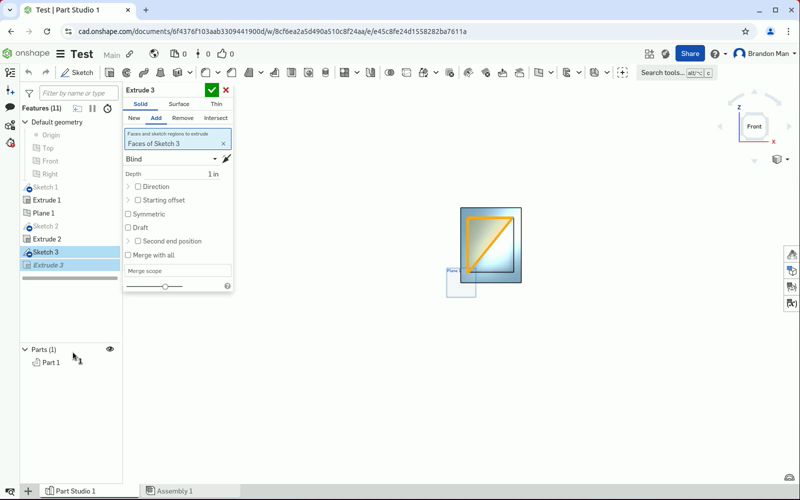
mouse_move(143, 106)
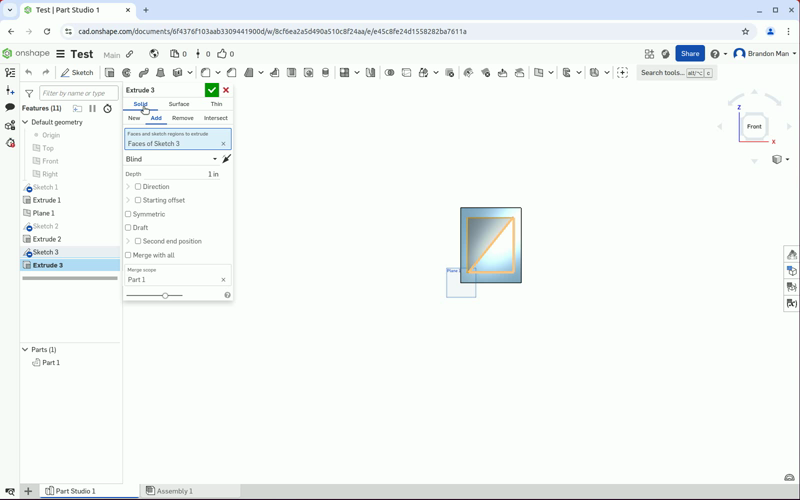
click(143, 106)
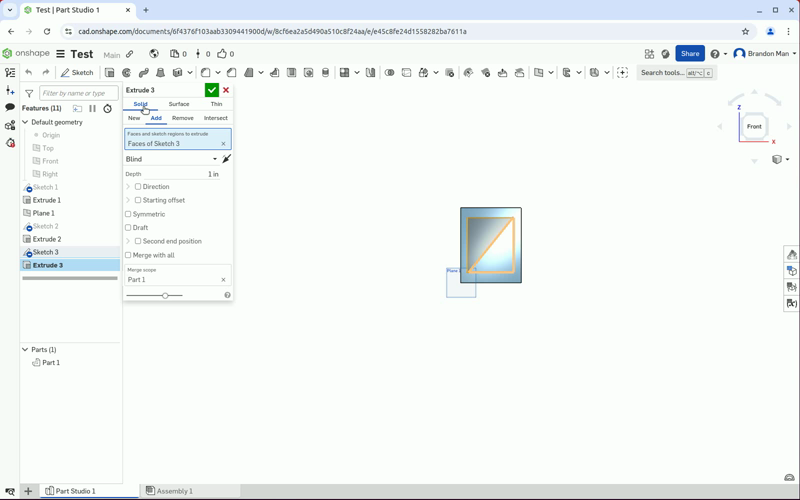
mouse_move(186, 120)
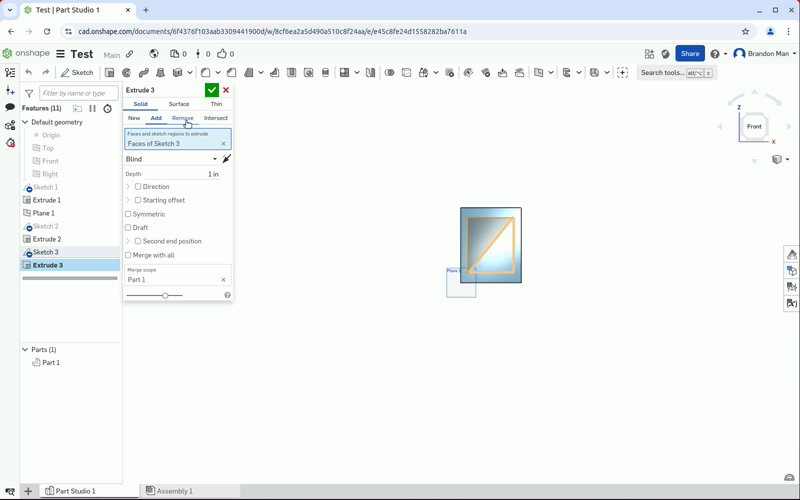
click(186, 120)
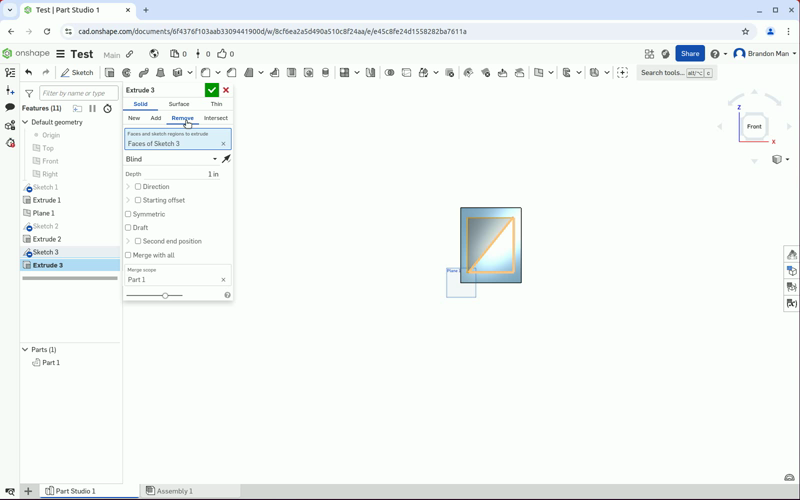
key(tab, 4)
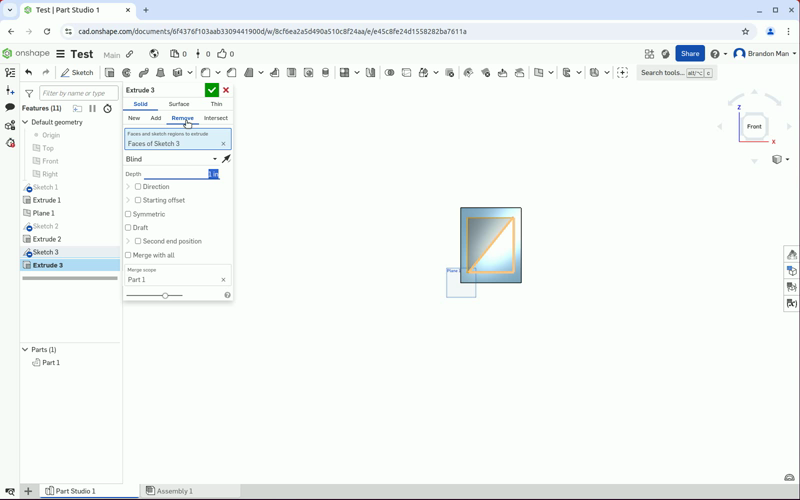
text(0.722)
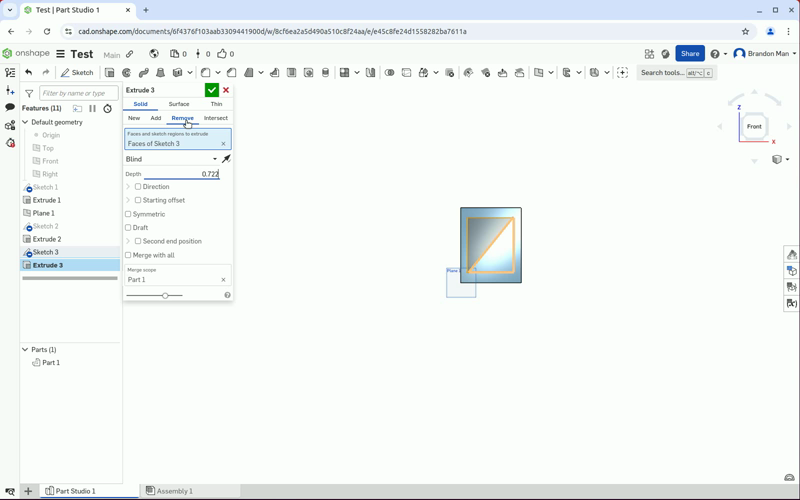
key(tab, 6)
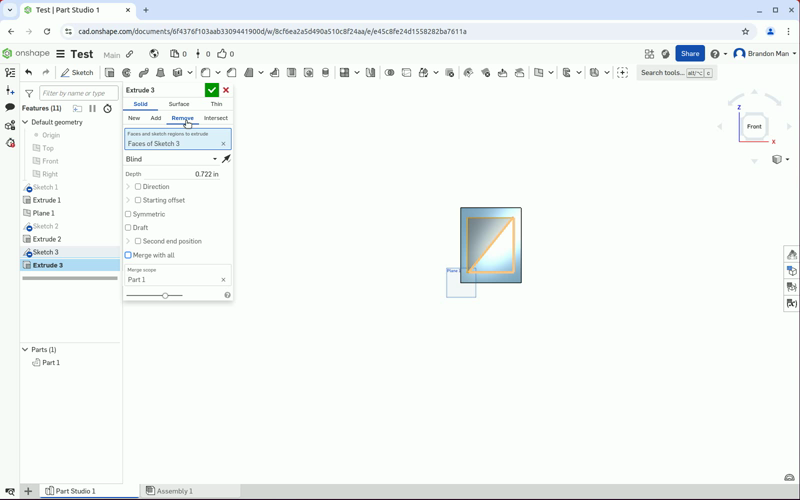
key(space)
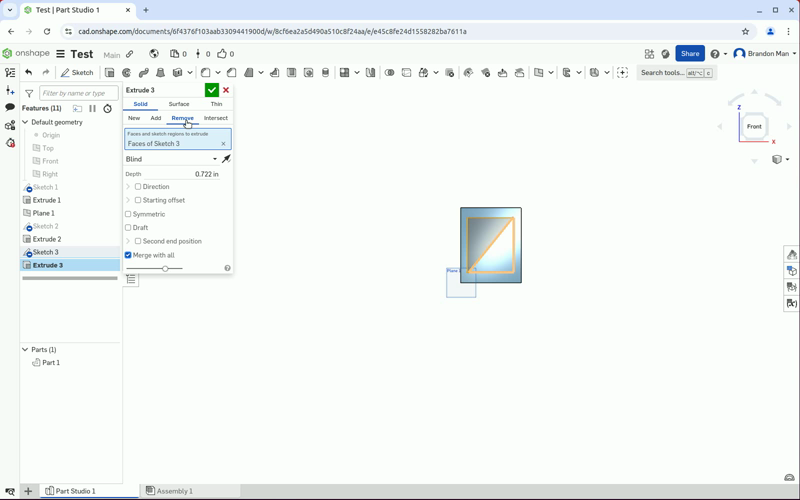
key(enter)
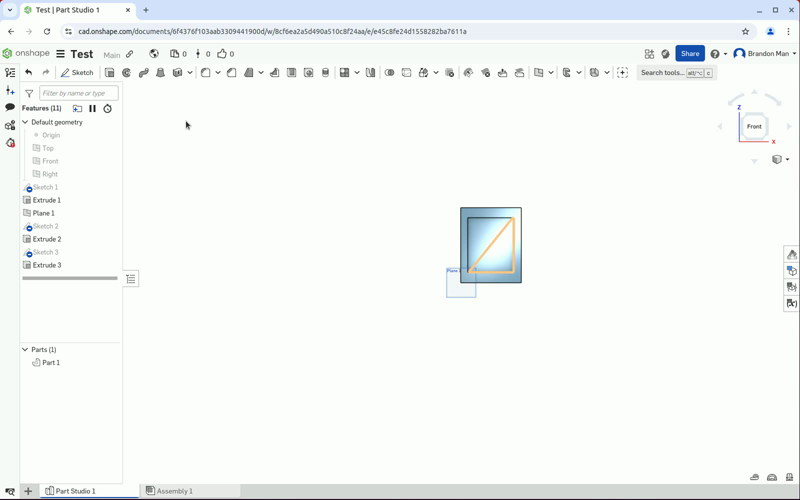
key(shift+h)
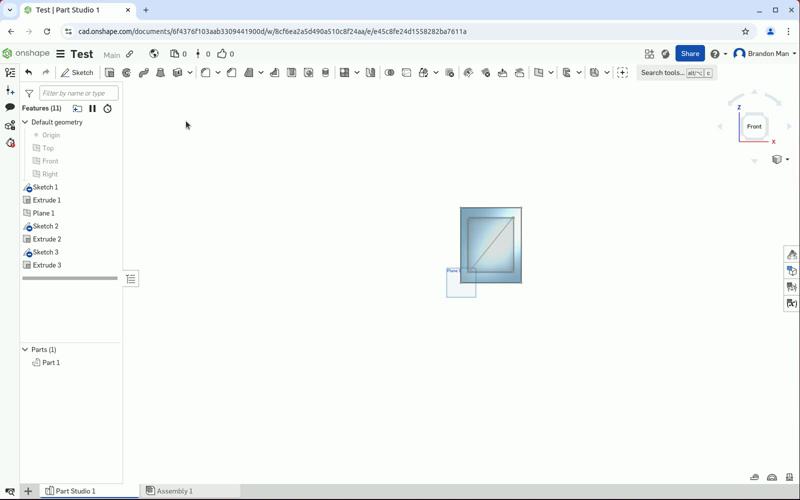
key(shift+h)
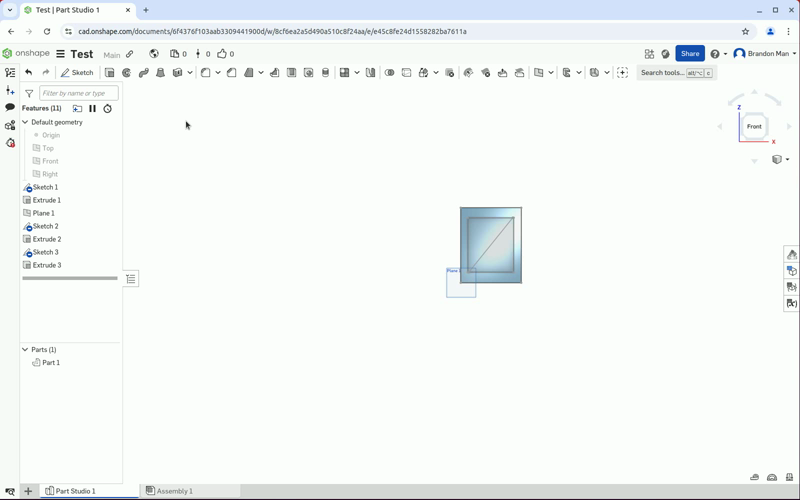
key(shift+7)
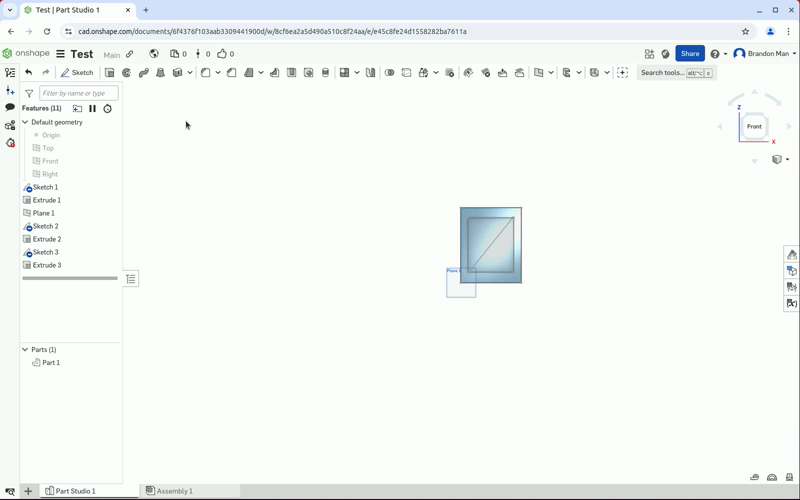
key(left, 2)
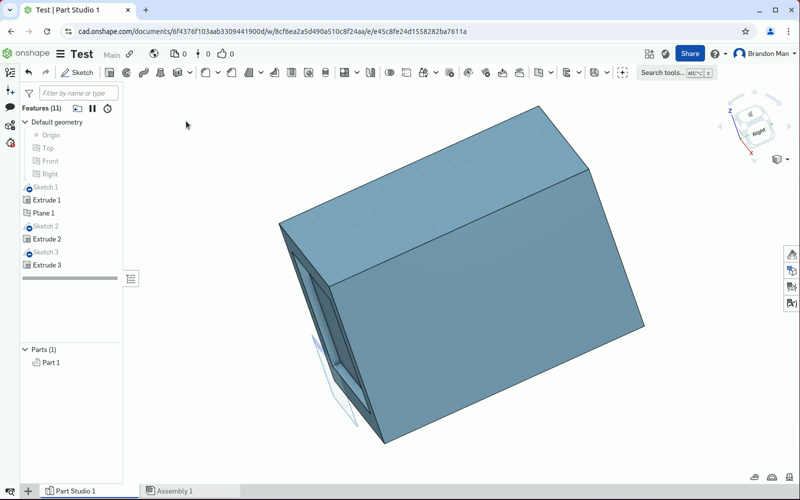
key(down, 2)
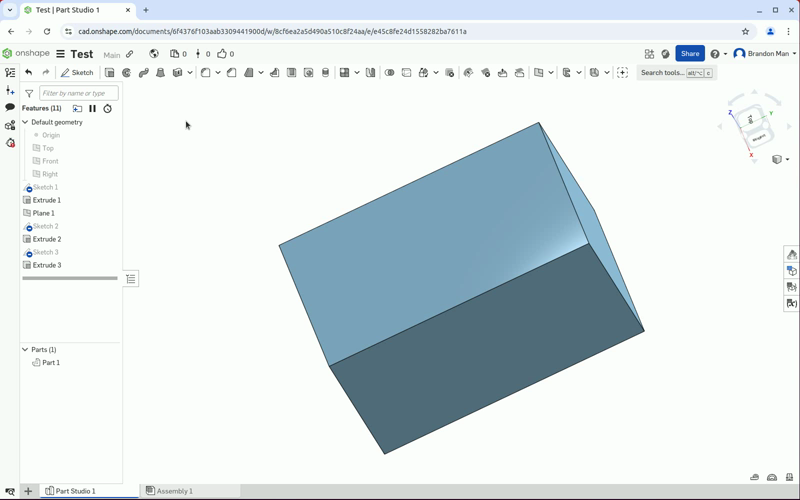
key(up, 2)
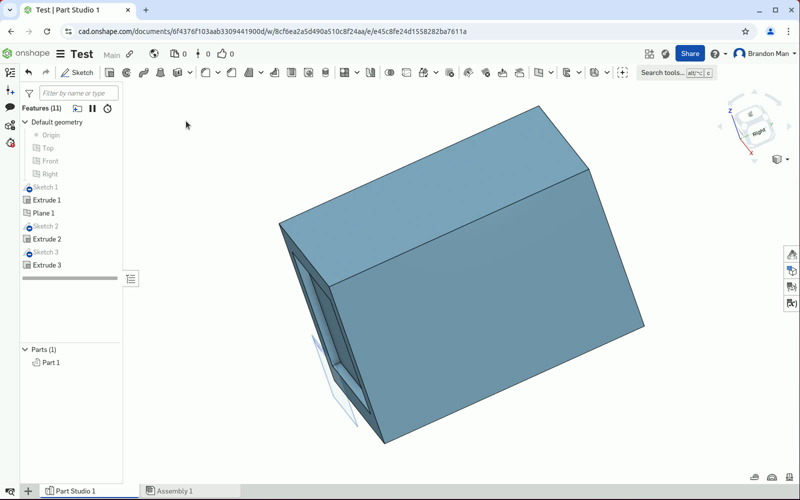
key(right, 2)
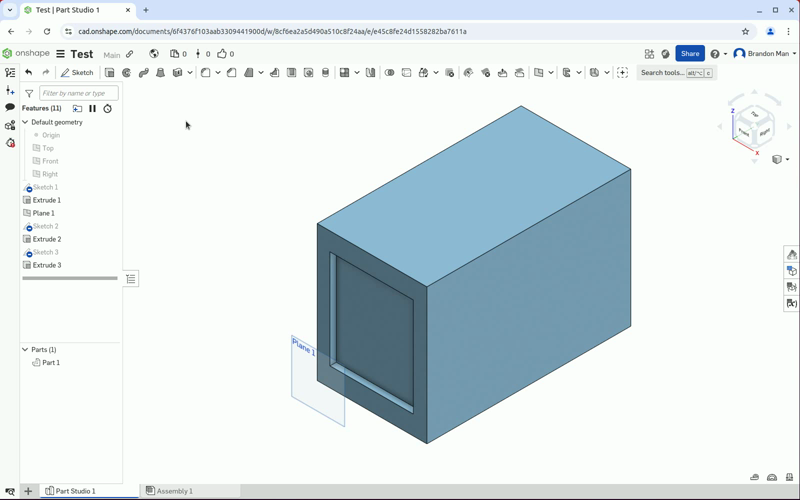
mouse_move(73, 189)
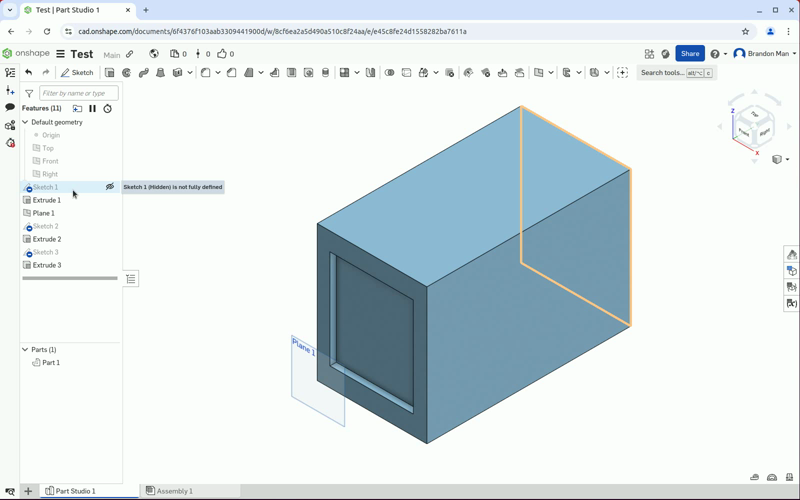
click(73, 189)